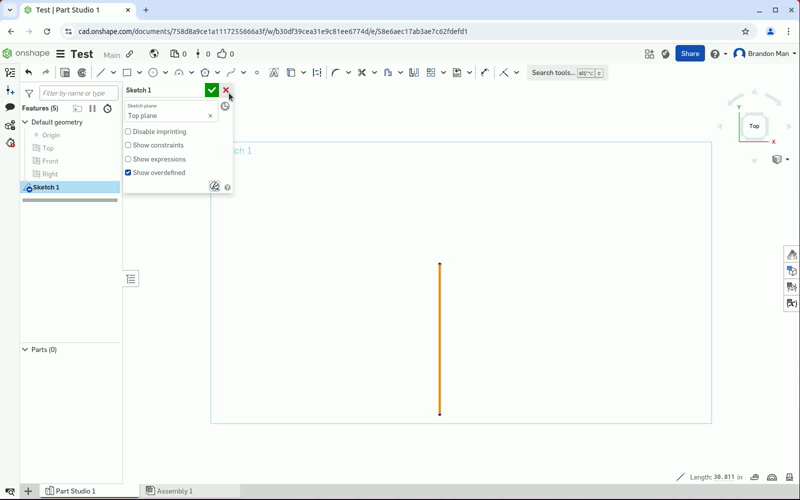
key(shift+h)
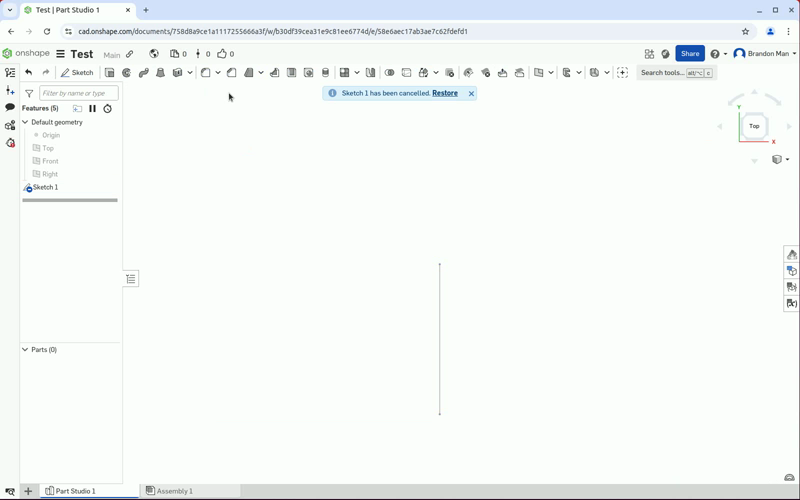
key(shift+s)
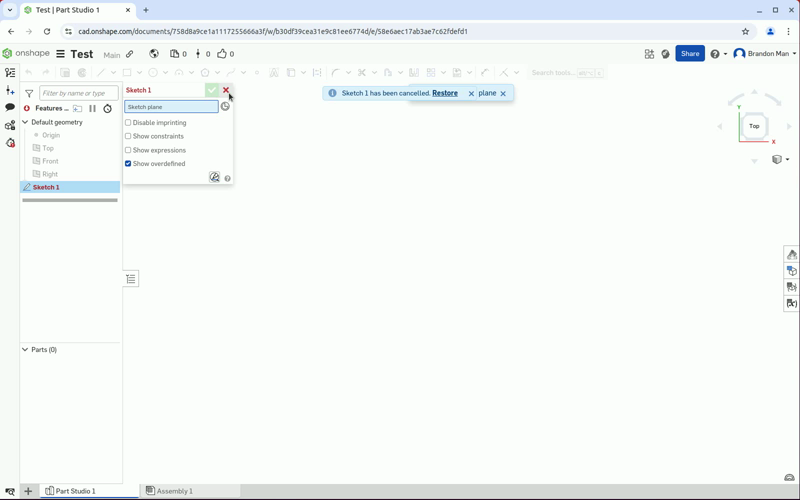
mouse_move(73, 150)
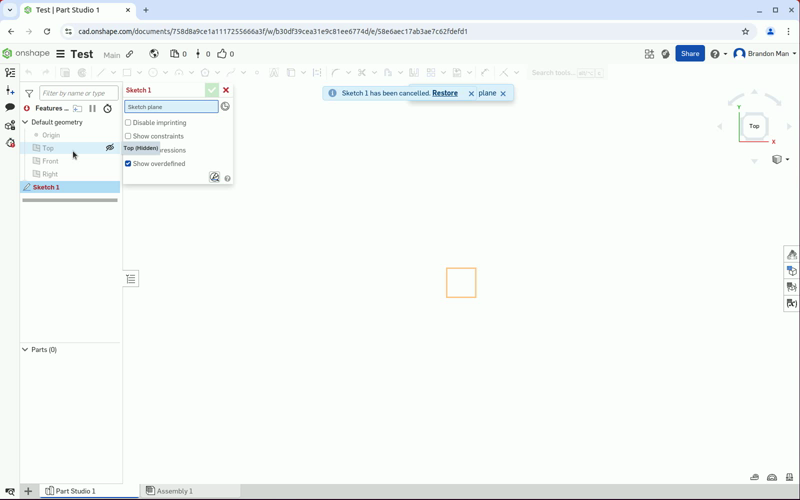
click(73, 150)
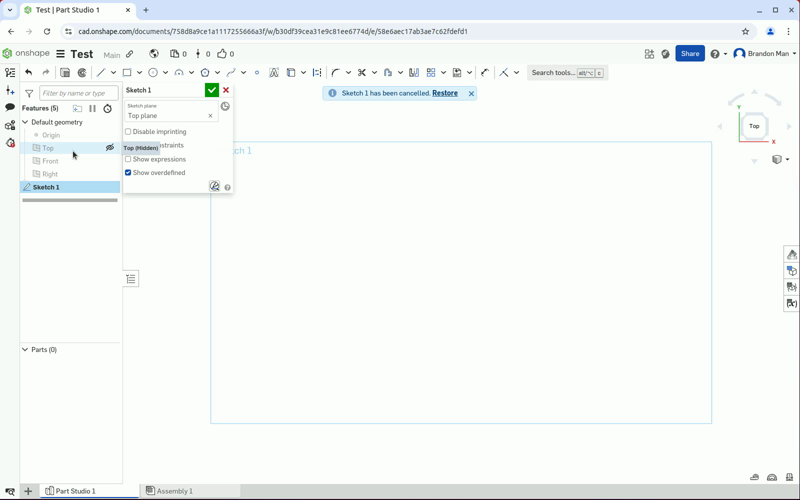
mouse_move(73, 352)
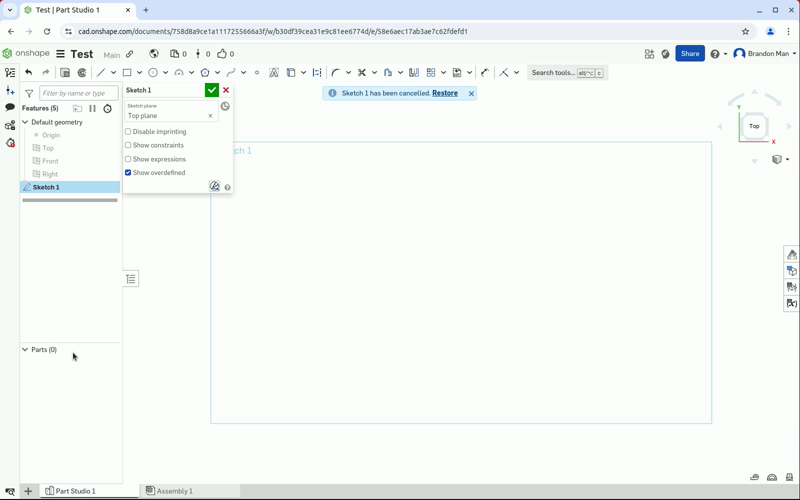
key(y)
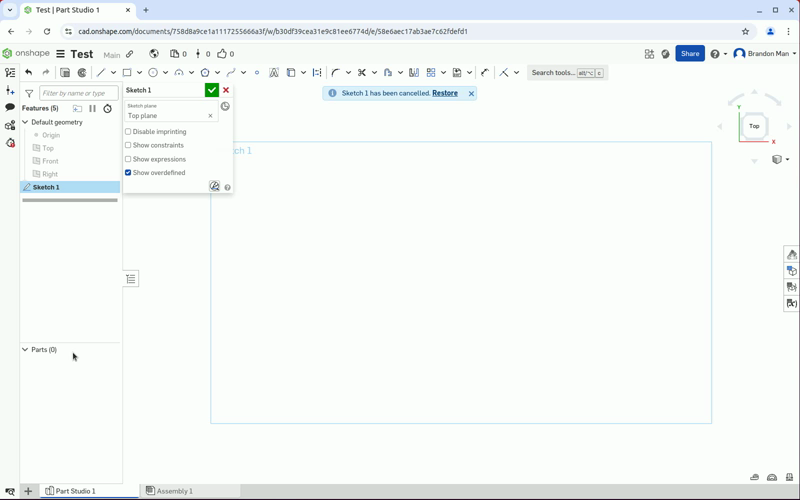
key(l)
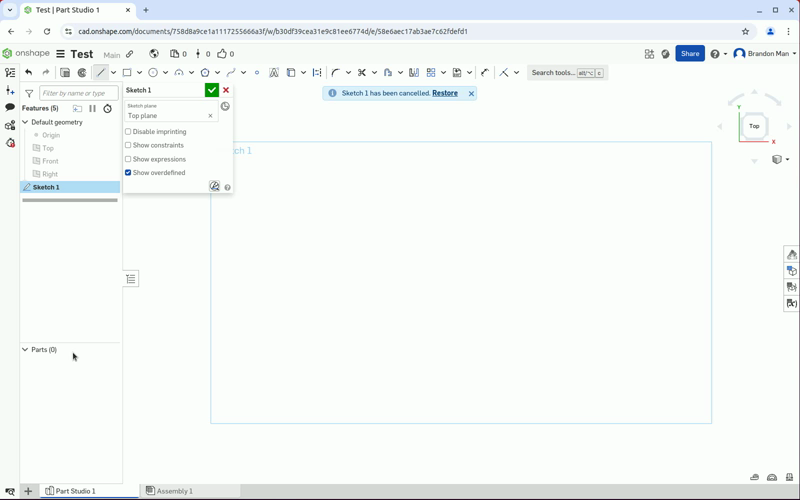
key_down(shift)
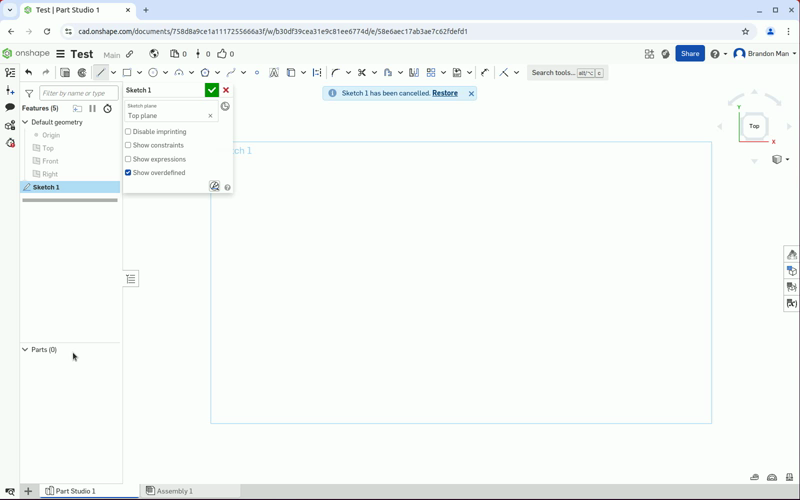
mouse_move(460, 282)
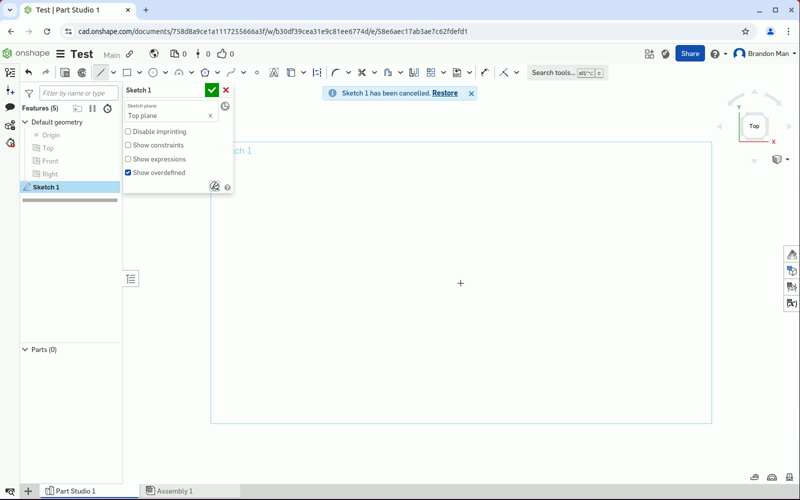
click(460, 282)
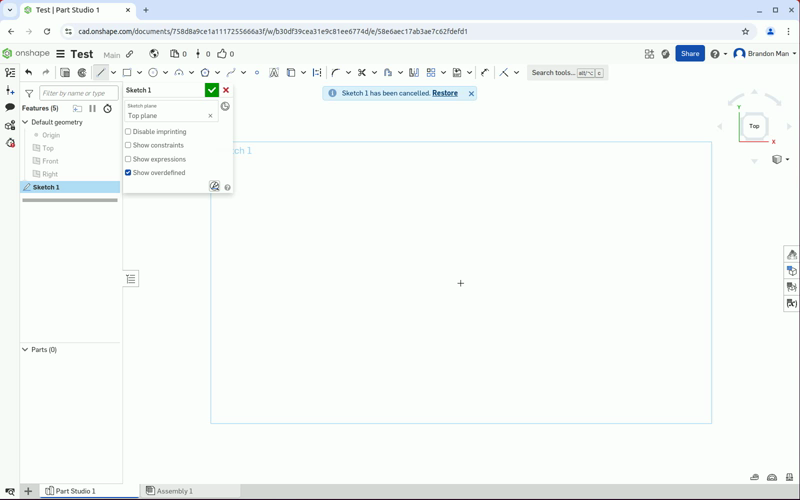
key_up(shift)
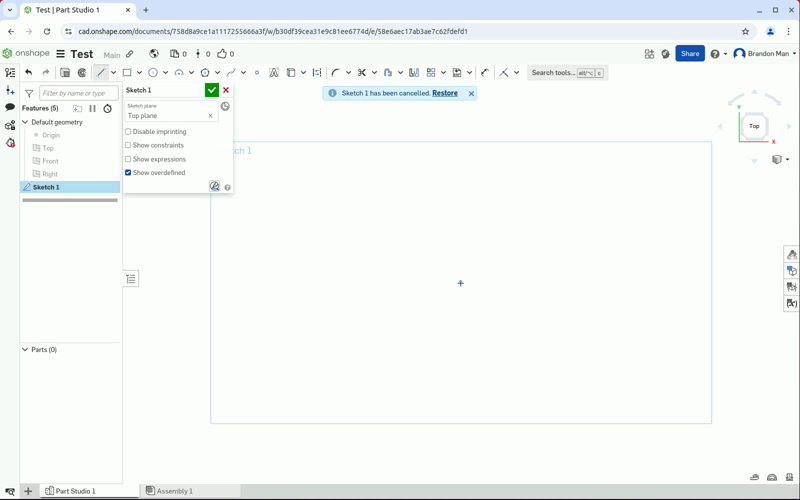
key_down(shift)
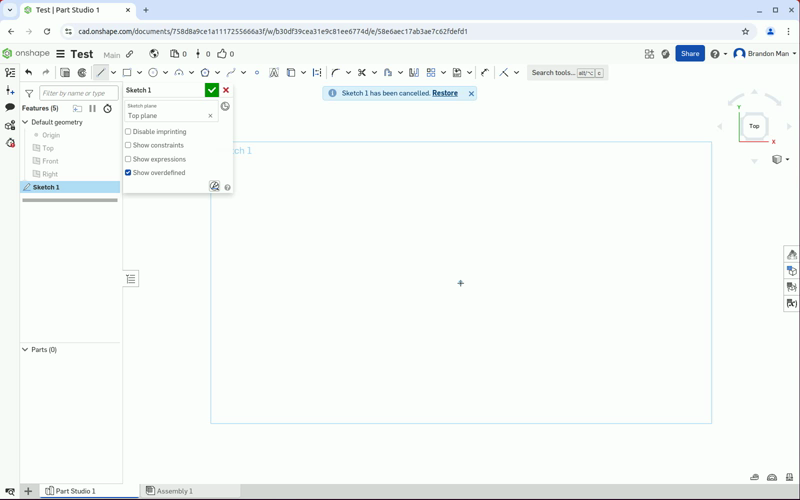
mouse_move(547, 282)
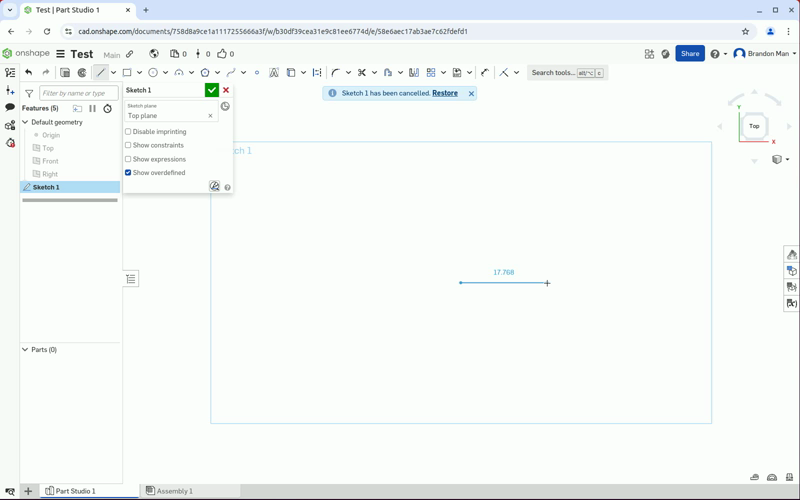
click(547, 282)
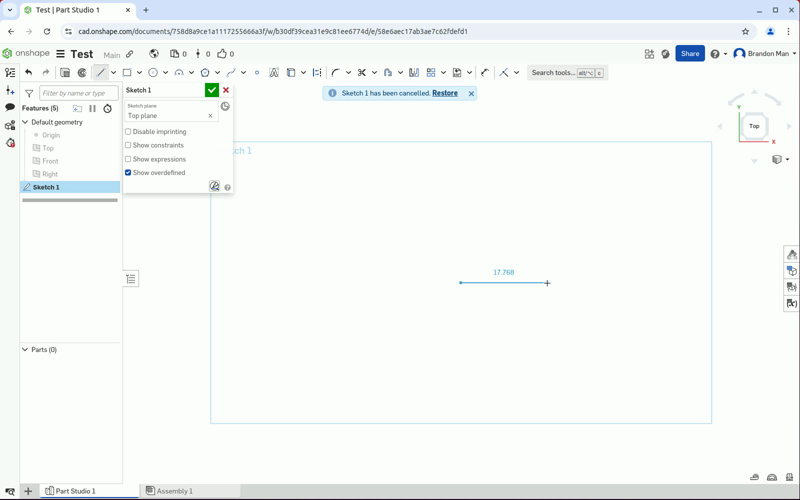
key_up(shift)
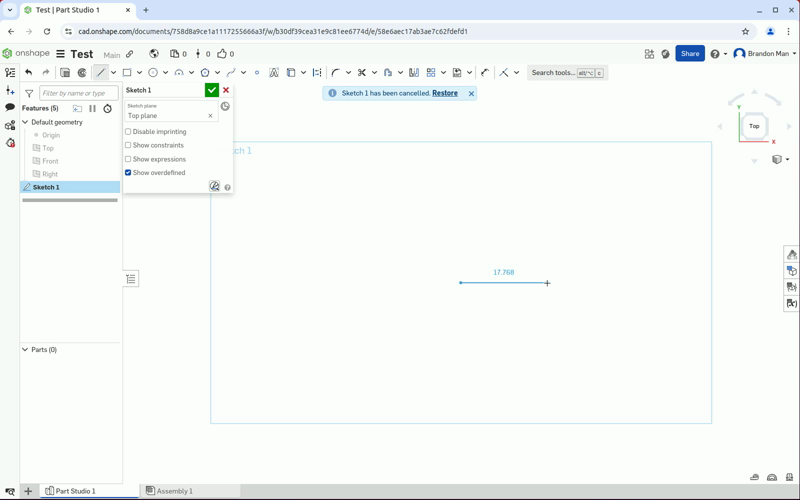
key_down(shift)
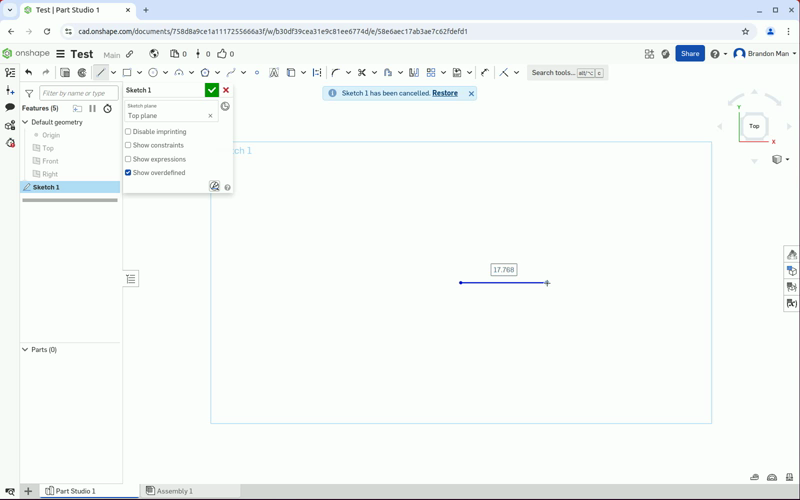
mouse_move(577, 282)
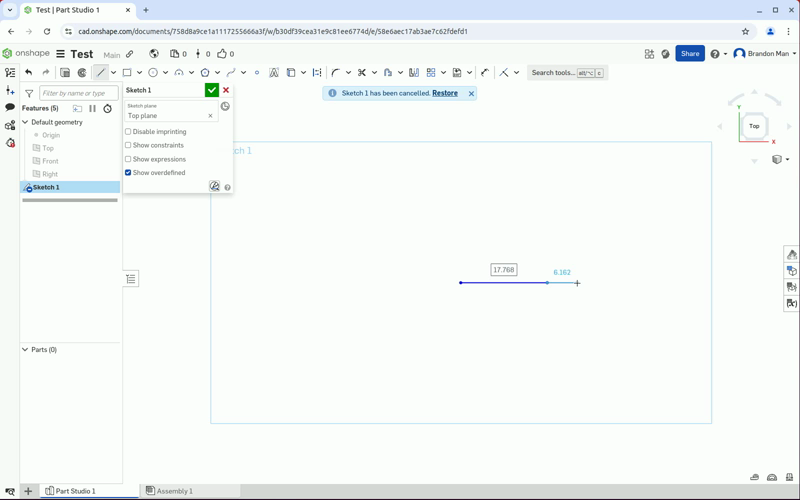
mouse_move(544, 280)
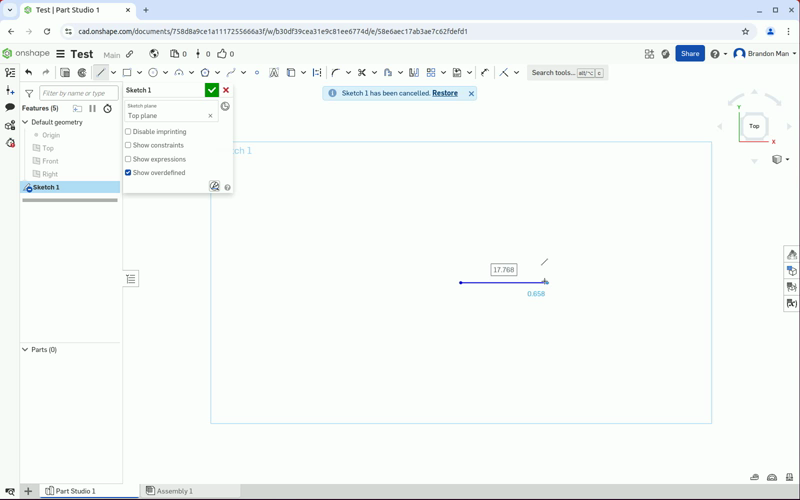
scroll(6)
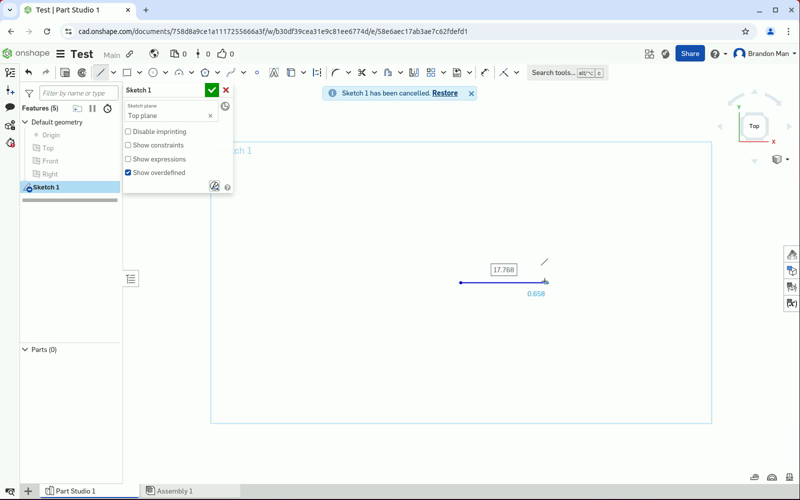
scroll(6)
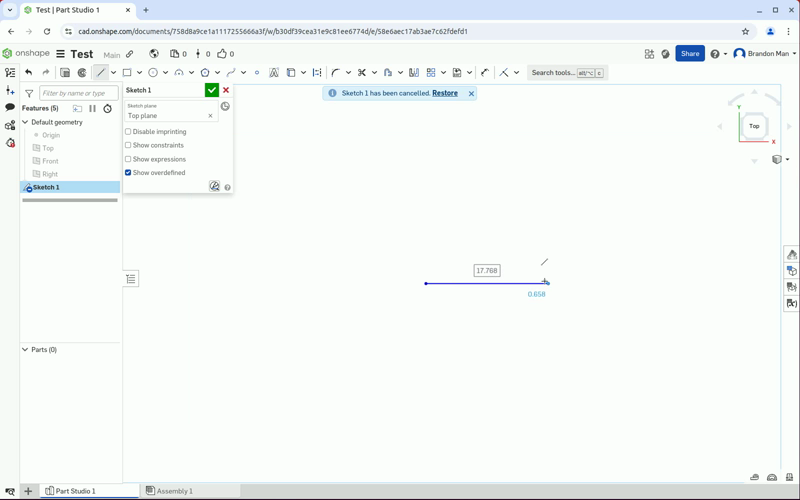
scroll(6)
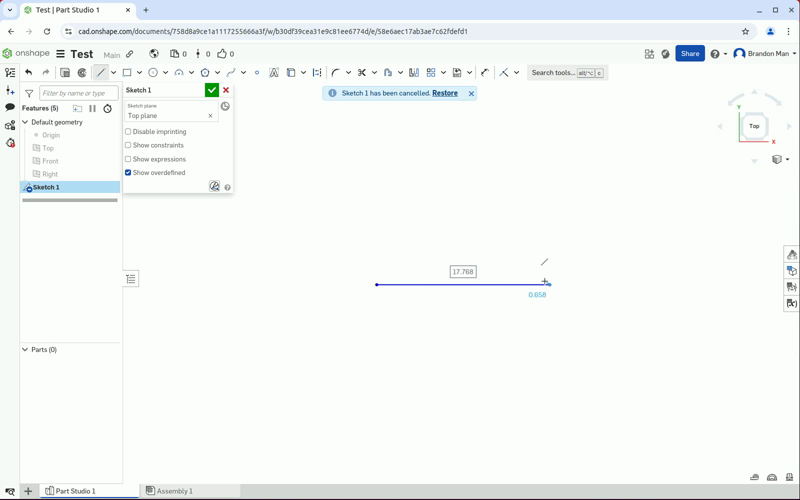
scroll(6)
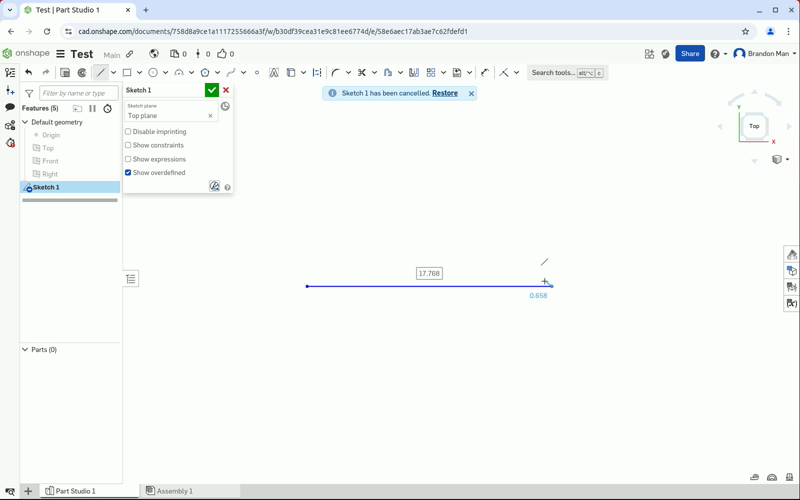
scroll(6)
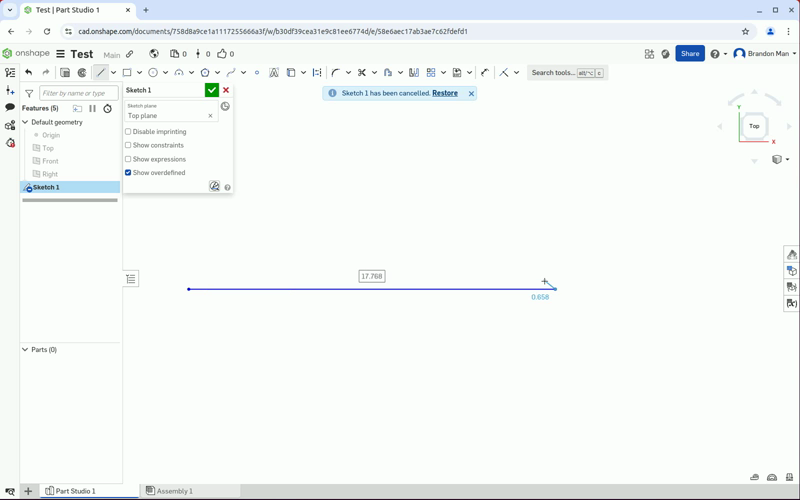
scroll(6)
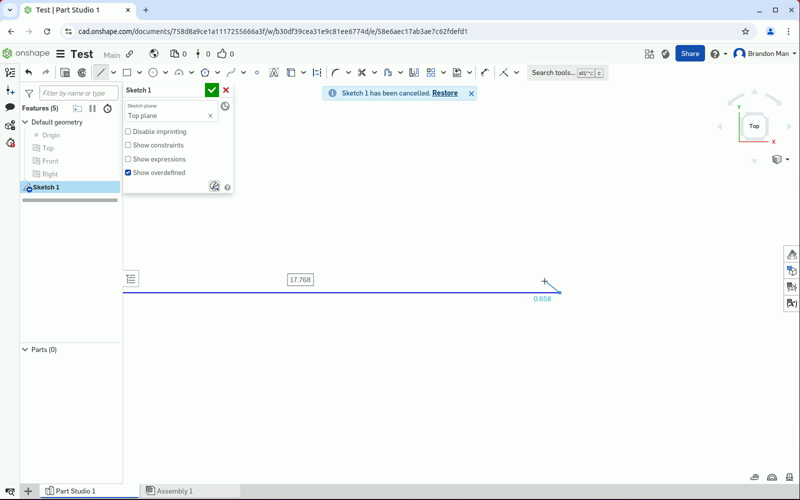
scroll(6)
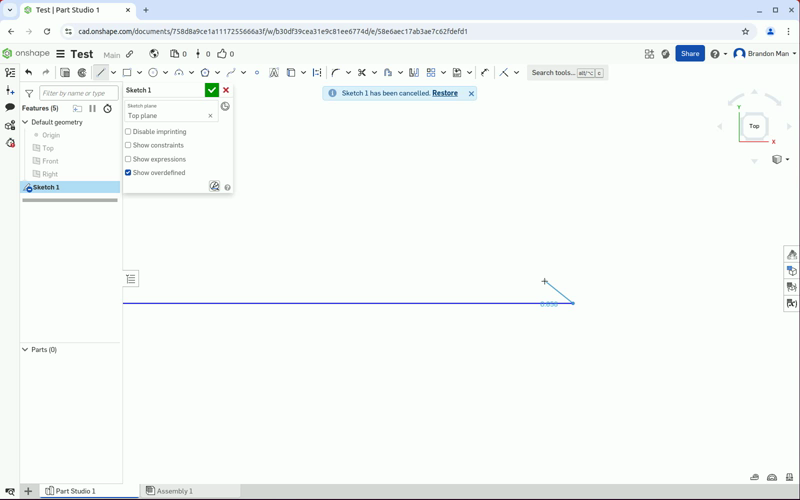
click(544, 280)
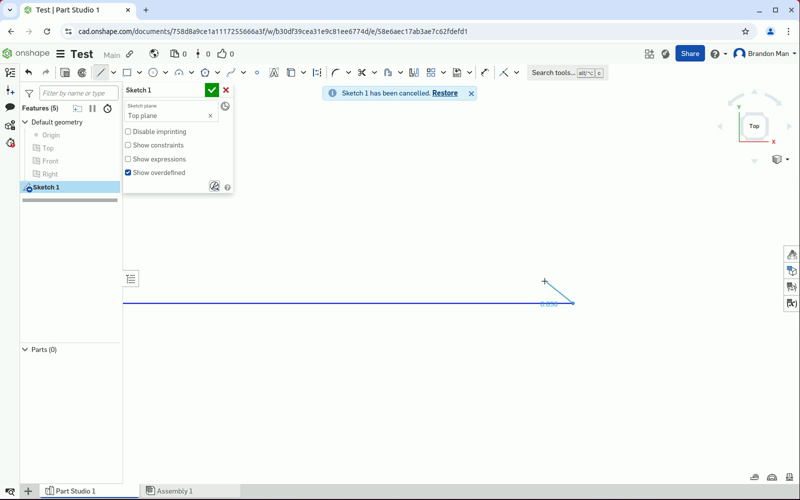
scroll(-6)
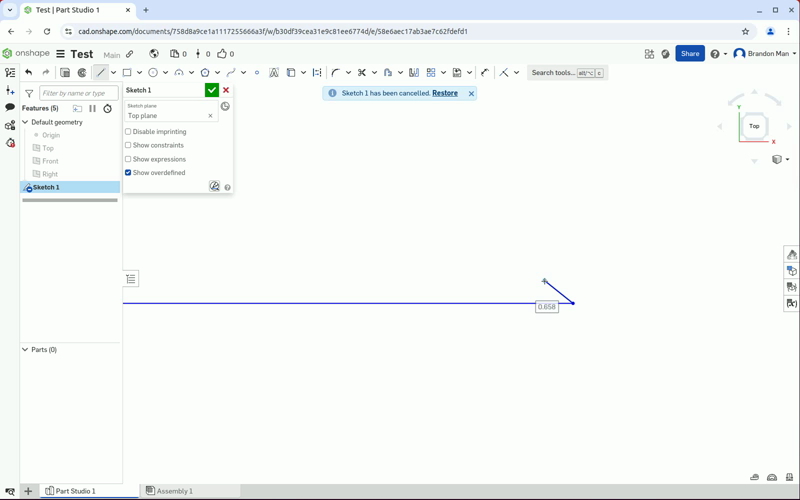
scroll(-6)
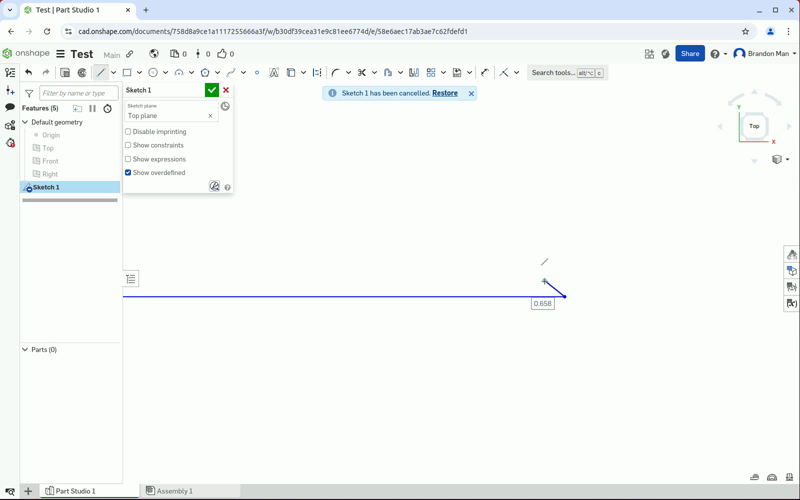
scroll(-6)
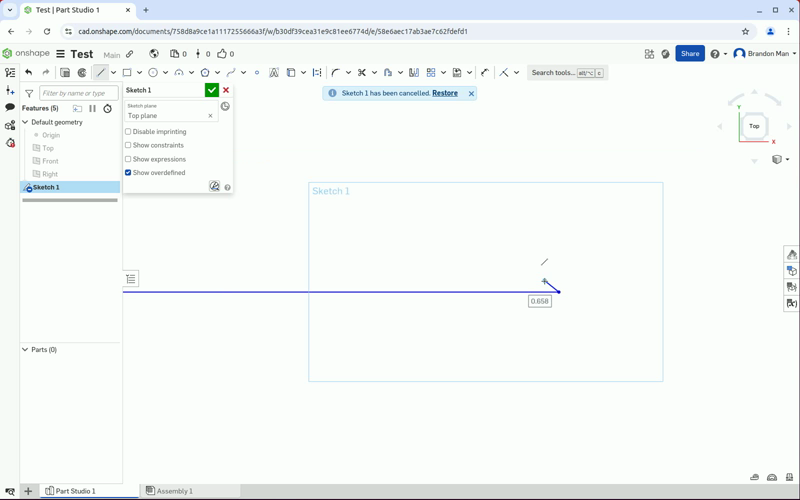
scroll(-6)
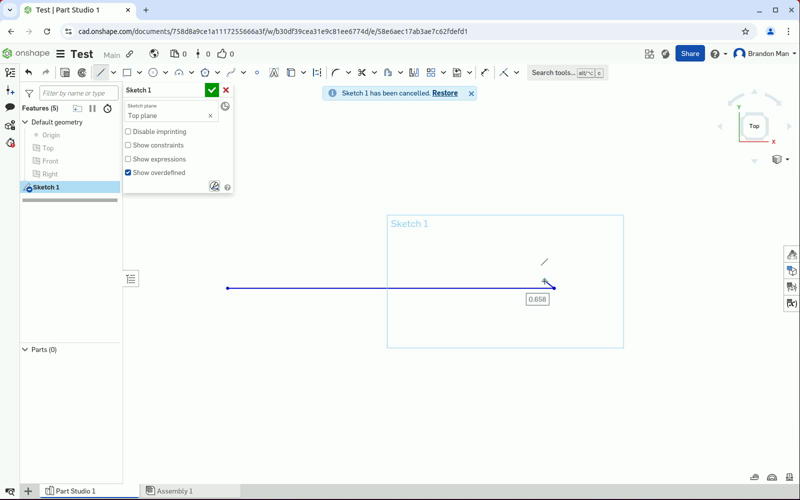
scroll(-6)
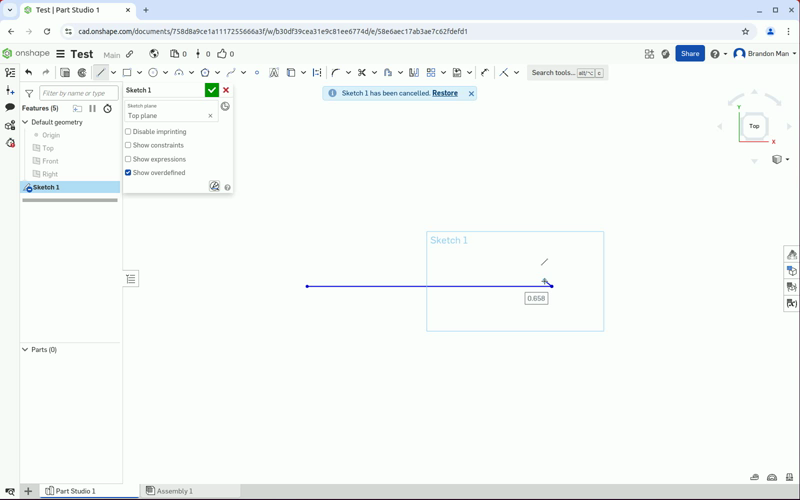
scroll(-6)
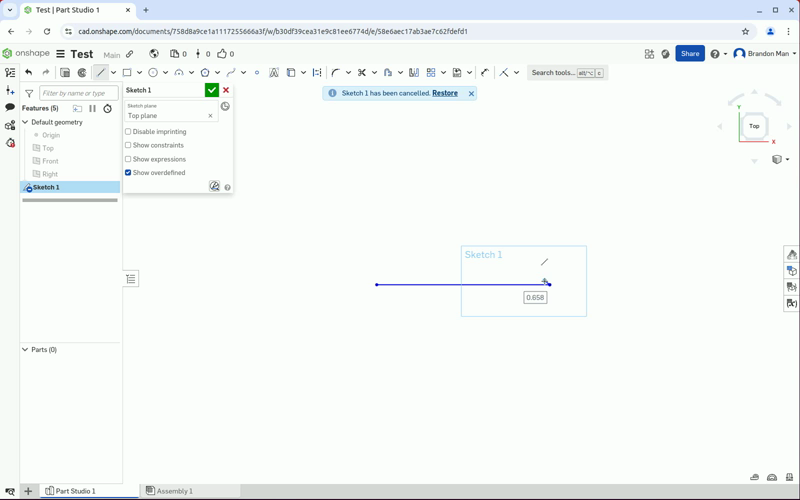
scroll(-6)
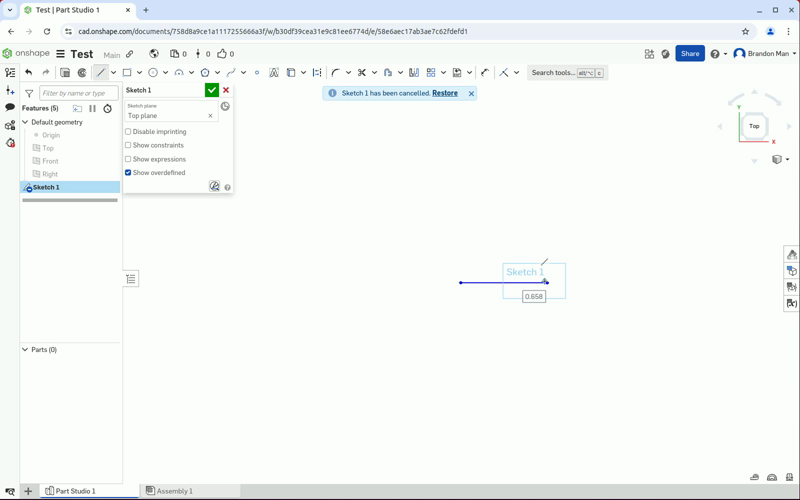
key_up(shift)
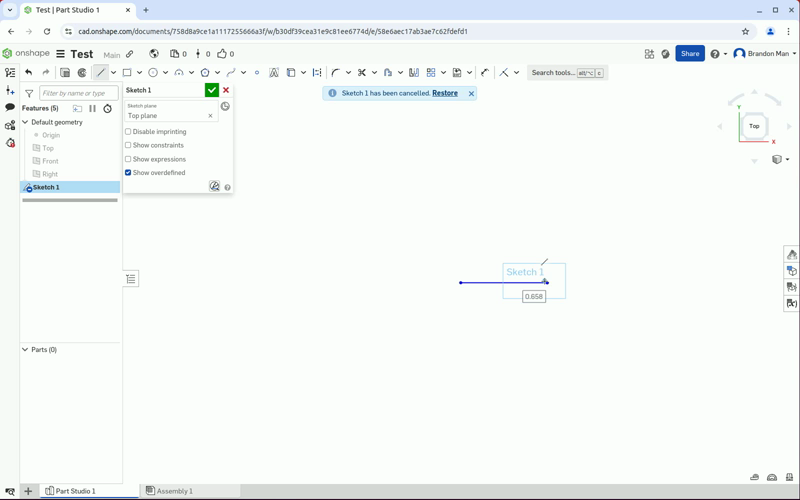
key_down(shift)
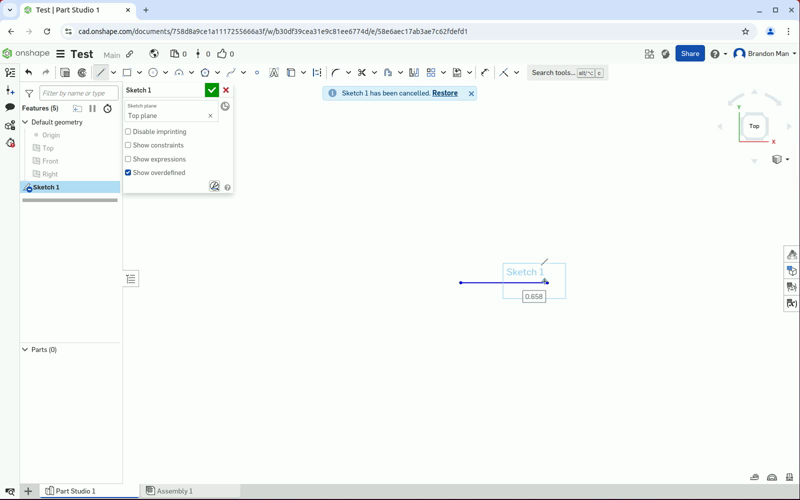
mouse_move(463, 280)
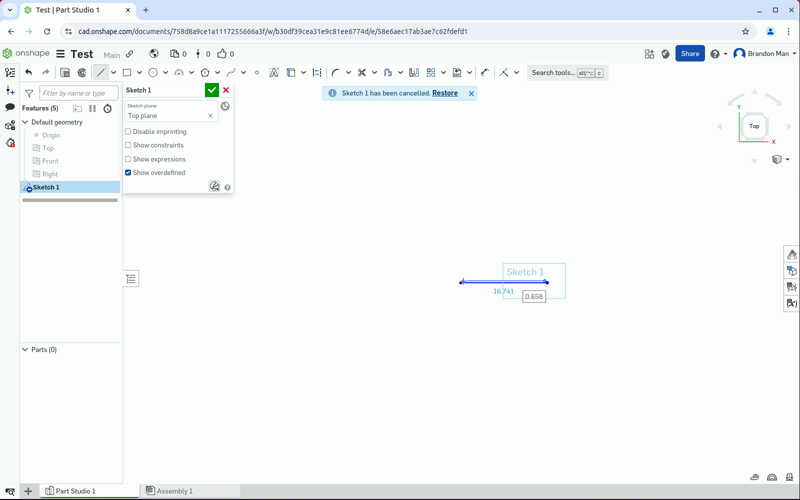
scroll(6)
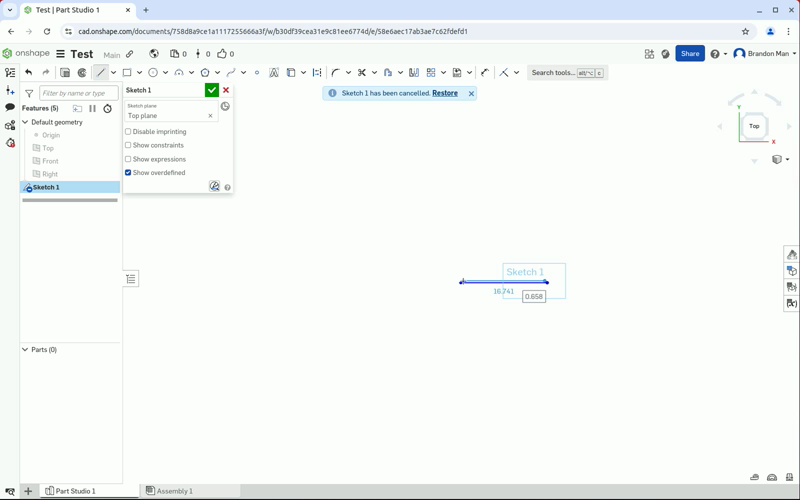
scroll(6)
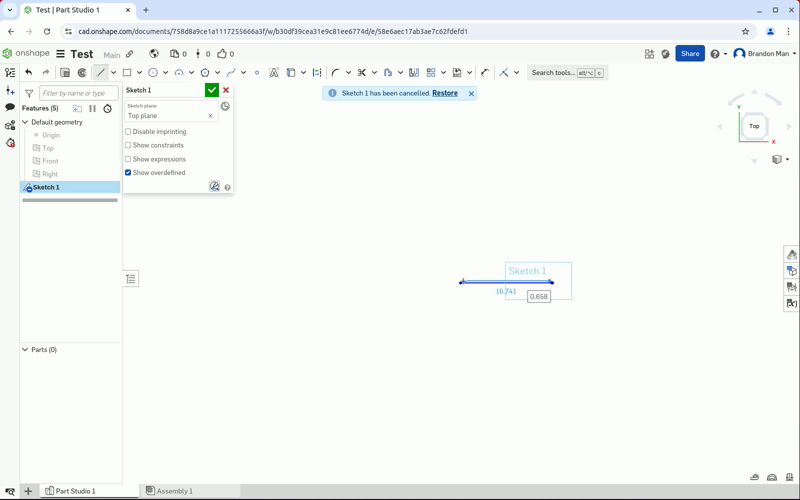
scroll(6)
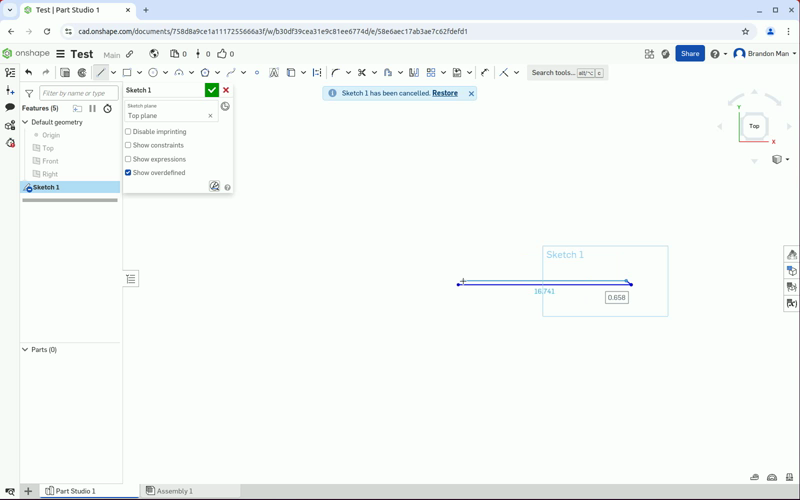
scroll(6)
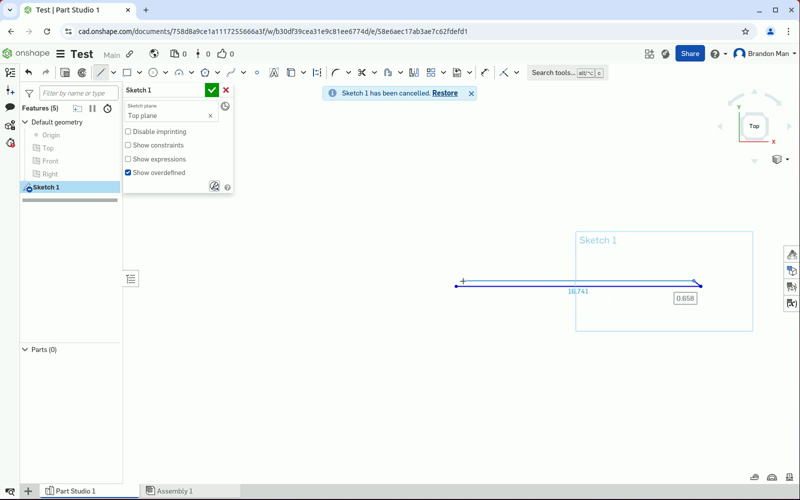
scroll(6)
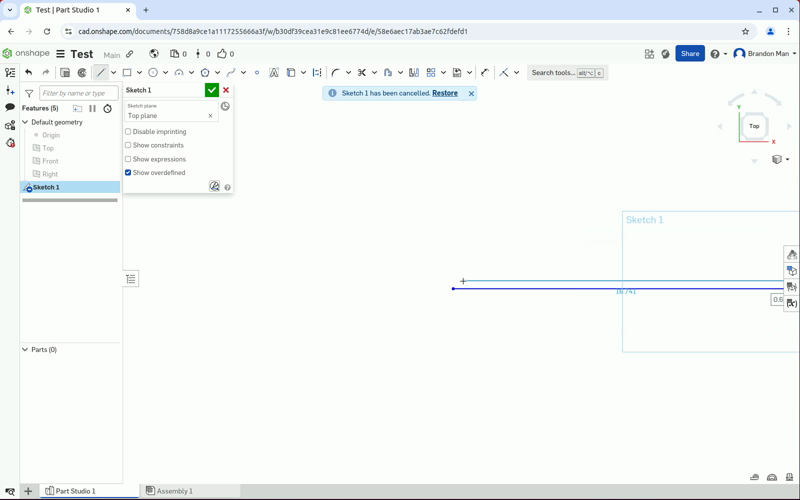
scroll(6)
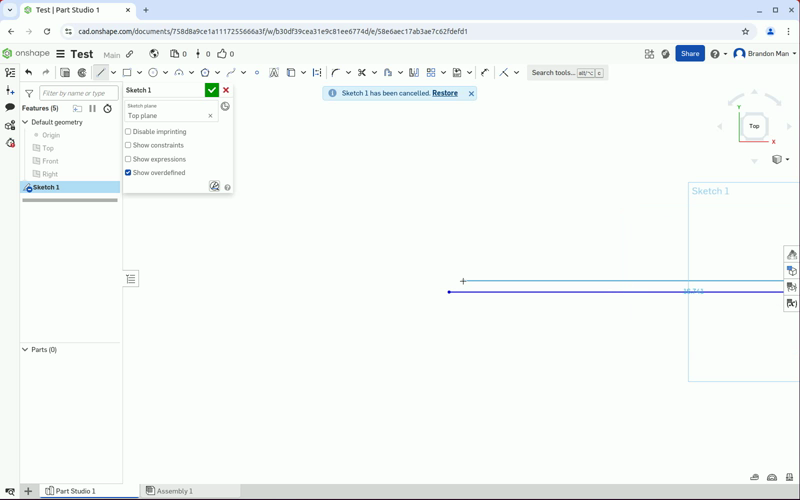
scroll(6)
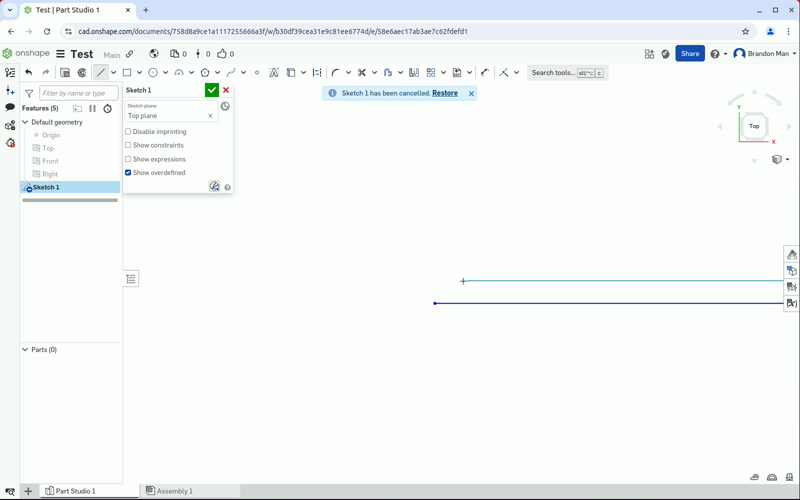
click(463, 280)
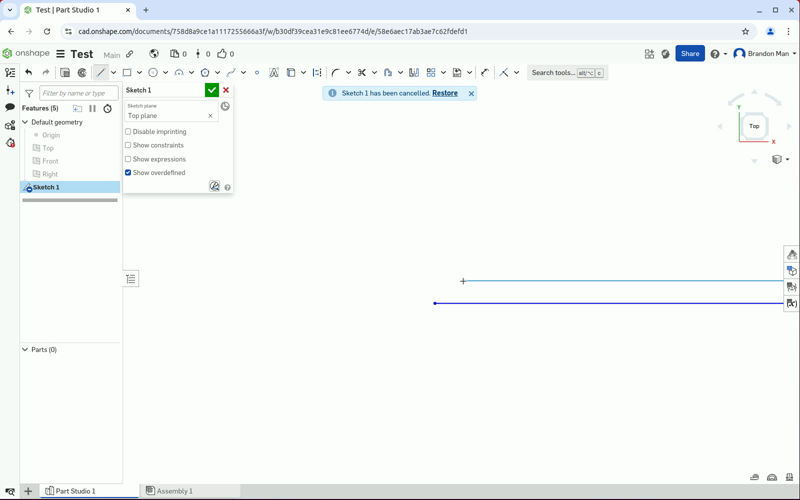
scroll(-6)
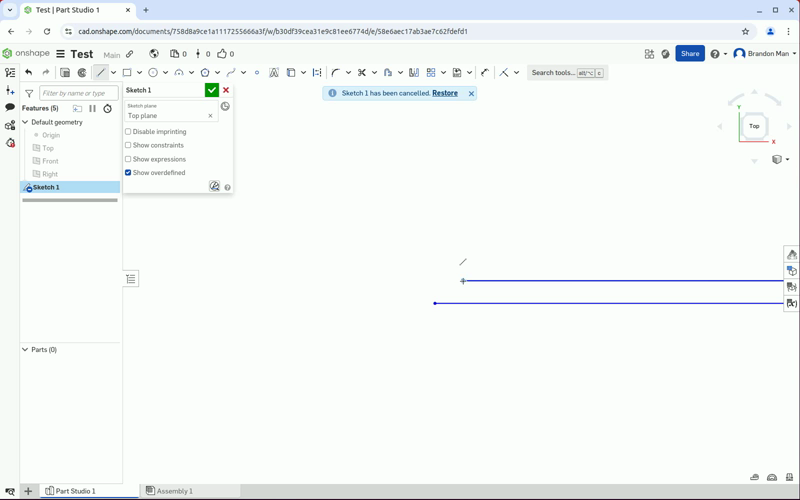
scroll(-6)
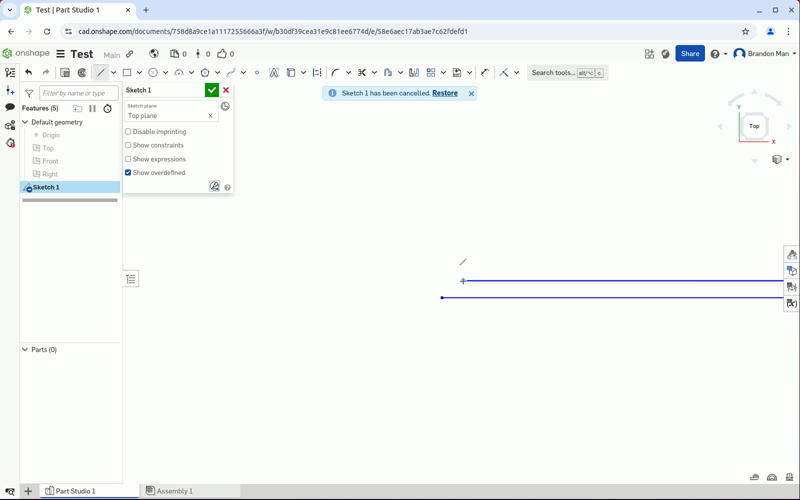
scroll(-6)
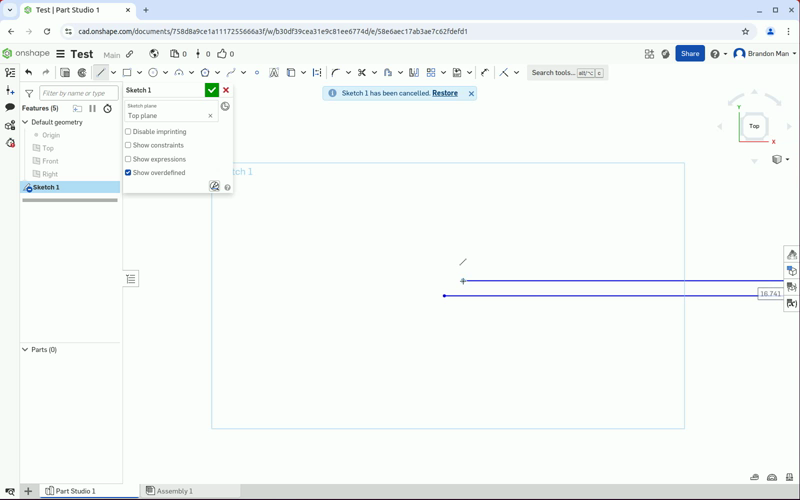
scroll(-6)
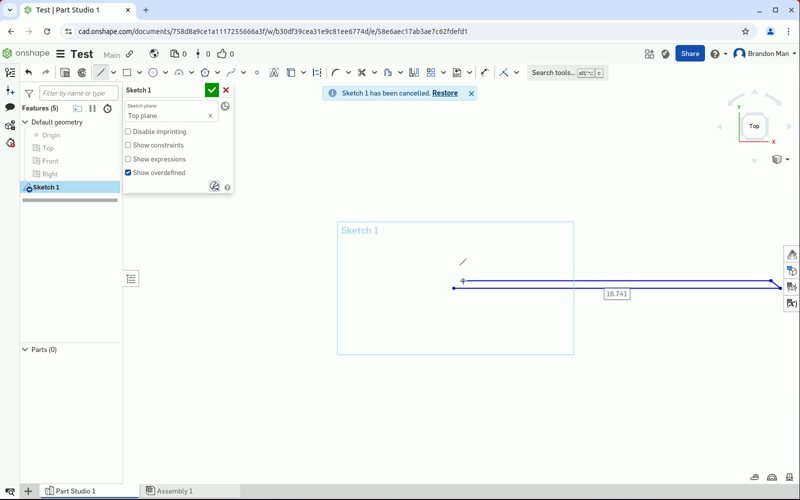
scroll(-6)
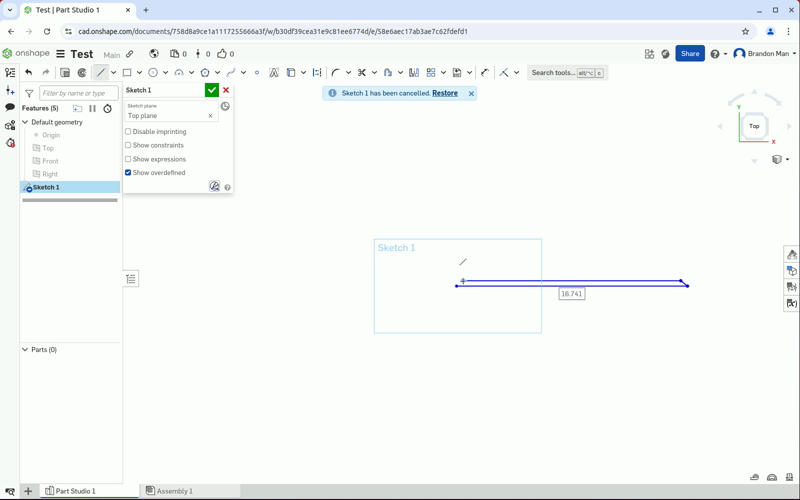
scroll(-6)
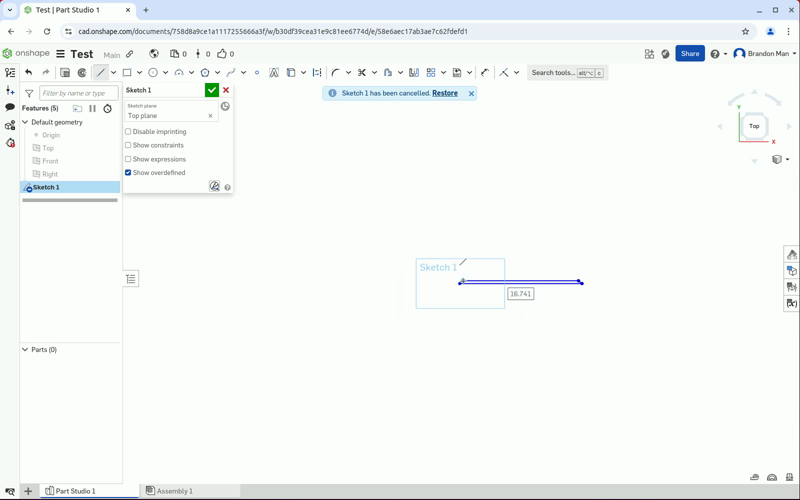
scroll(-6)
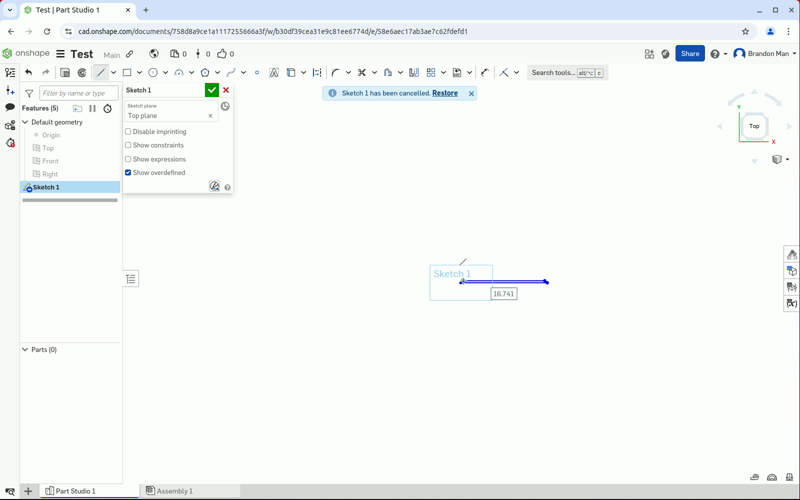
key_up(shift)
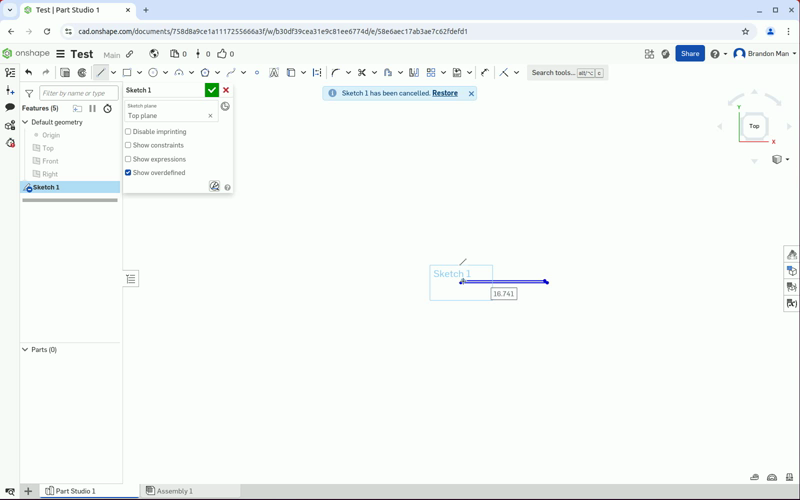
key_down(shift)
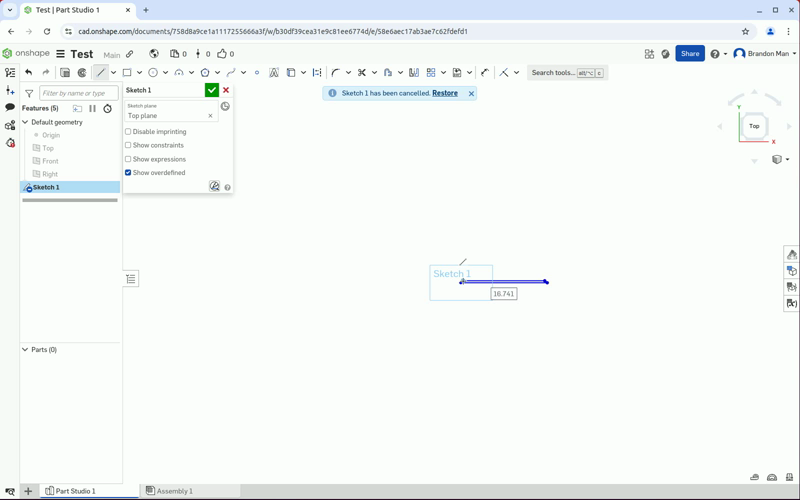
mouse_move(463, 172)
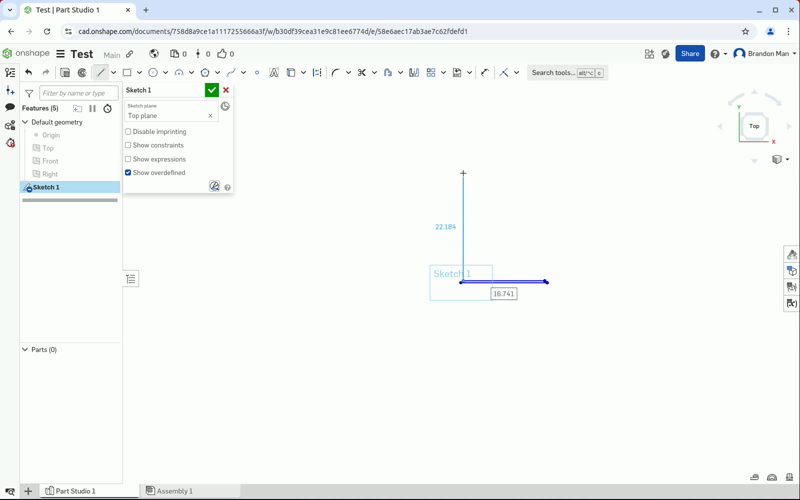
click(463, 172)
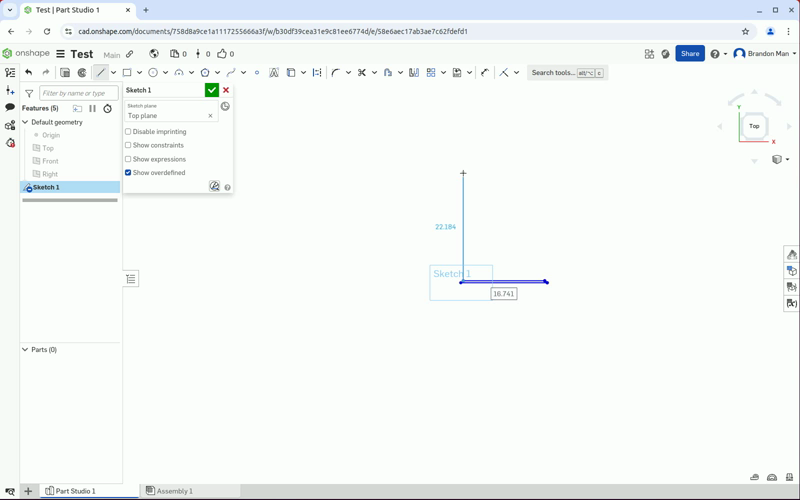
key_up(shift)
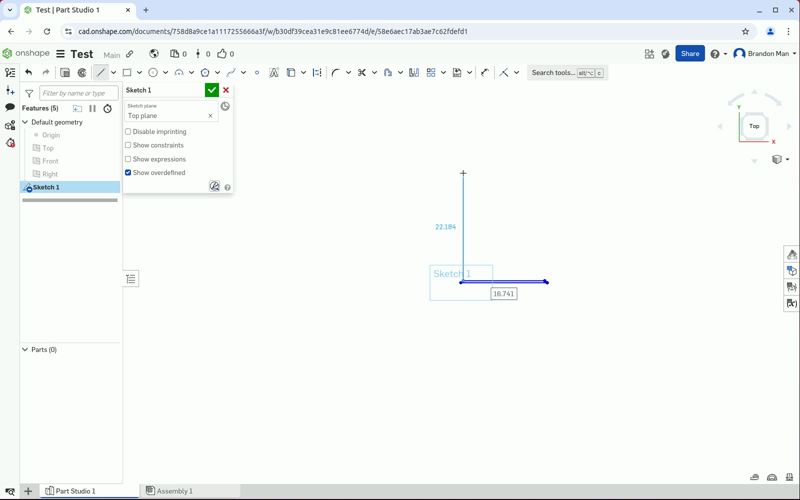
key_down(shift)
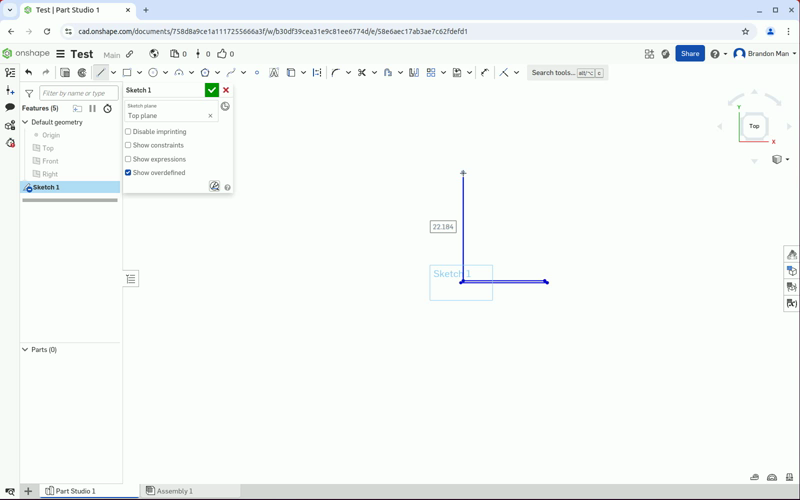
mouse_move(493, 172)
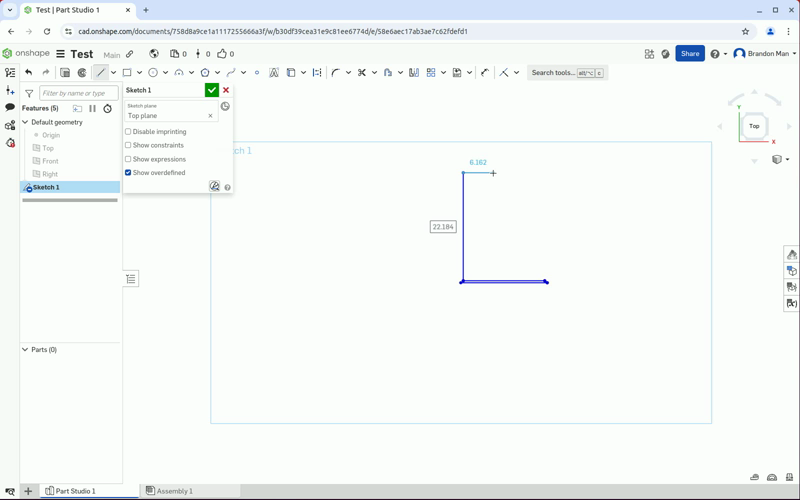
mouse_move(460, 170)
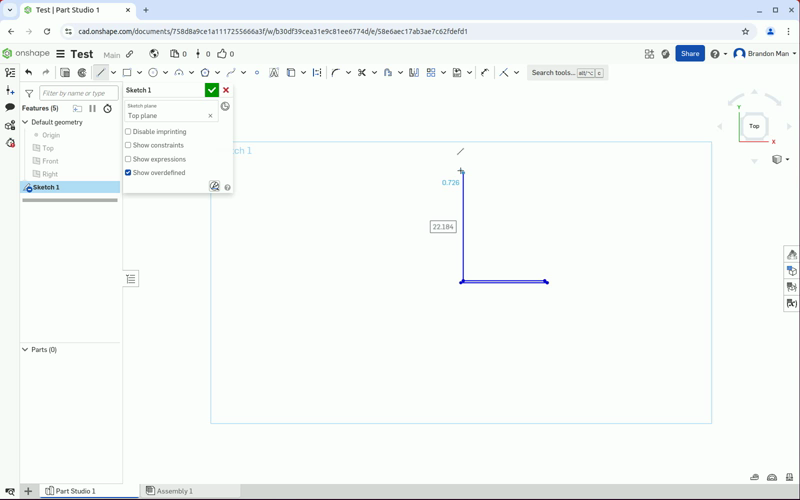
scroll(6)
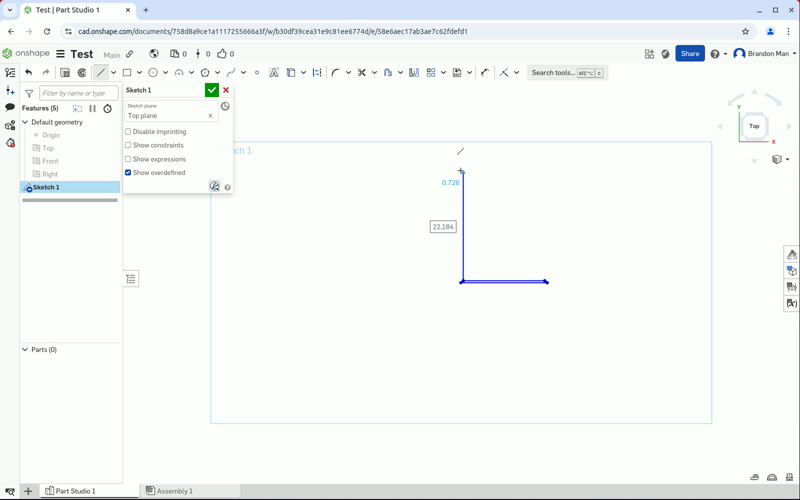
scroll(6)
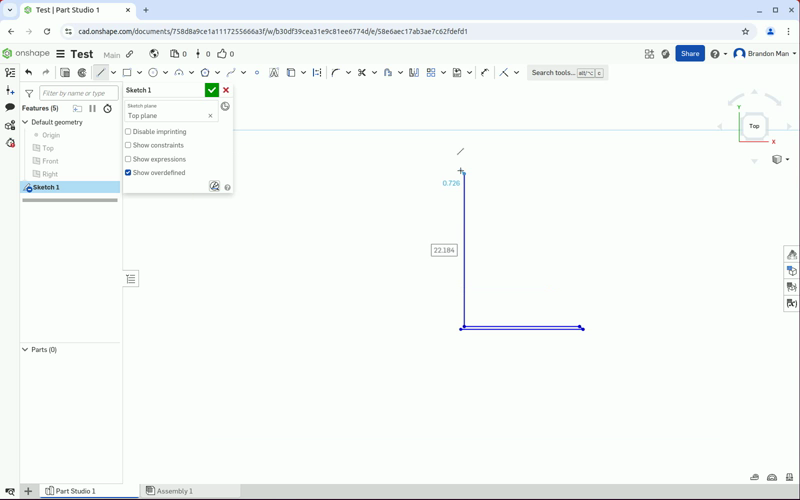
scroll(6)
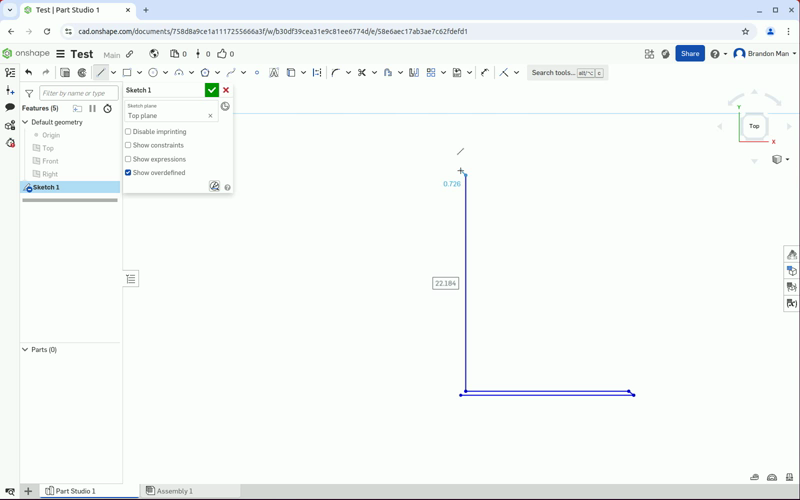
scroll(6)
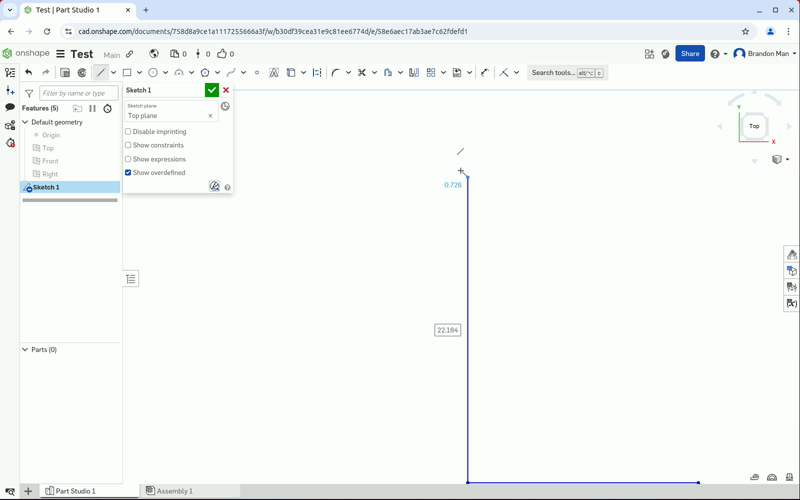
scroll(6)
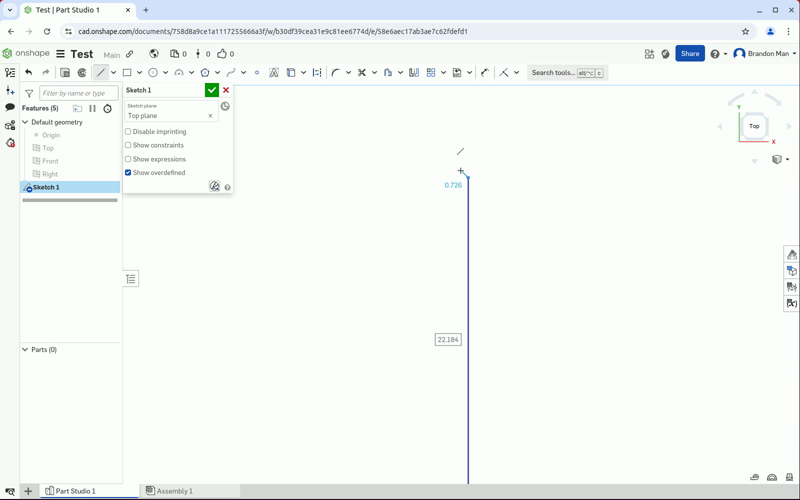
scroll(6)
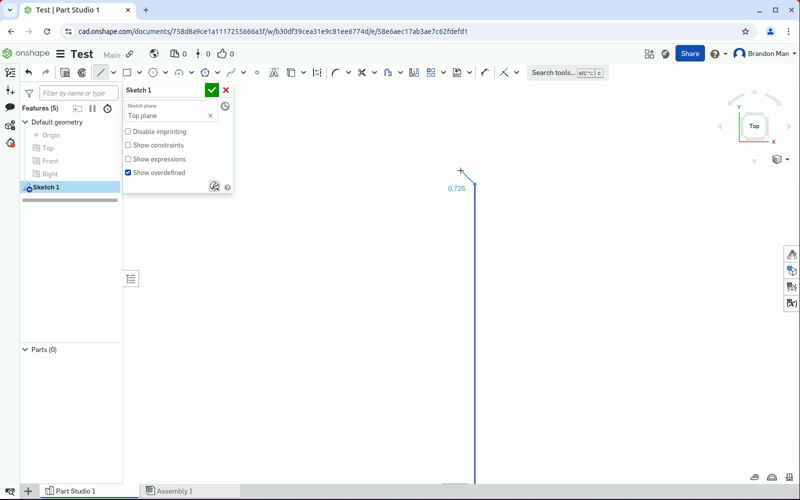
scroll(6)
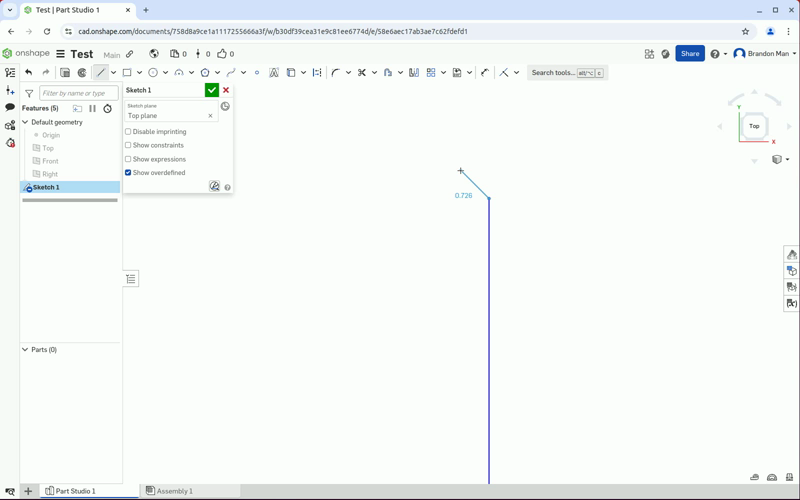
click(460, 170)
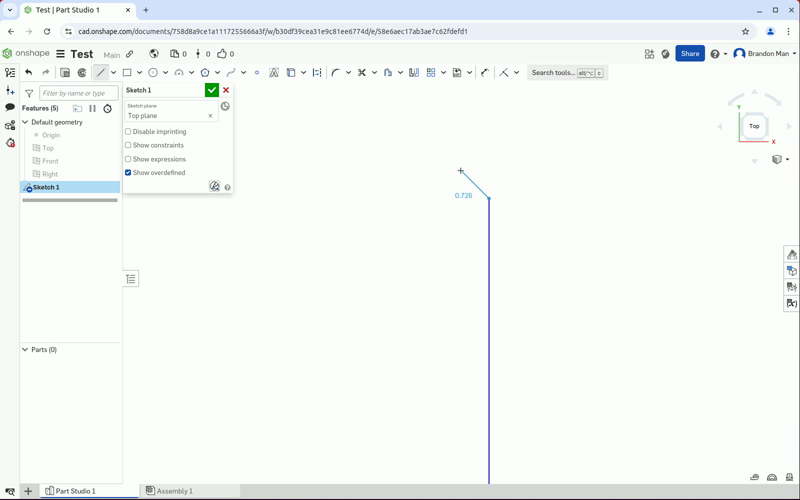
scroll(-6)
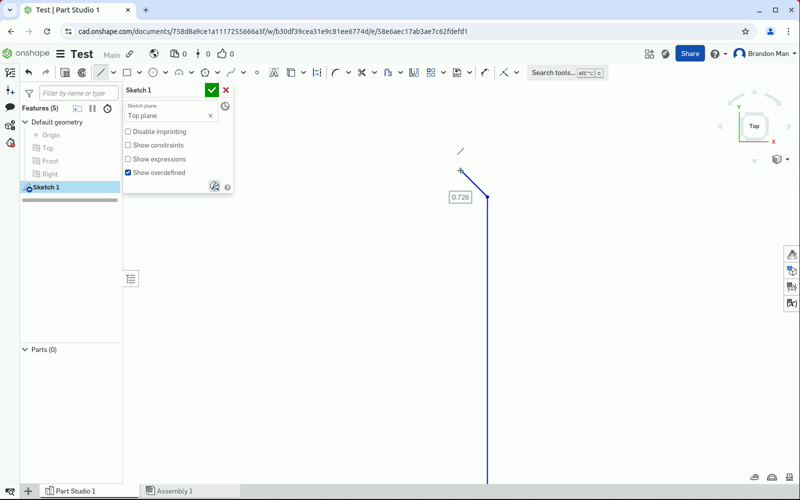
scroll(-6)
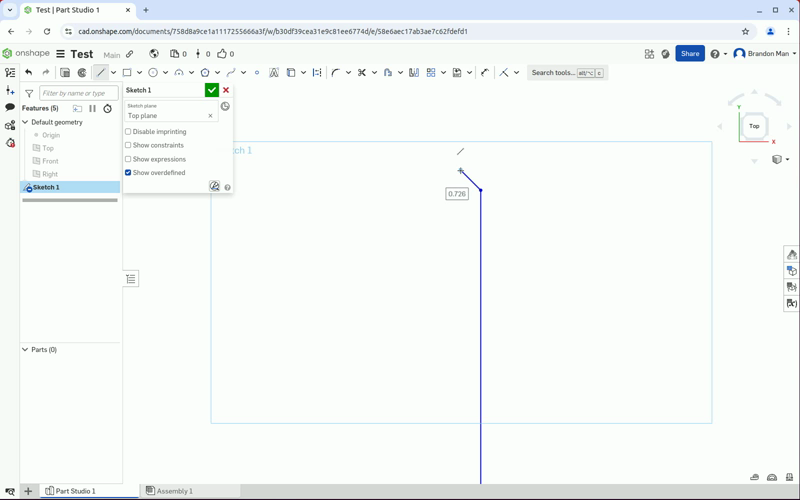
scroll(-6)
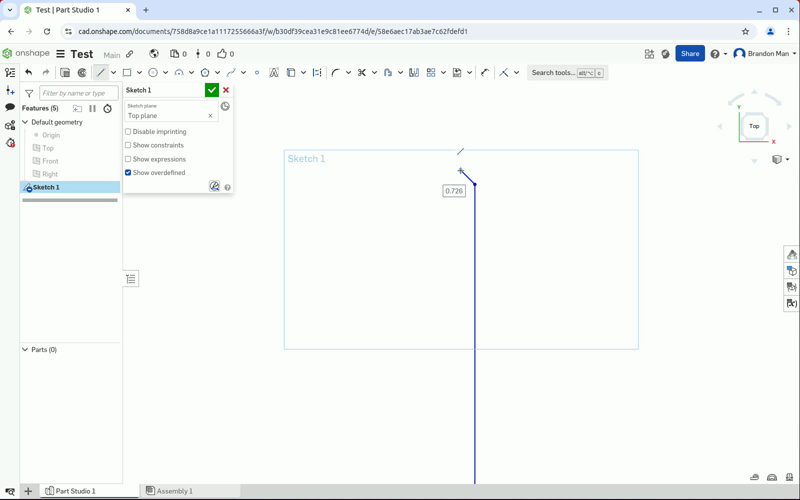
scroll(-6)
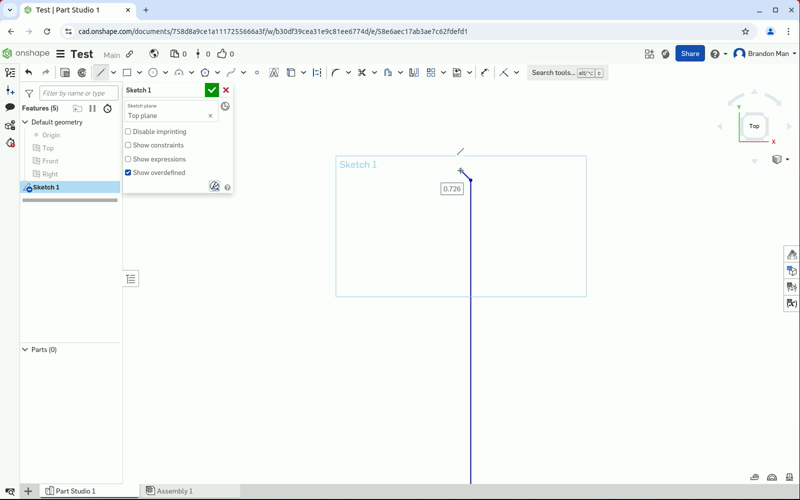
scroll(-6)
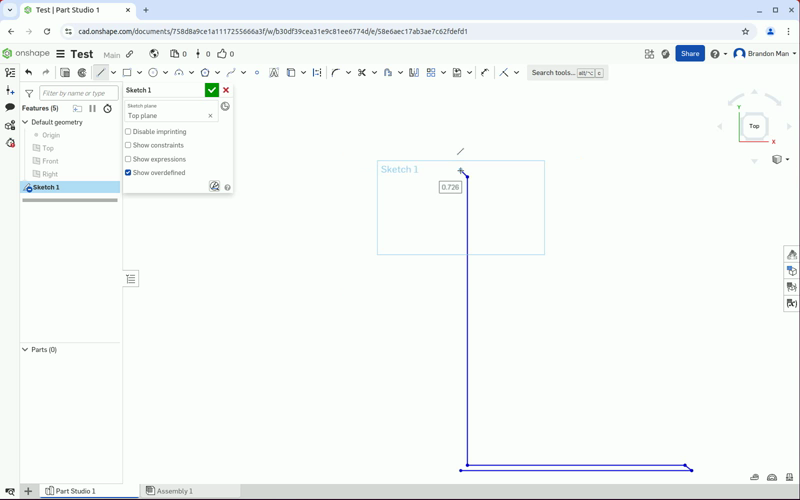
scroll(-6)
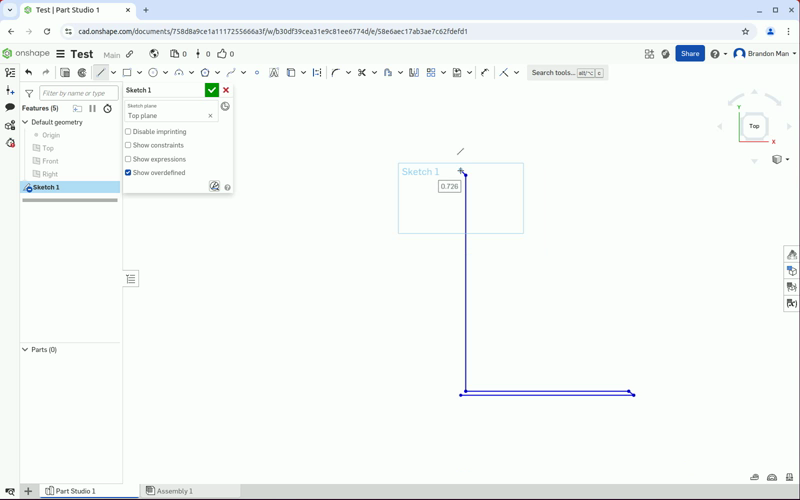
scroll(-6)
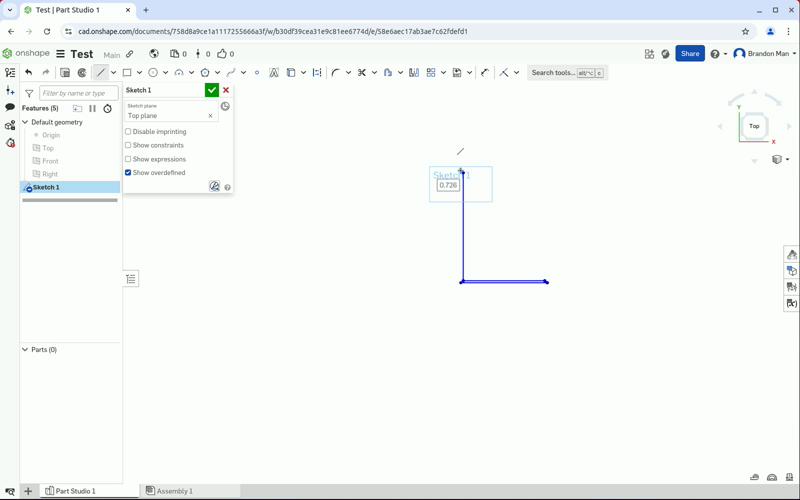
key_up(shift)
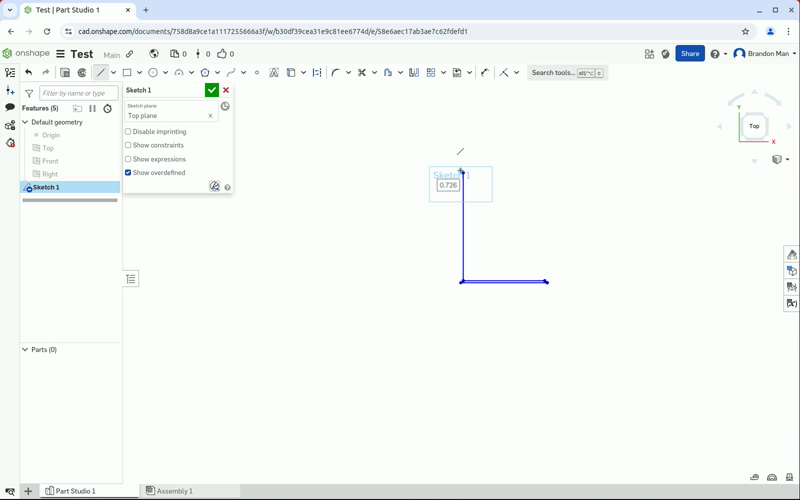
key_down(shift)
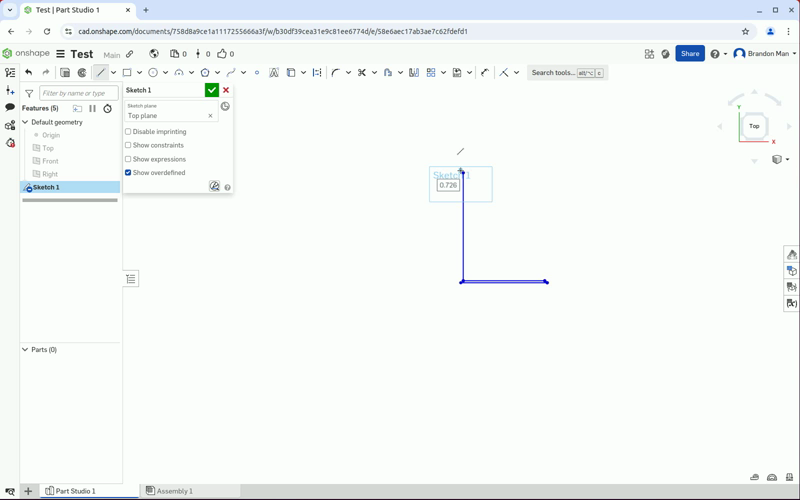
mouse_move(460, 282)
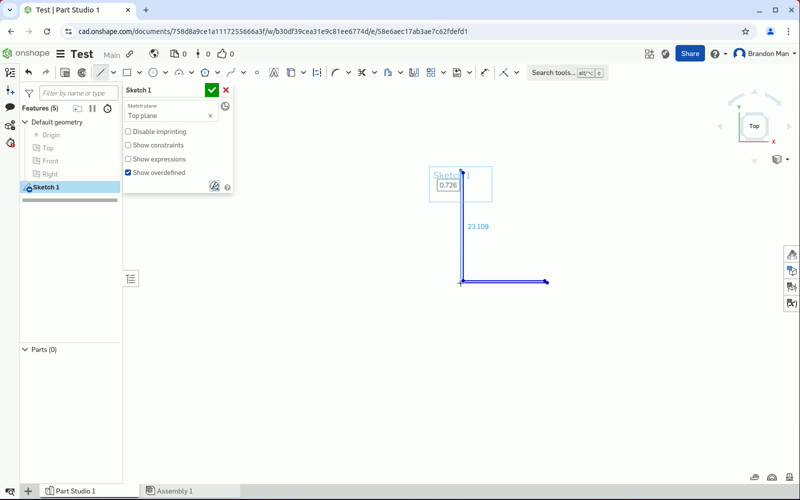
scroll(6)
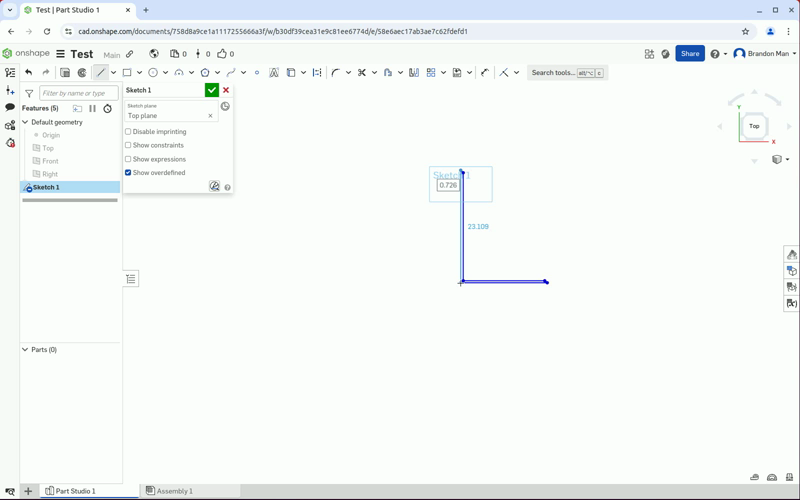
scroll(6)
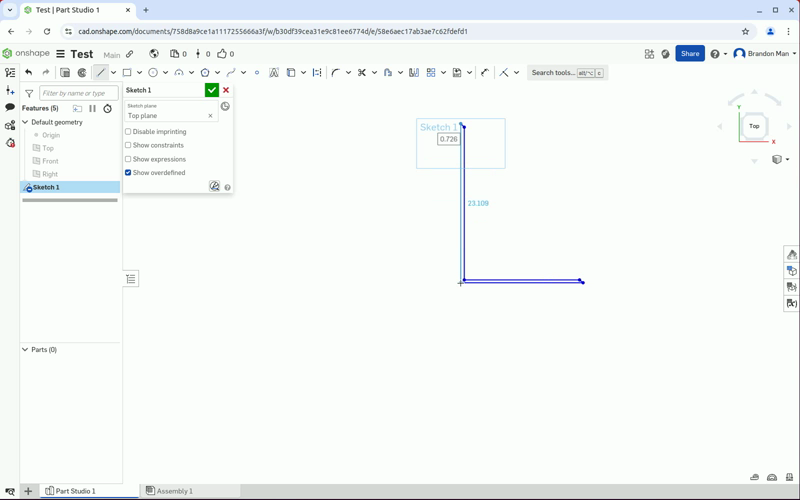
scroll(6)
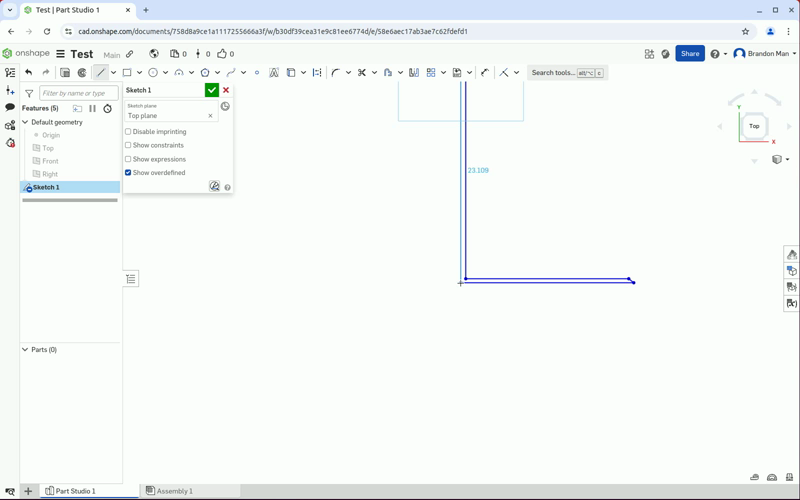
scroll(6)
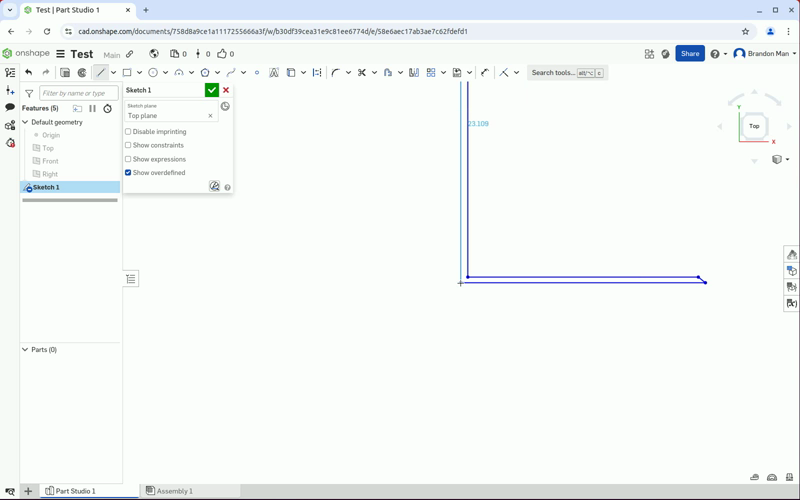
scroll(6)
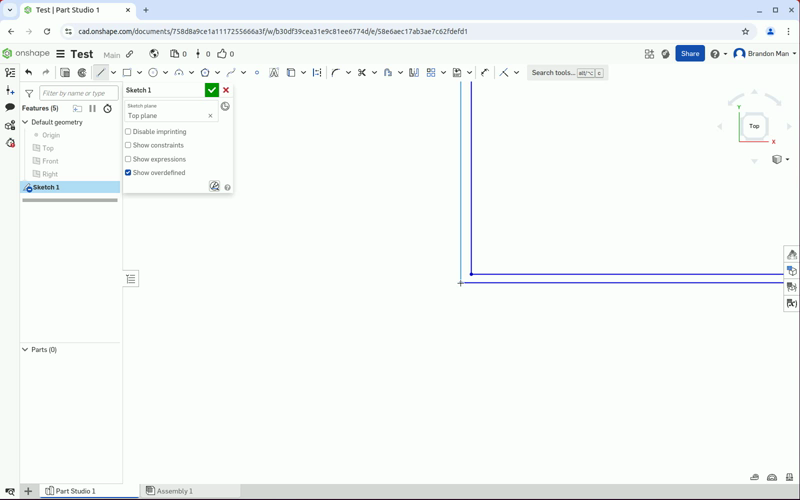
scroll(6)
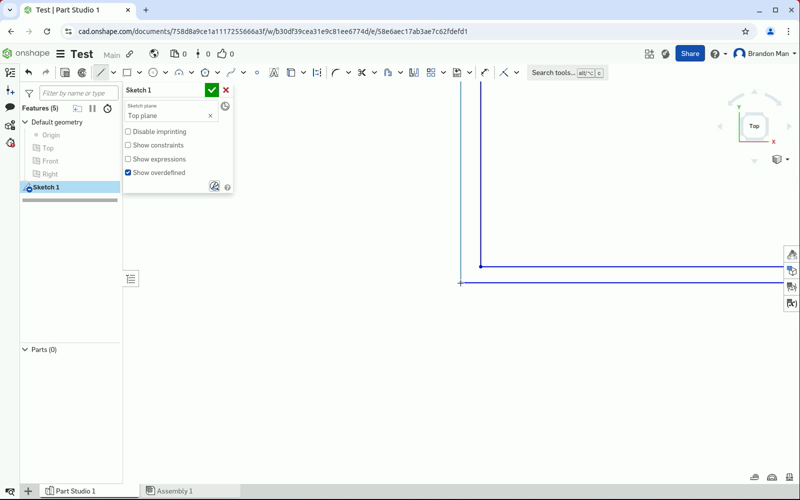
scroll(6)
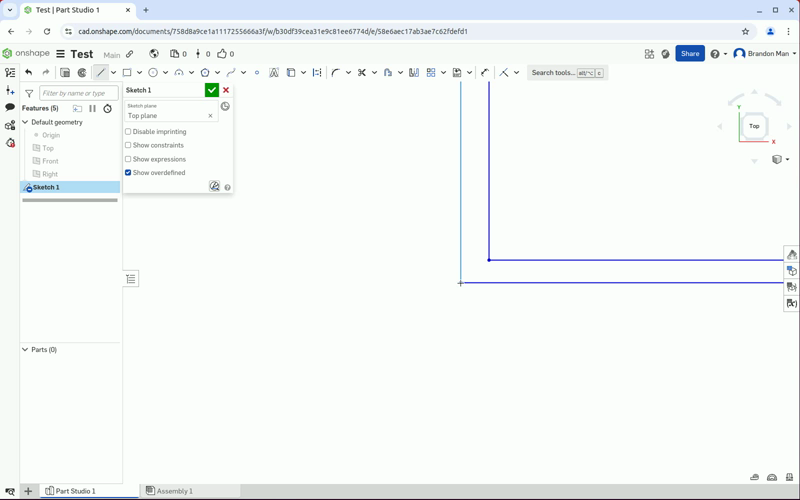
key_up(shift)
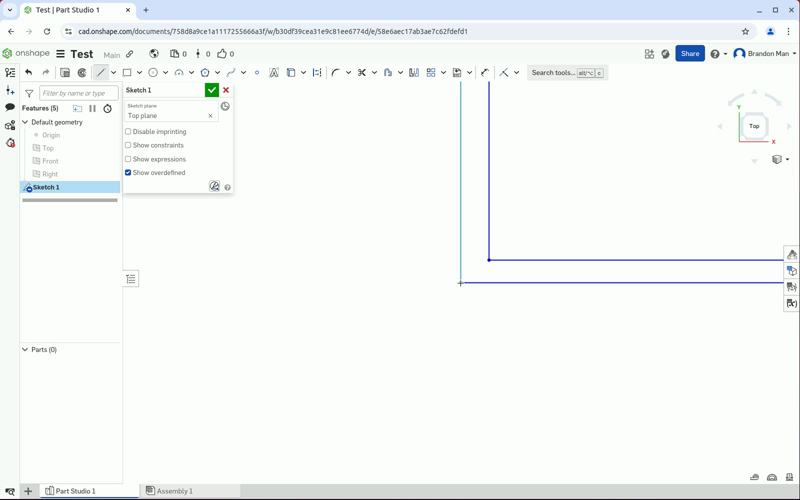
click(460, 282)
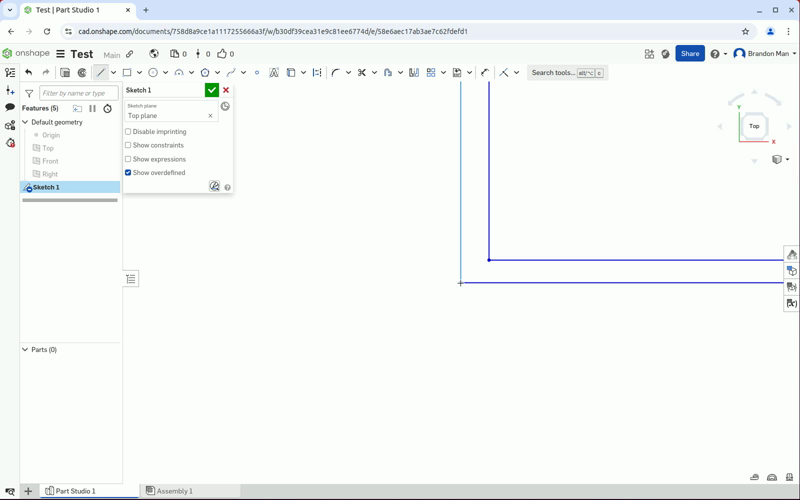
scroll(-6)
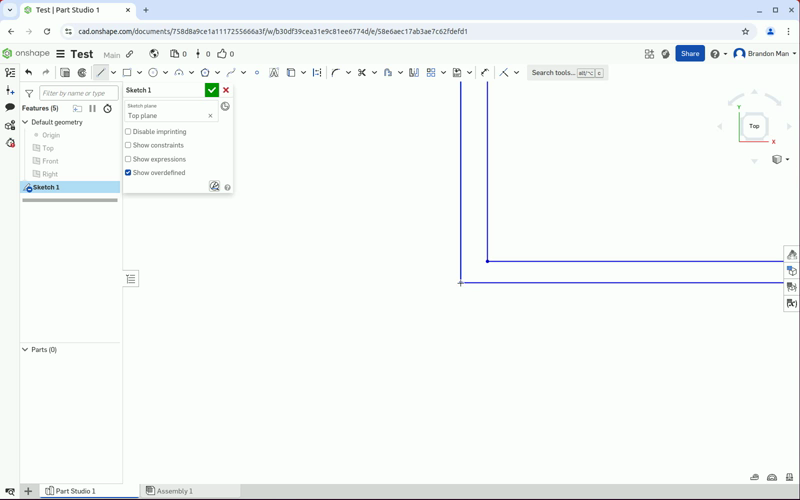
scroll(-6)
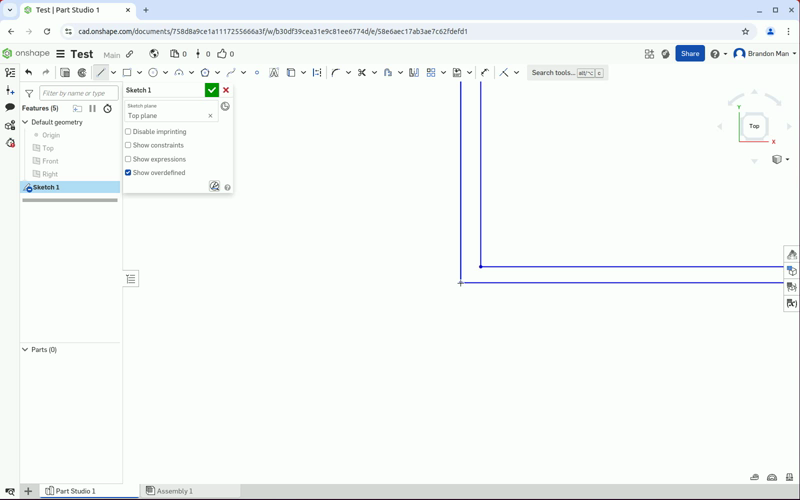
scroll(-6)
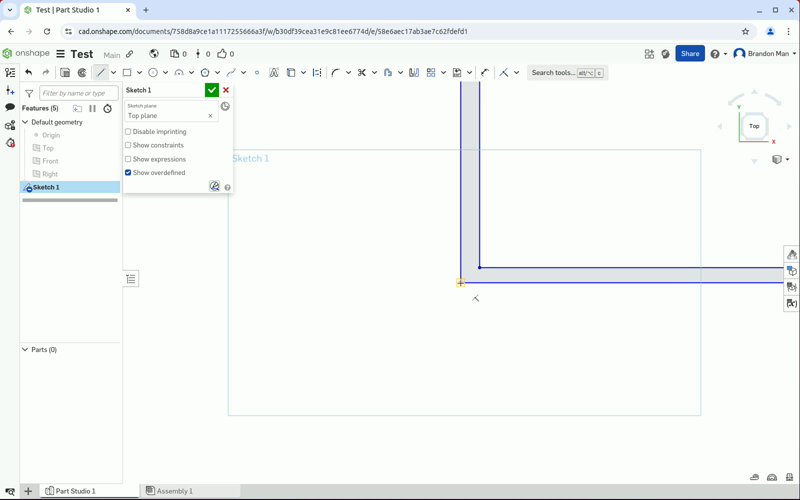
scroll(-6)
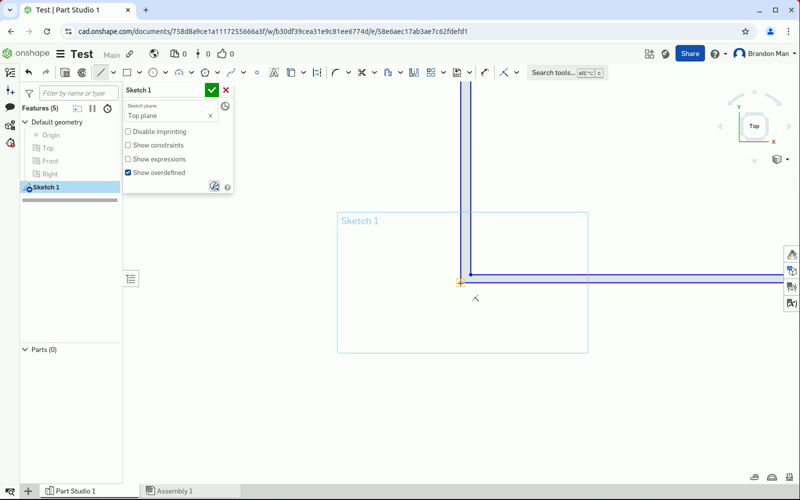
scroll(-6)
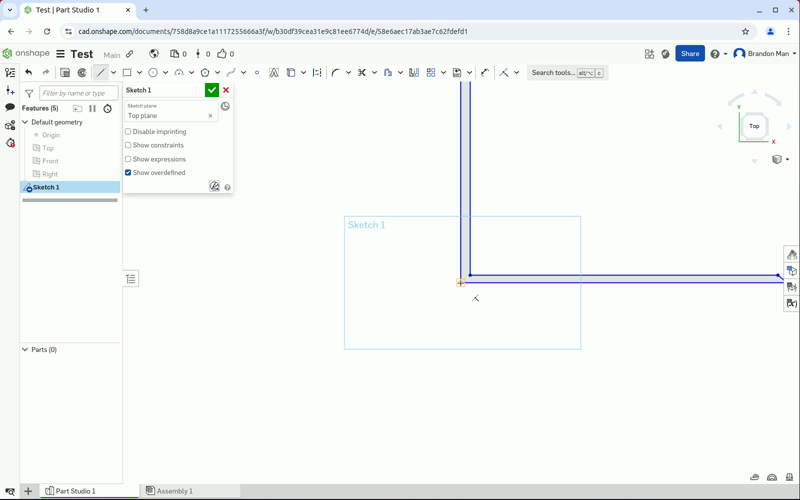
scroll(-6)
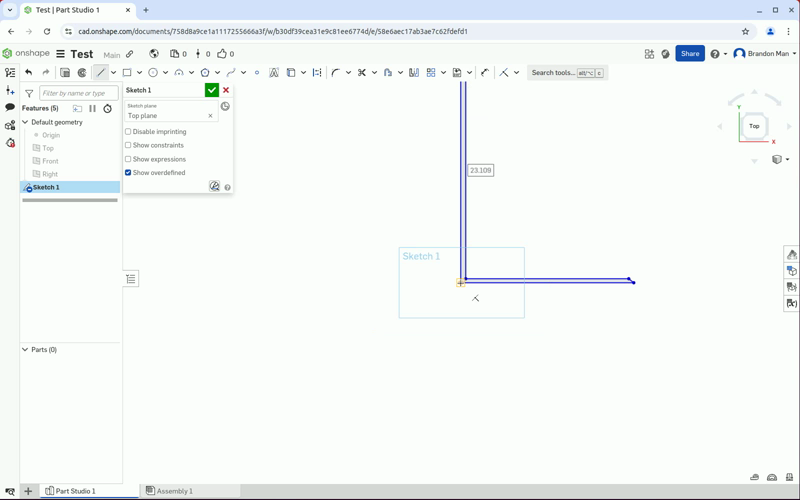
scroll(-6)
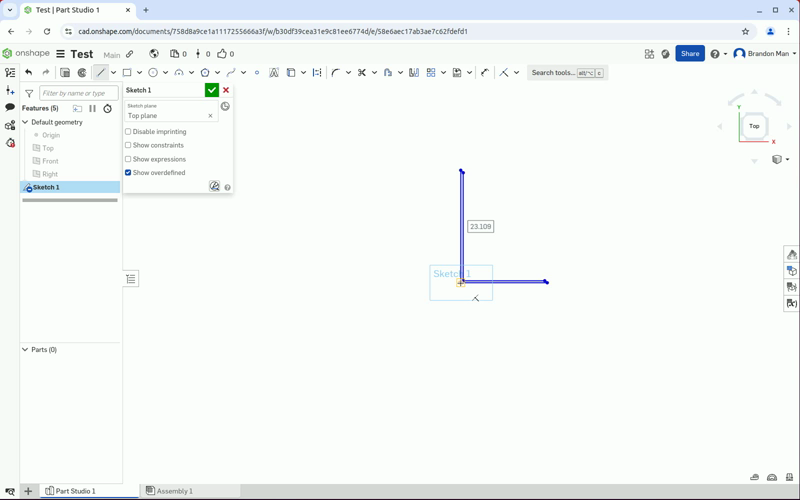
key(esc)
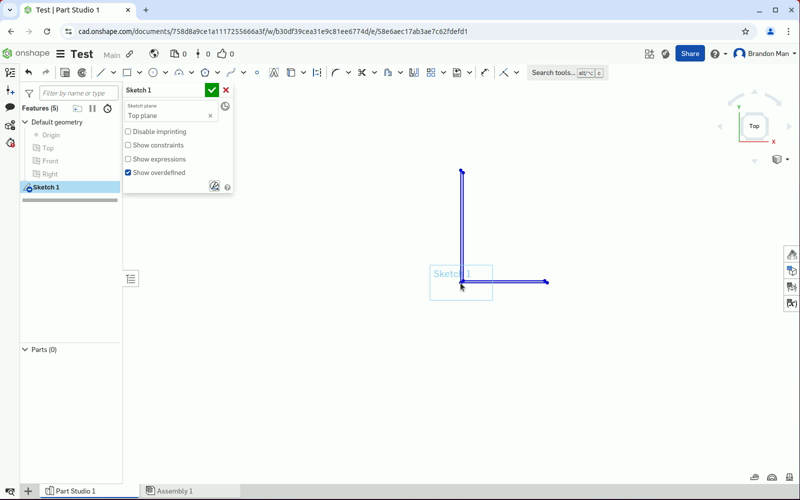
mouse_move(461, 214)
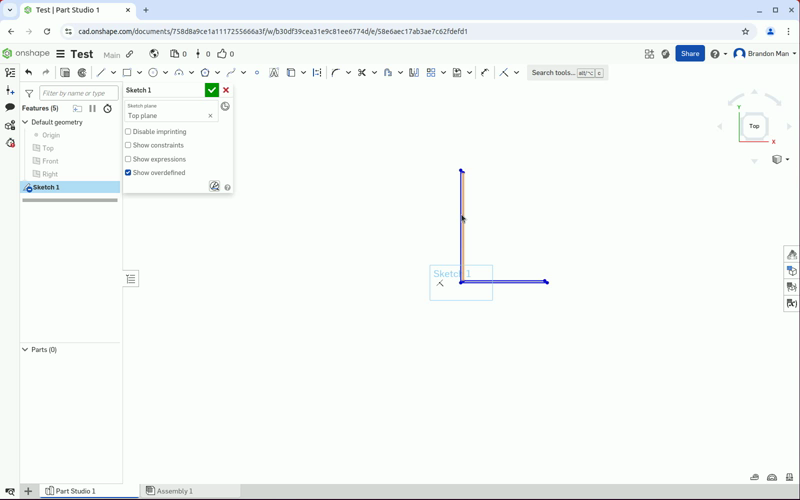
scroll(6)
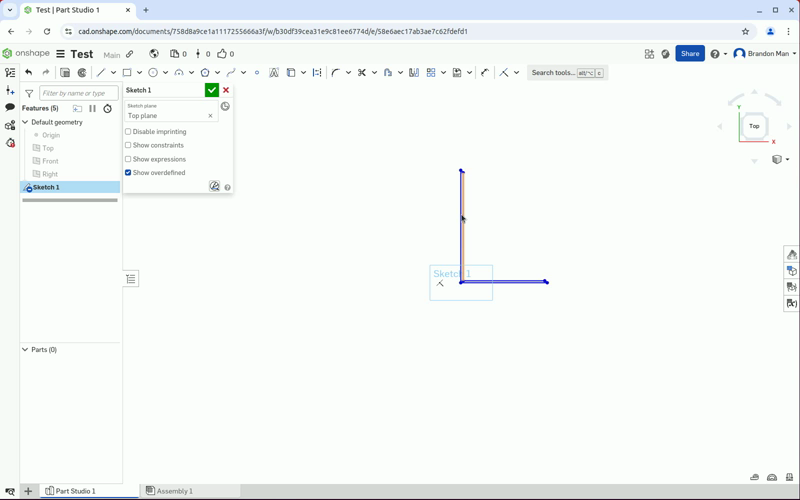
scroll(6)
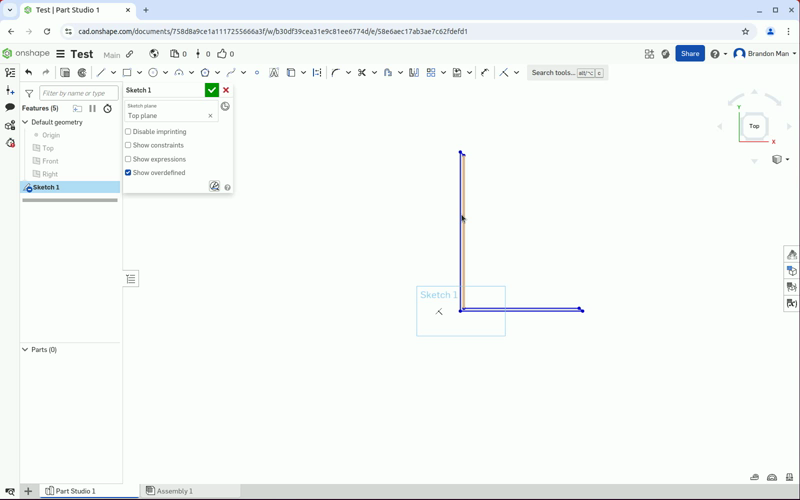
scroll(6)
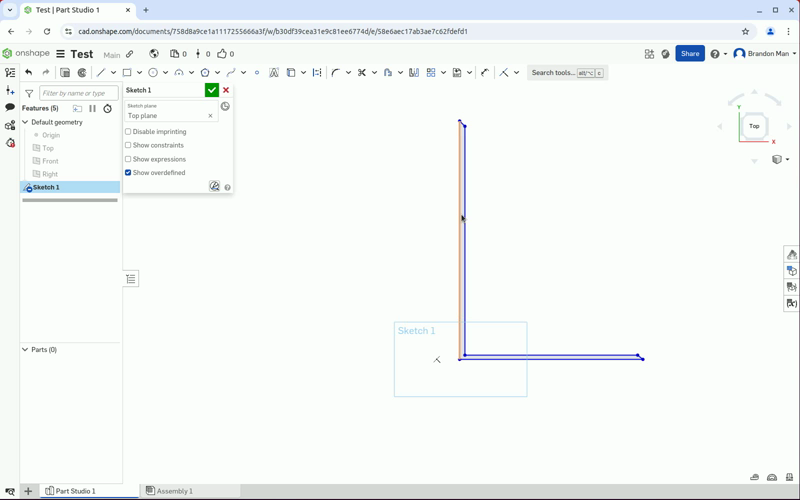
scroll(6)
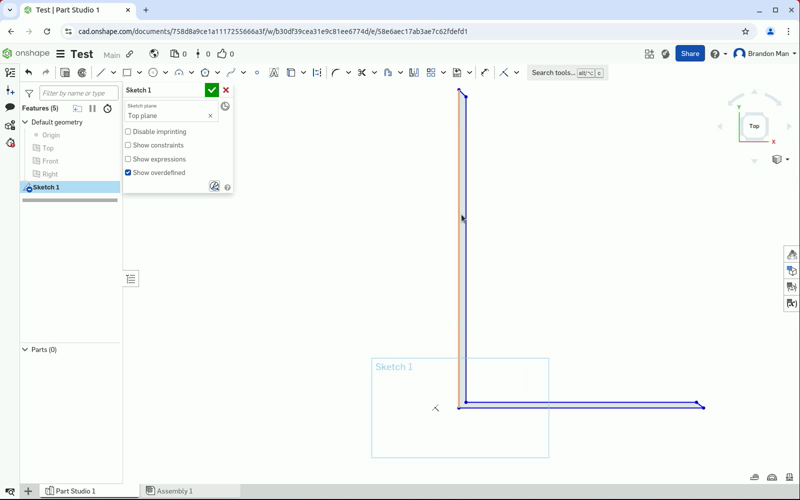
scroll(6)
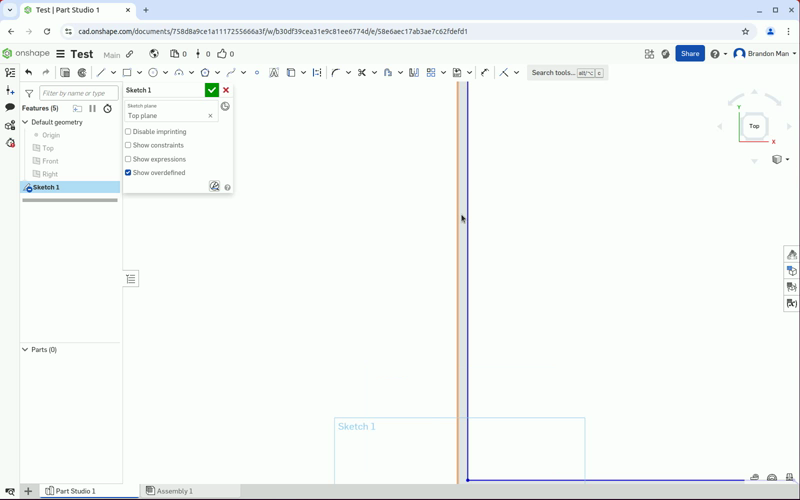
scroll(6)
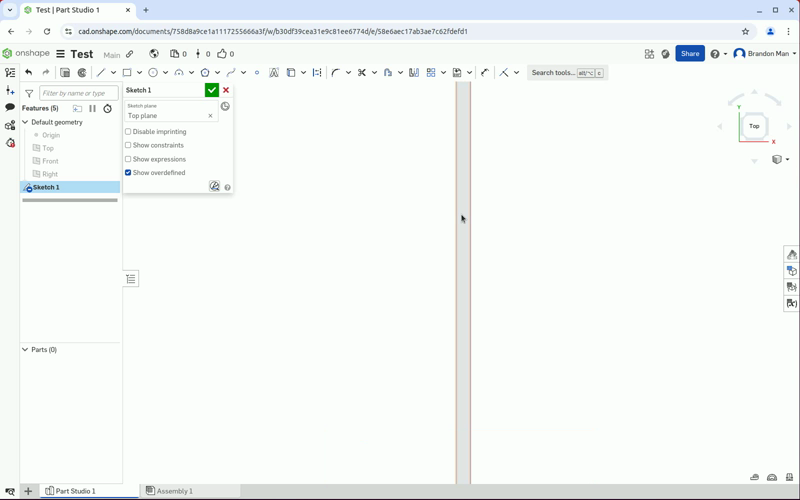
scroll(6)
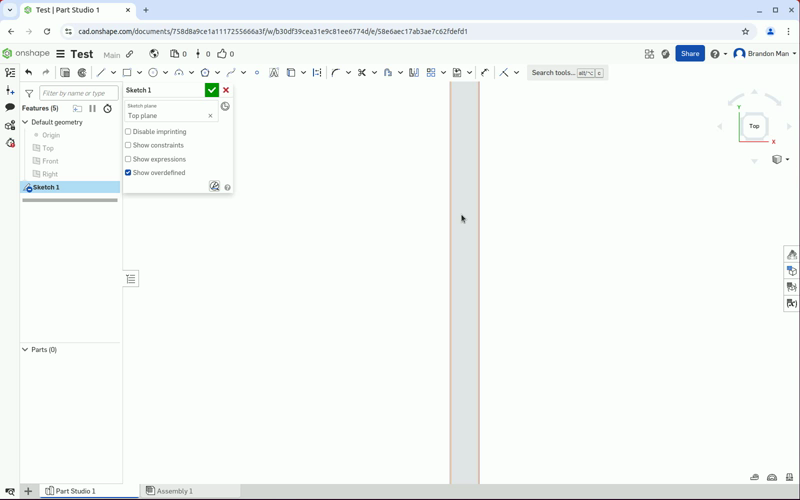
click(461, 214)
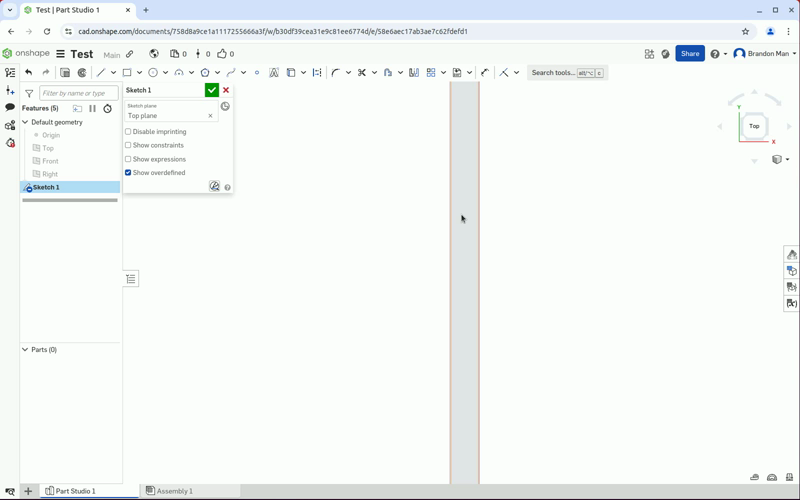
scroll(-6)
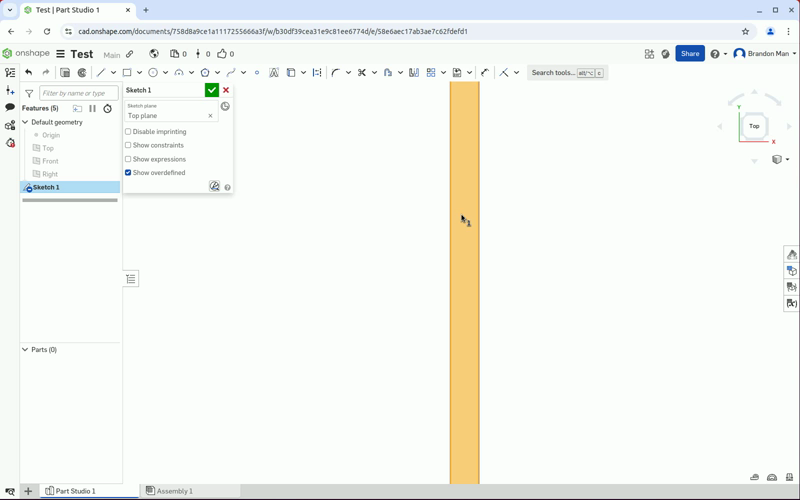
scroll(-6)
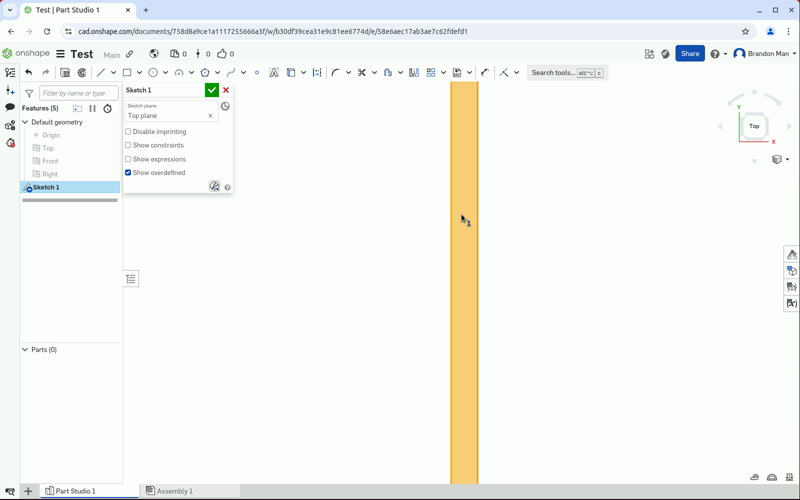
scroll(-6)
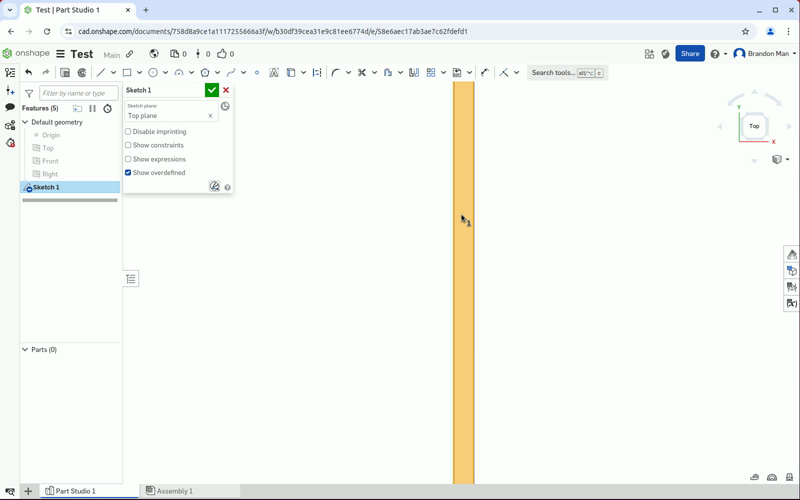
scroll(-6)
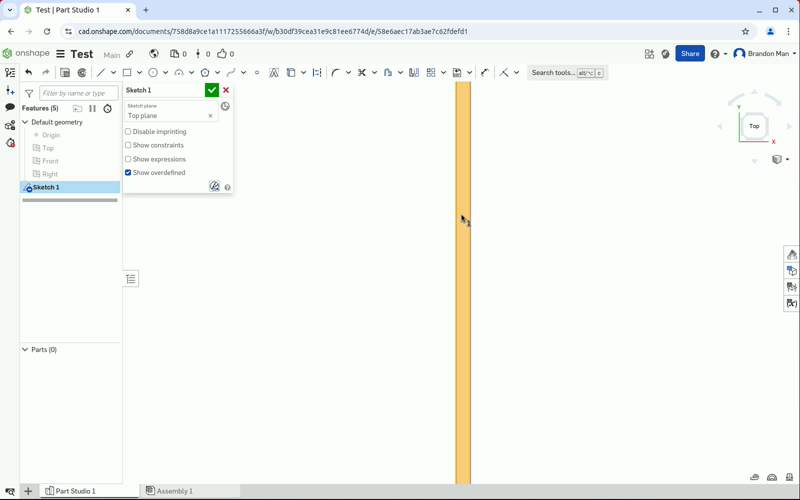
scroll(-6)
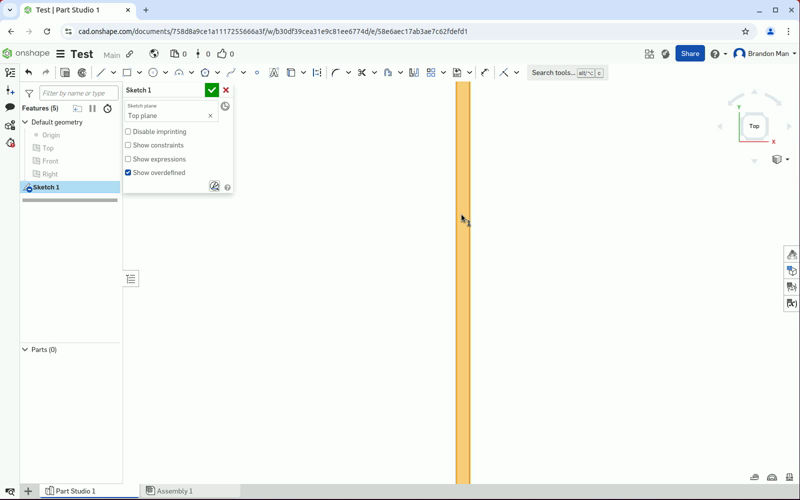
scroll(-6)
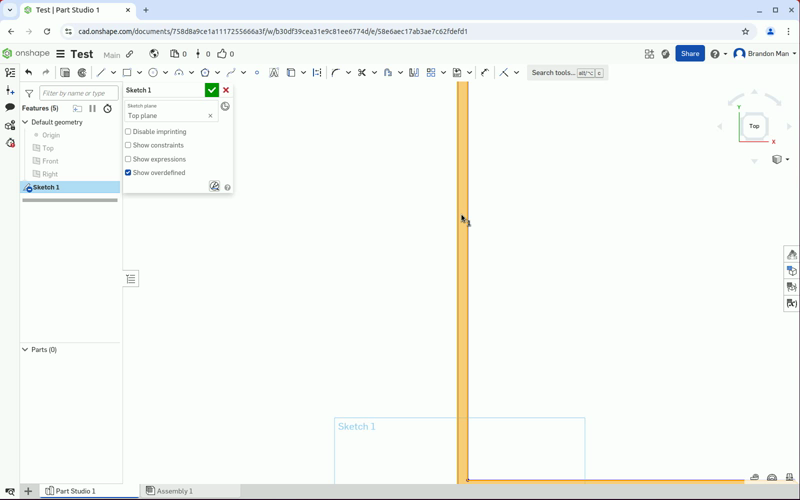
scroll(-6)
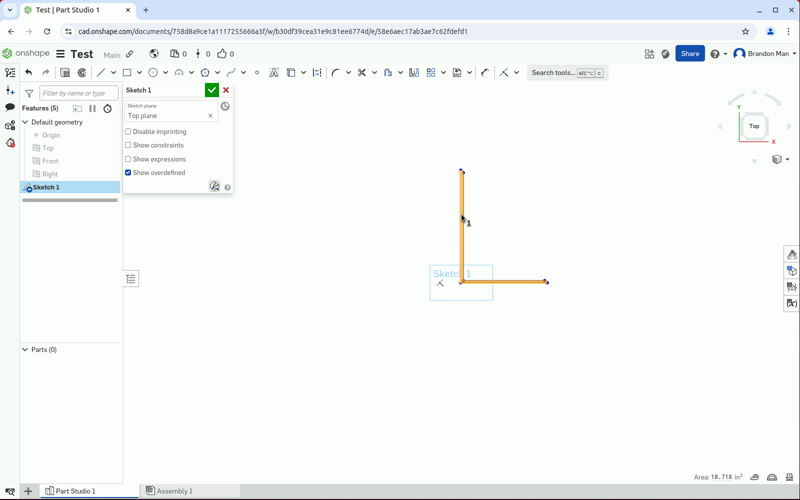
mouse_move(73, 352)
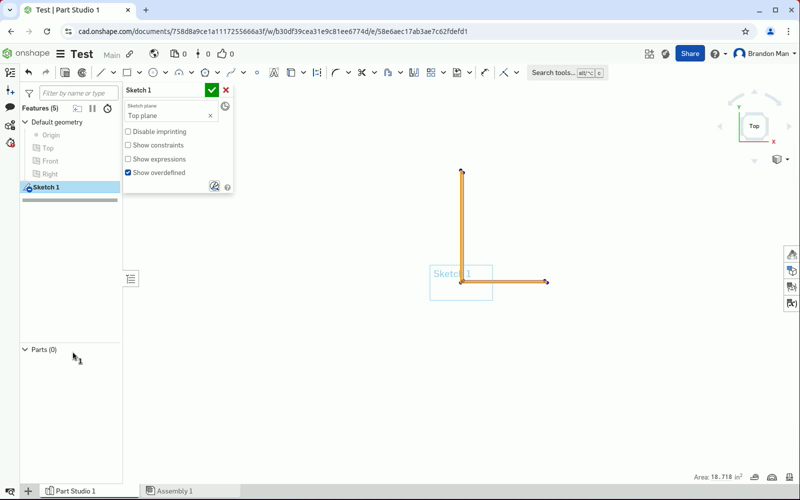
key(shift+y)
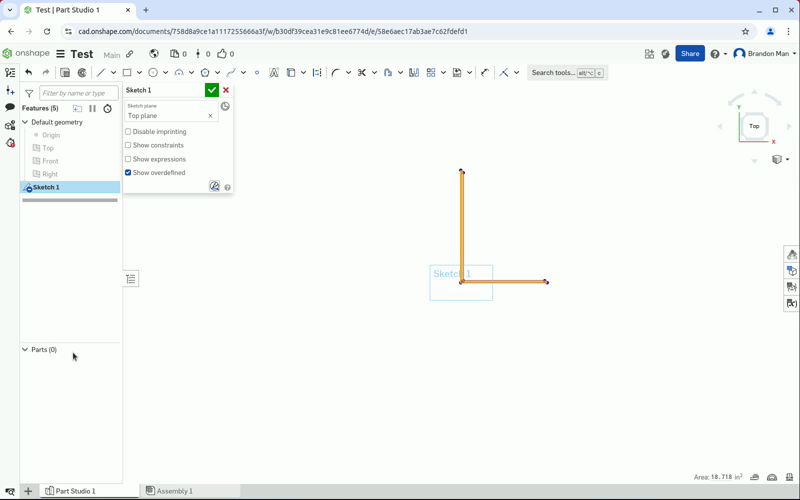
key(shift+e)
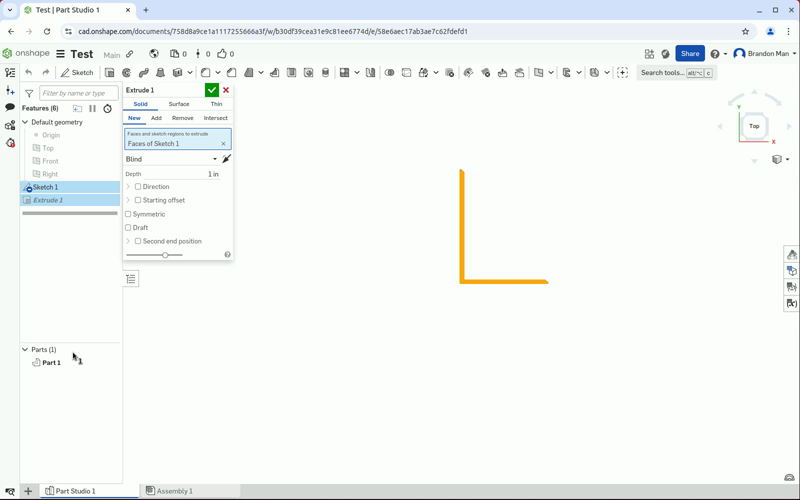
mouse_move(143, 106)
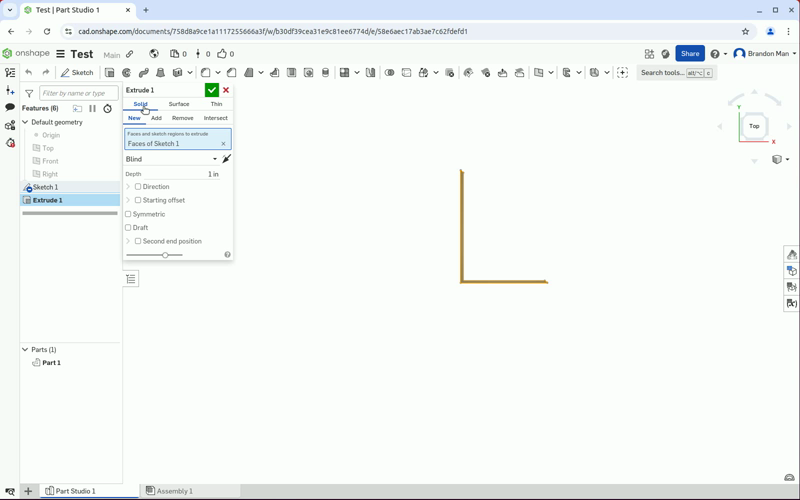
click(143, 106)
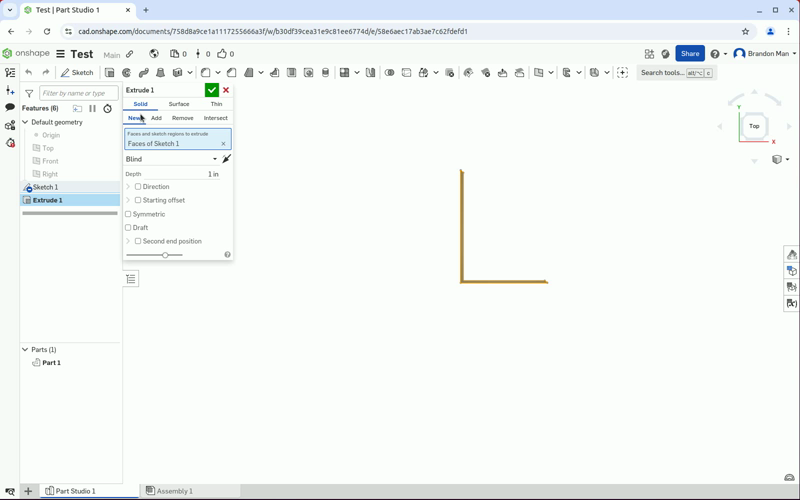
mouse_move(137, 120)
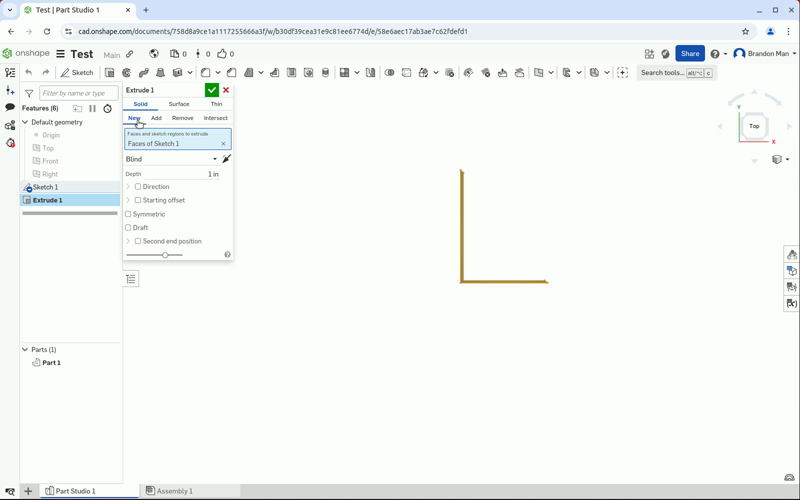
click(137, 120)
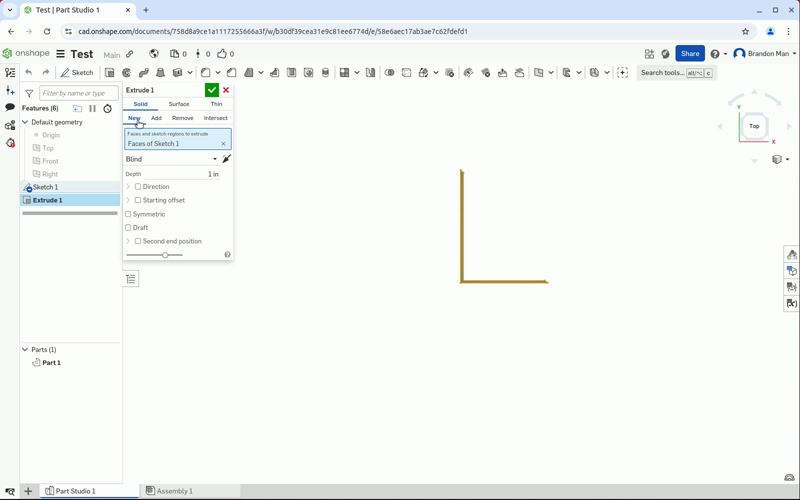
key(tab, 4)
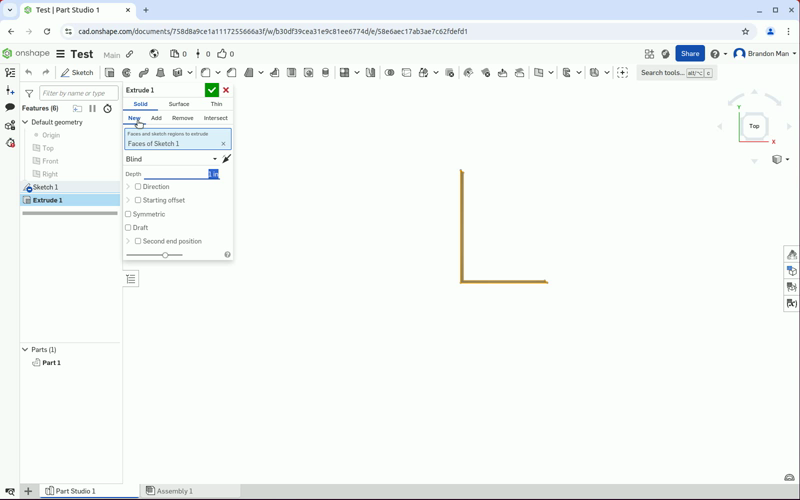
text(0.481)
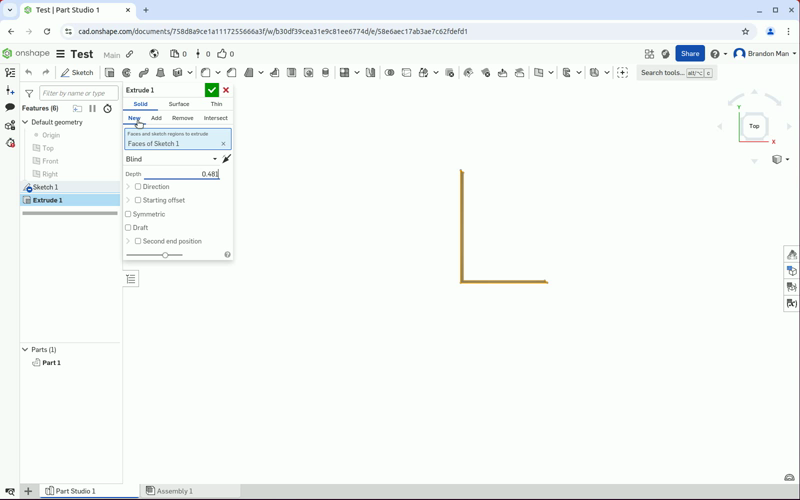
key(tab, 3)
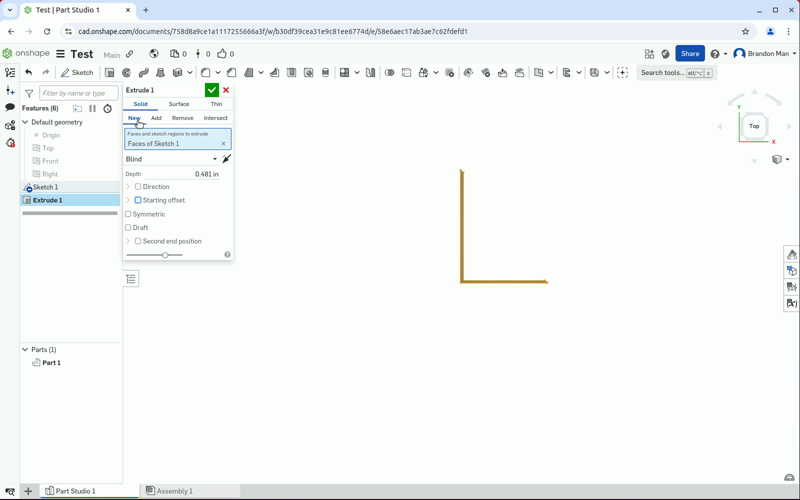
key(tab, 2)
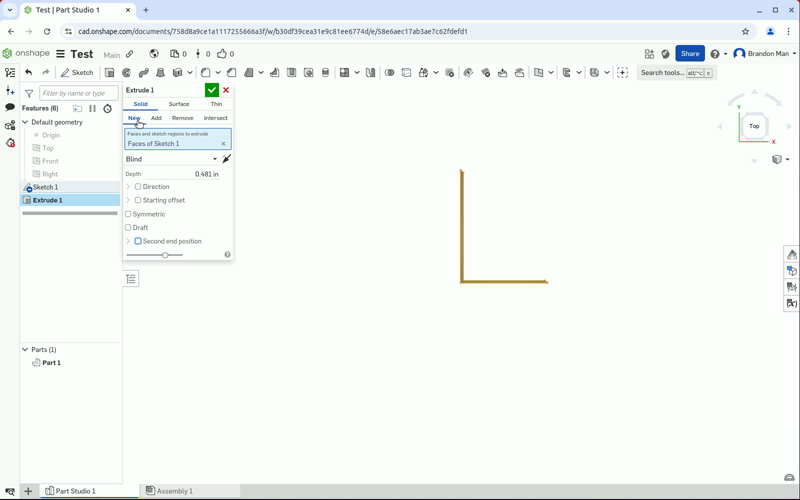
key(space)
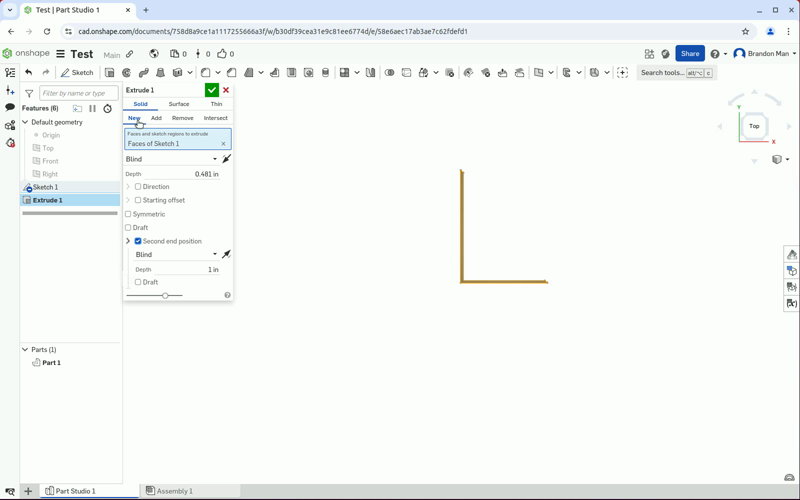
key(tab, 3)
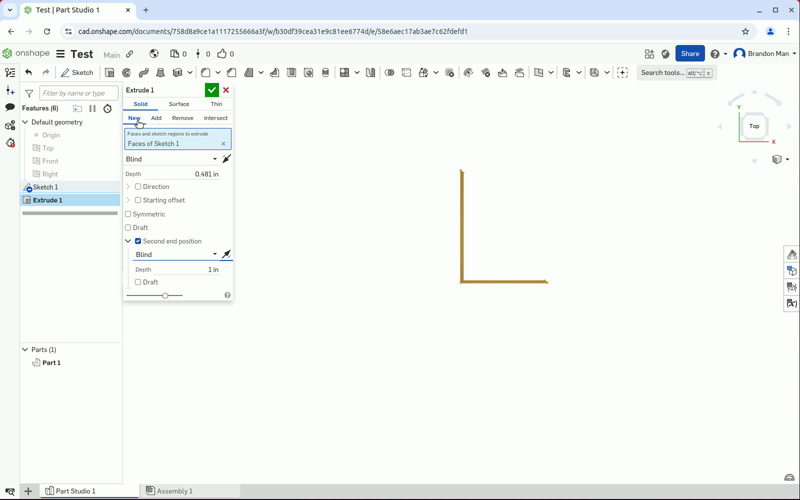
text(0.481)
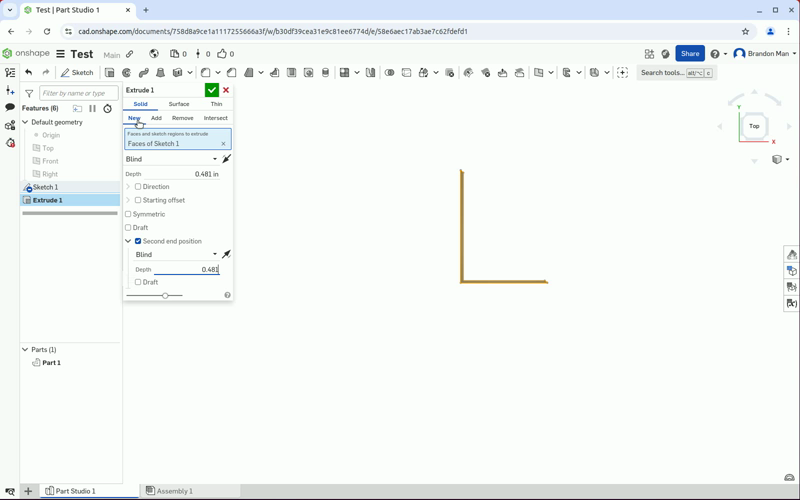
key(enter)
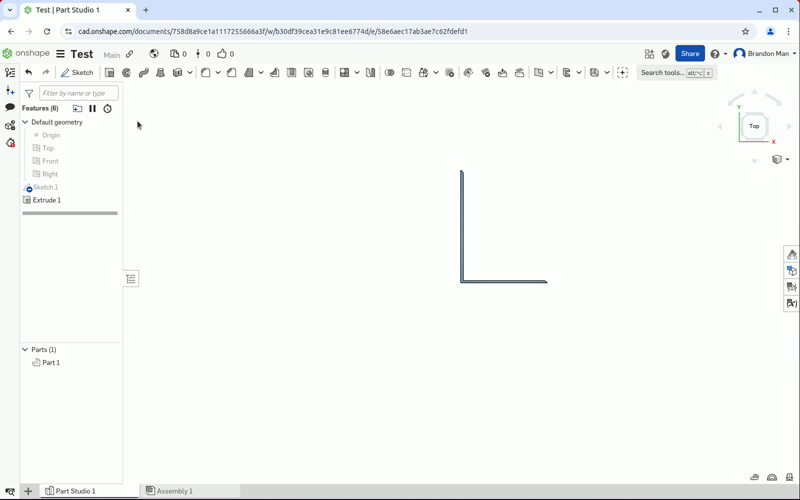
key(shift+h)
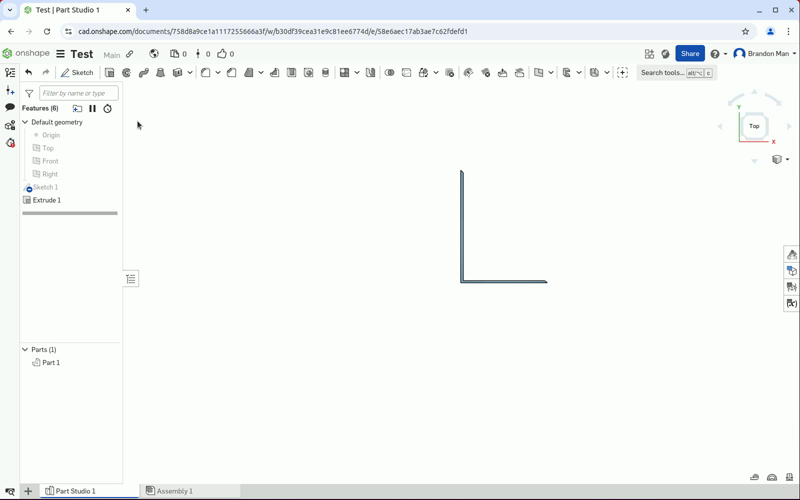
key(shift+h)
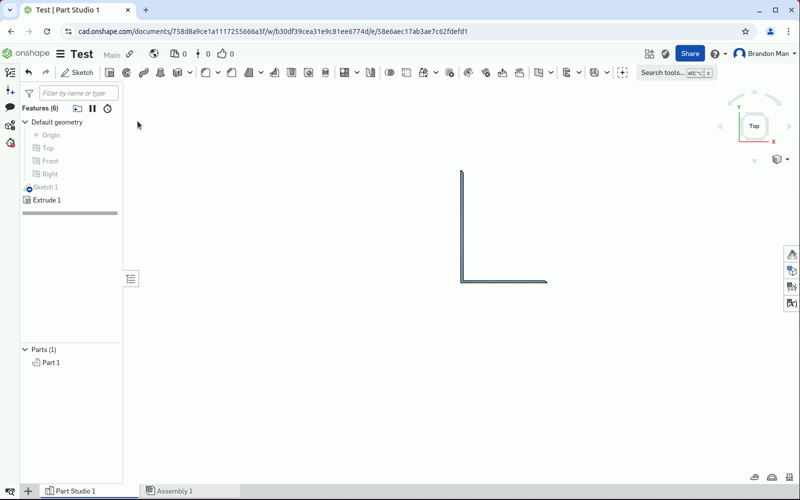
mouse_move(73, 189)
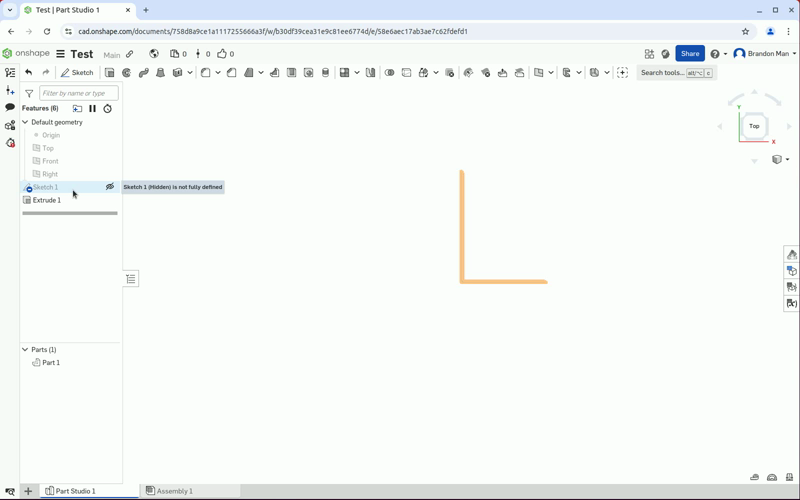
click(73, 189)
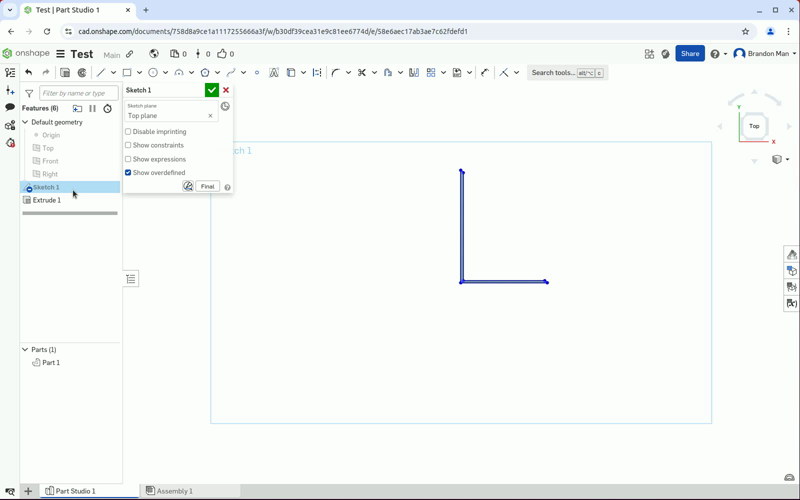
mouse_move(229, 92)
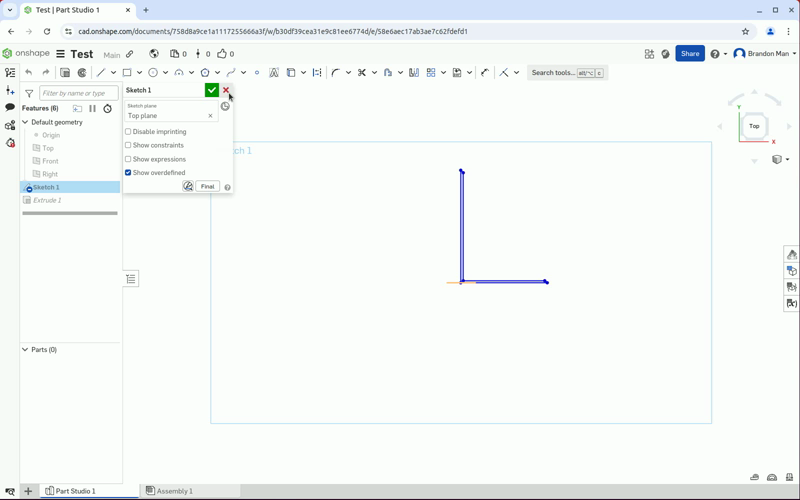
click(229, 92)
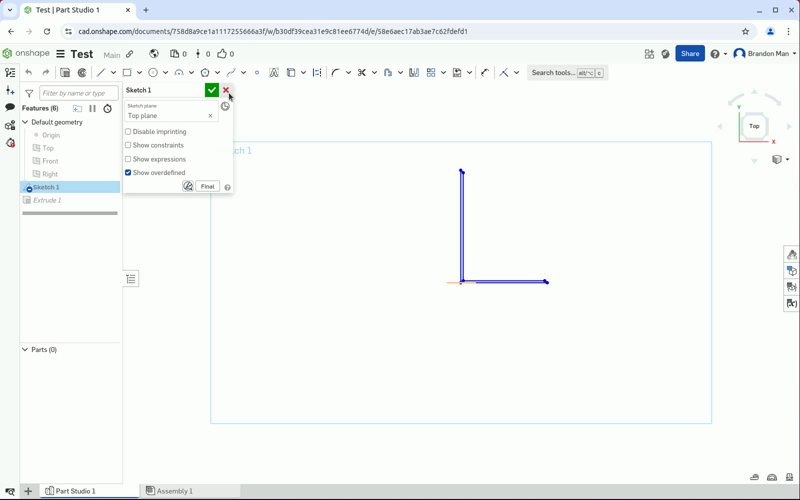
key(shift+s)
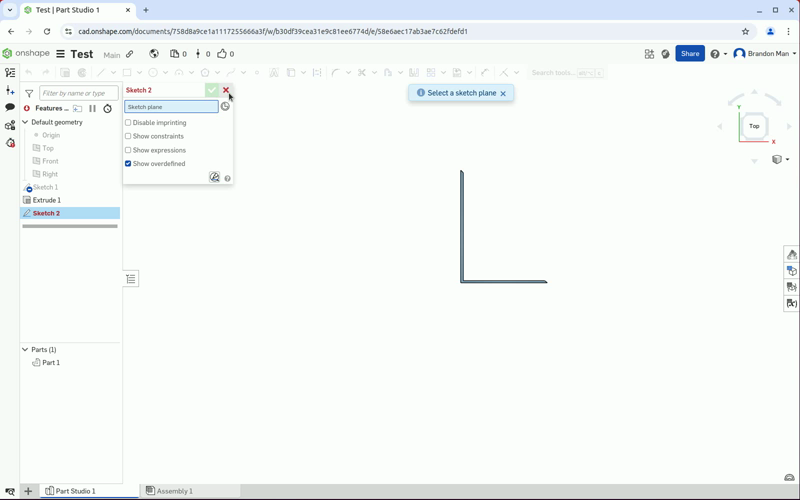
mouse_move(73, 150)
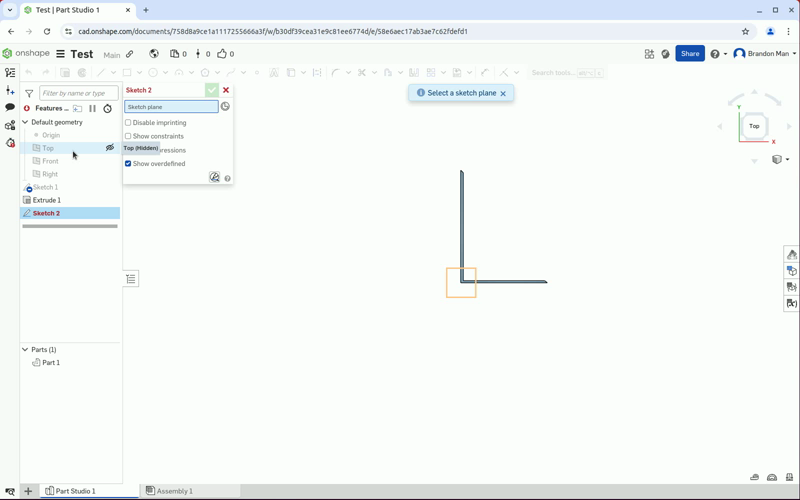
click(73, 150)
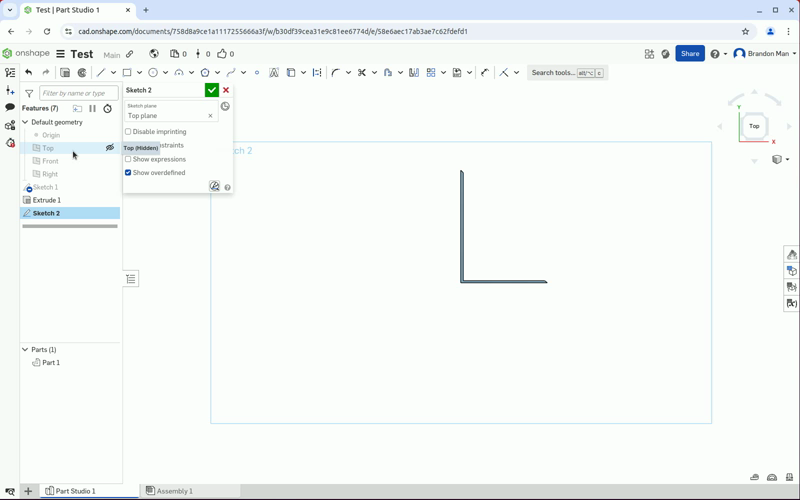
mouse_move(73, 352)
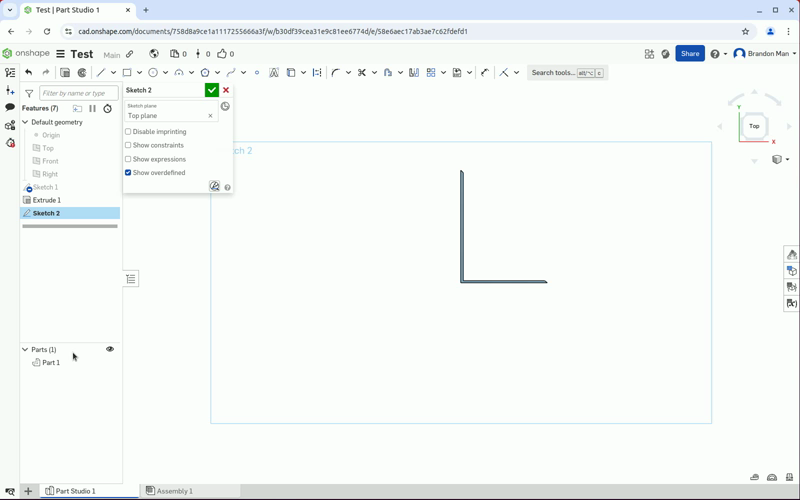
key(y)
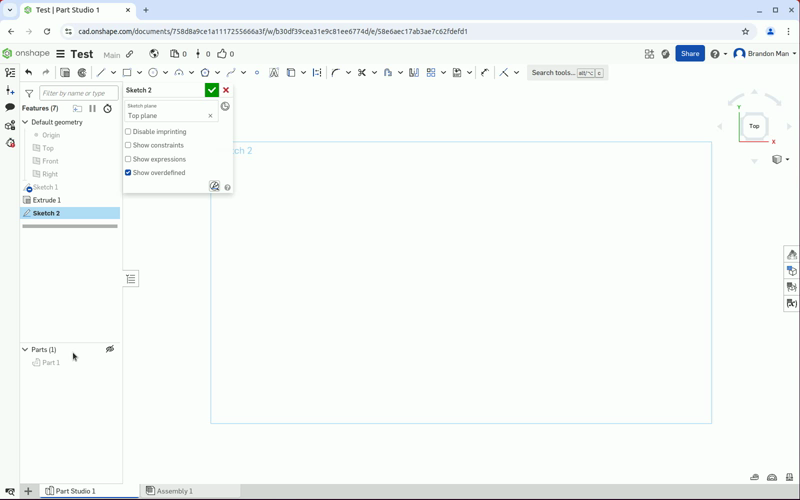
key(l)
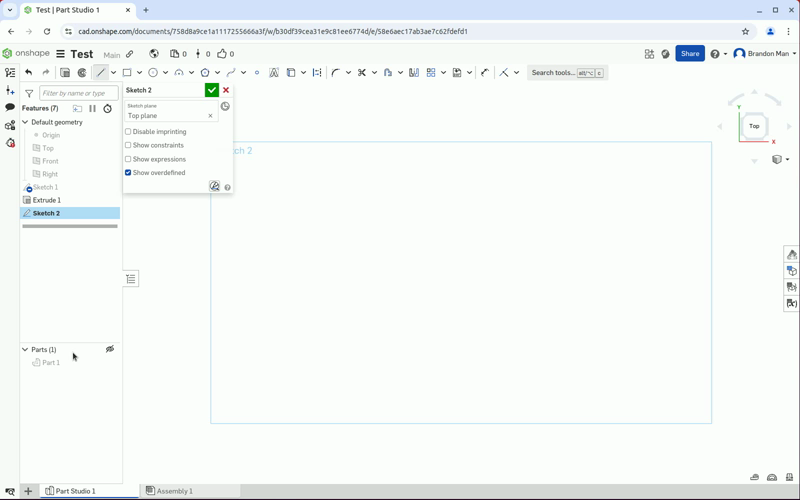
key_down(shift)
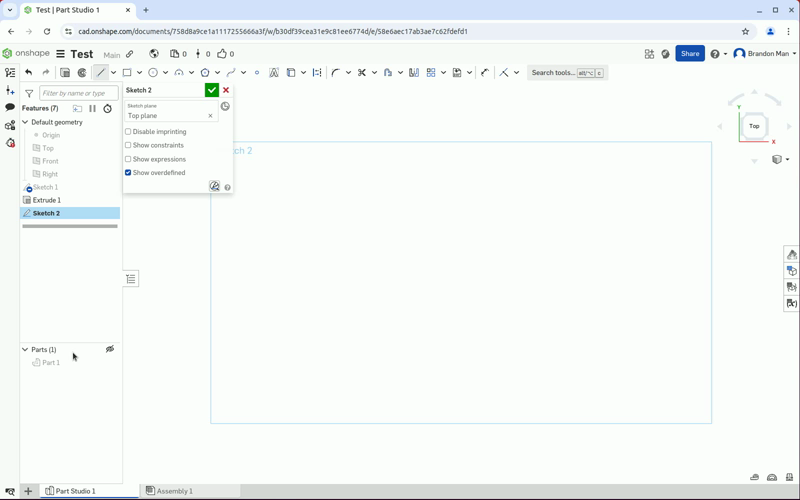
mouse_move(463, 280)
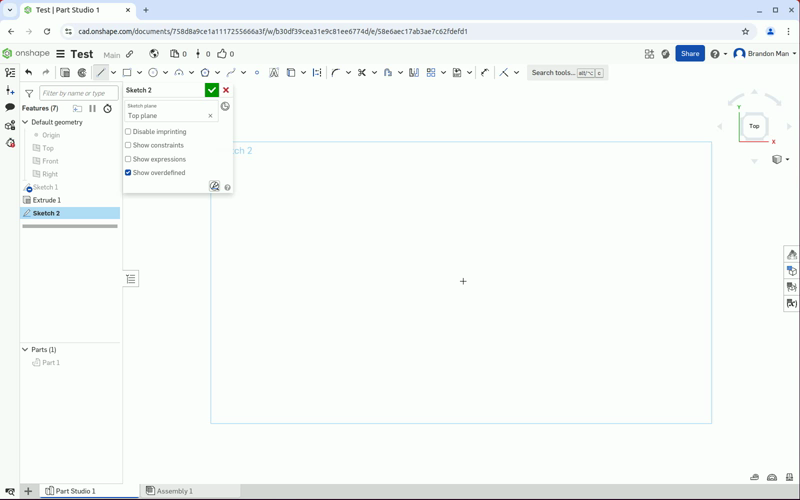
click(463, 280)
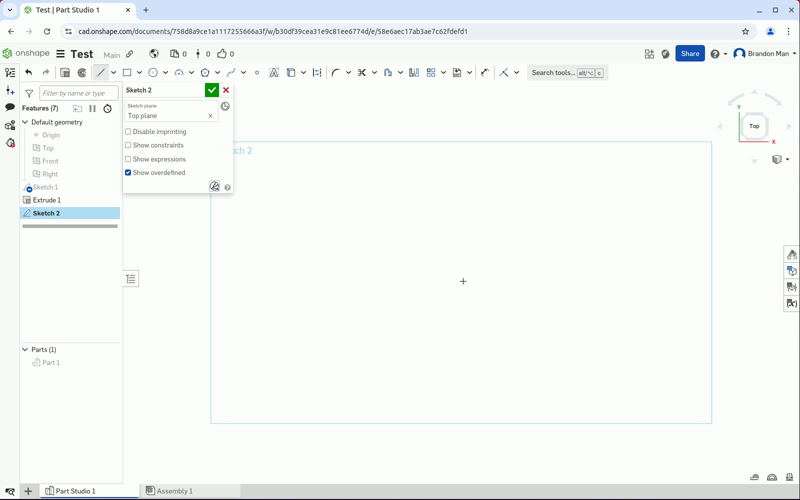
key_up(shift)
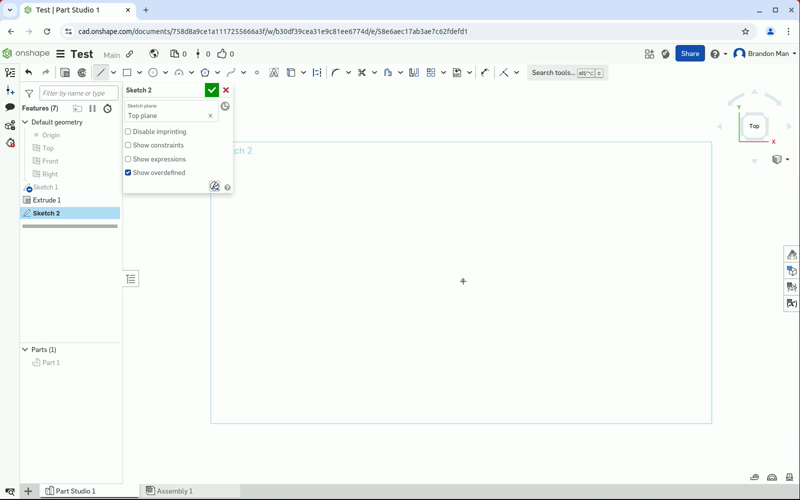
key_down(shift)
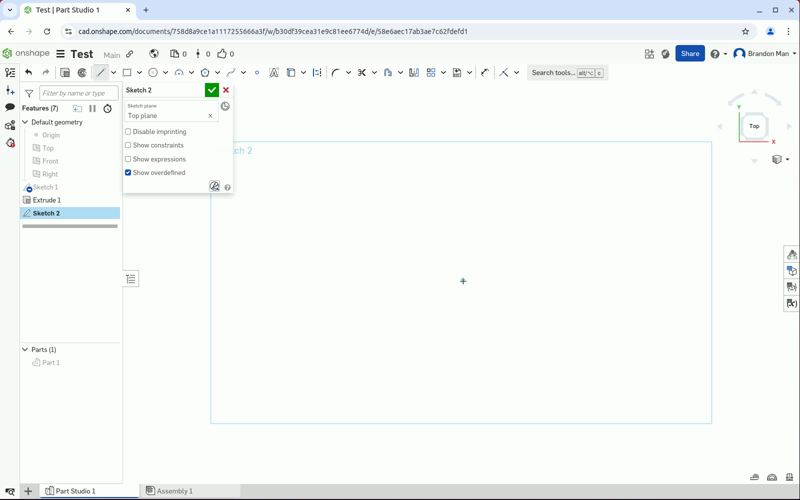
mouse_move(544, 280)
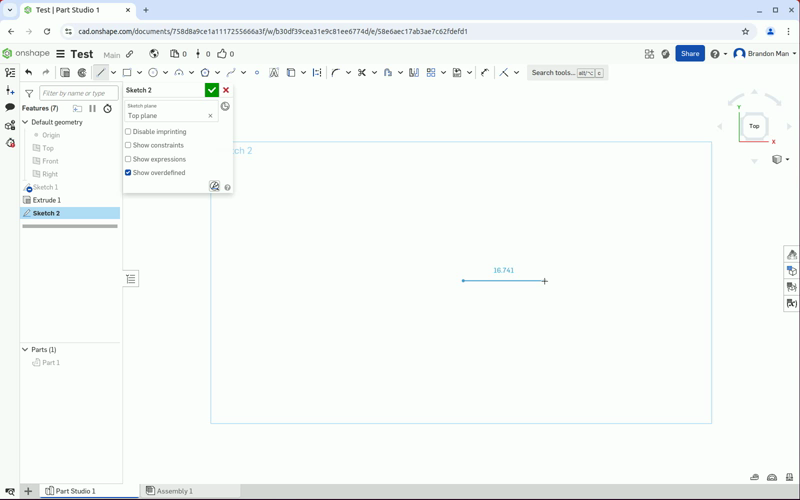
click(544, 280)
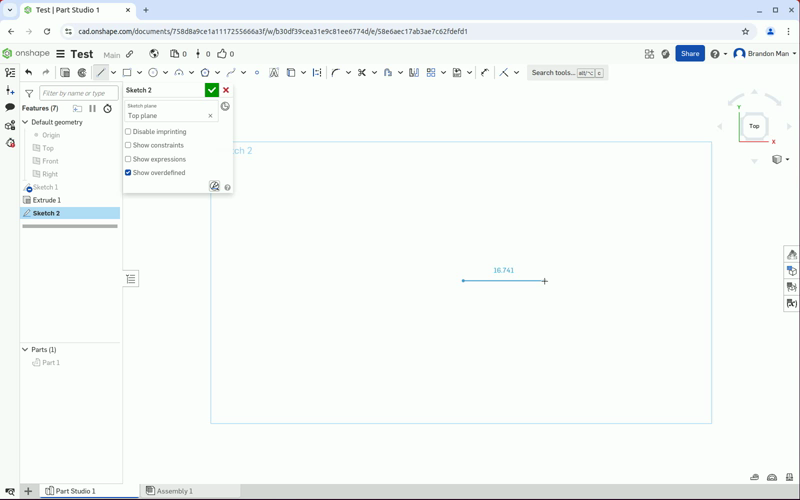
key_up(shift)
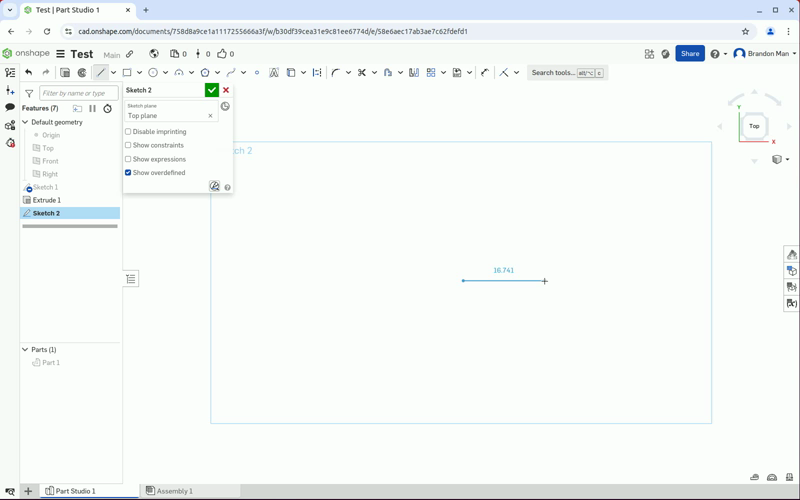
key_down(shift)
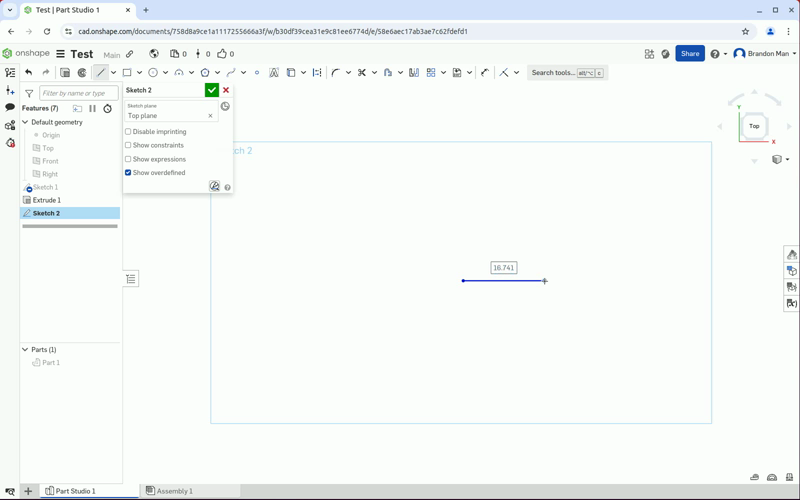
mouse_move(574, 280)
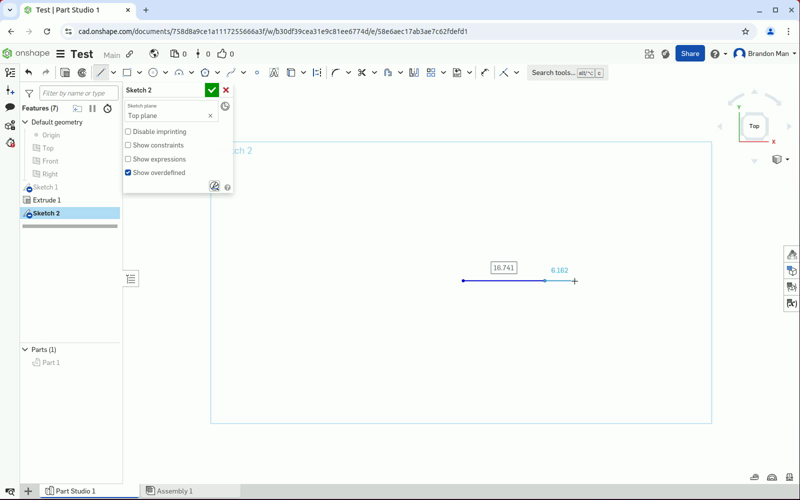
mouse_move(540, 276)
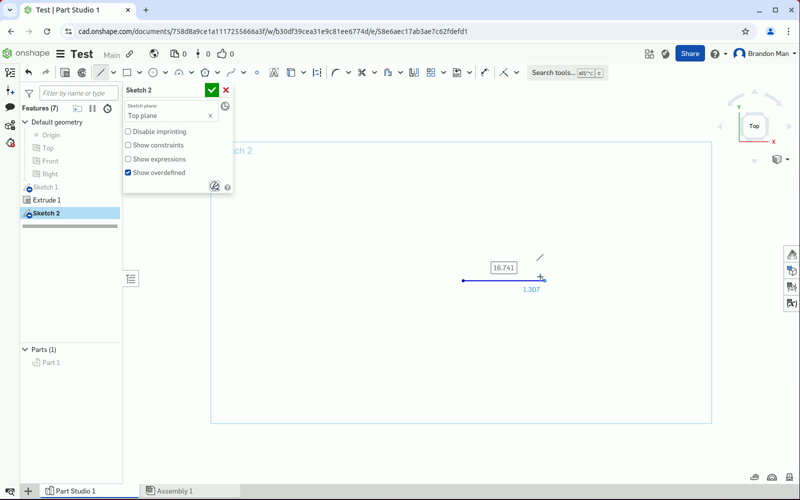
scroll(6)
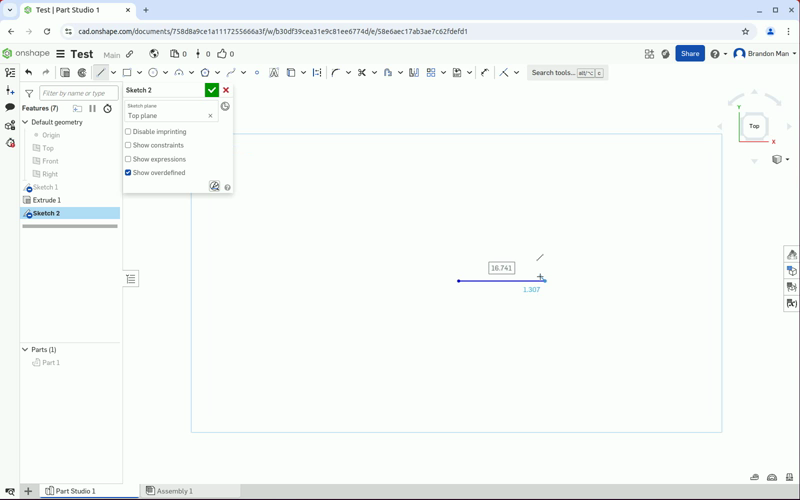
scroll(6)
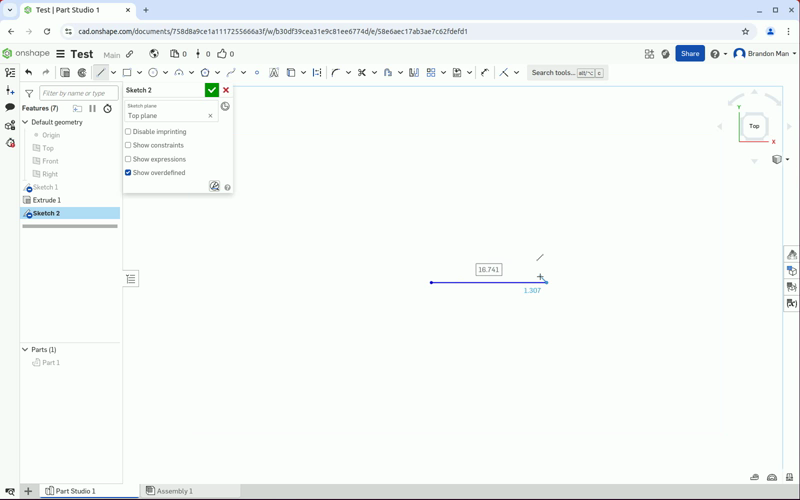
scroll(6)
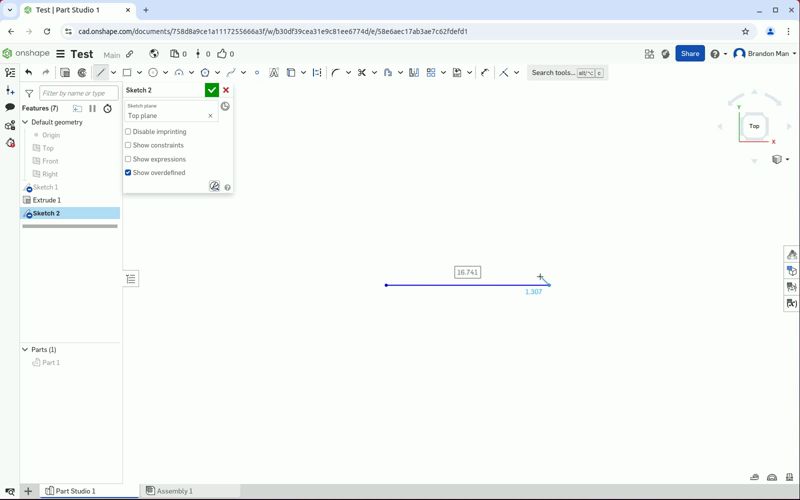
scroll(6)
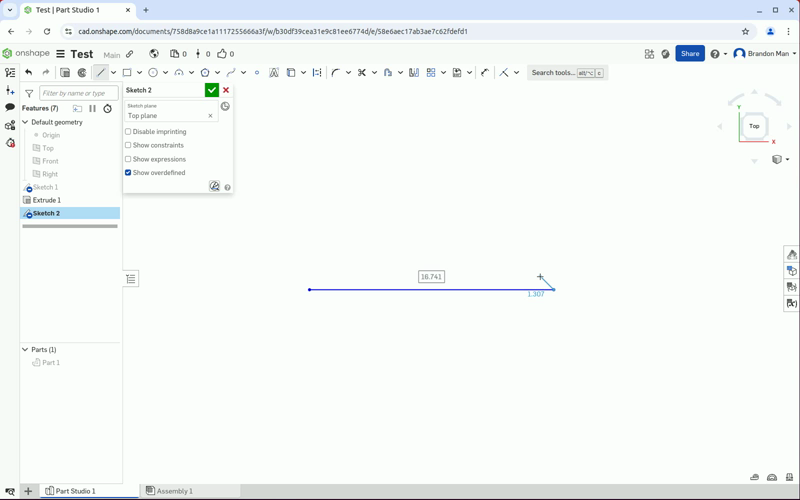
scroll(6)
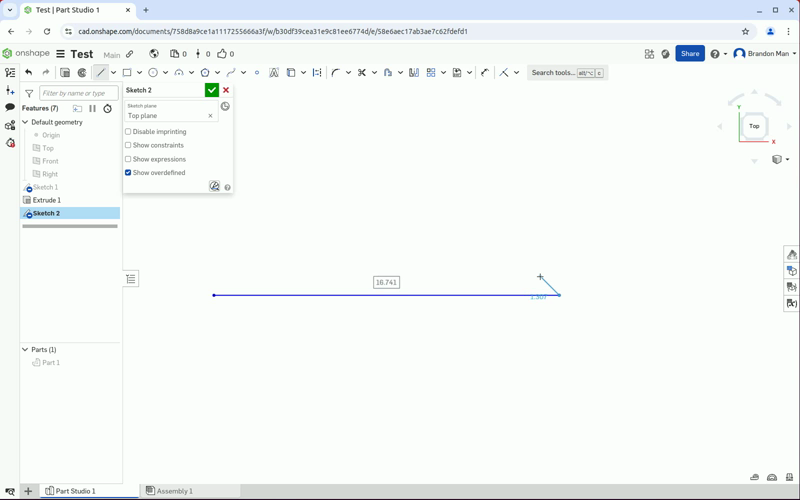
scroll(6)
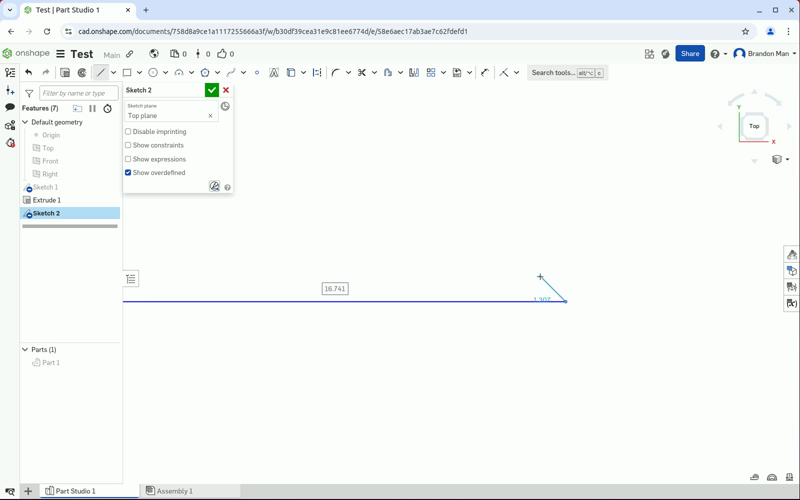
scroll(6)
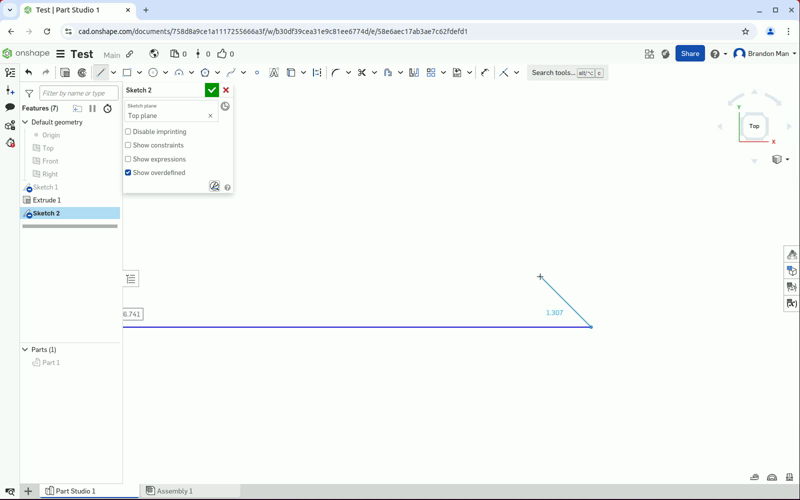
click(540, 276)
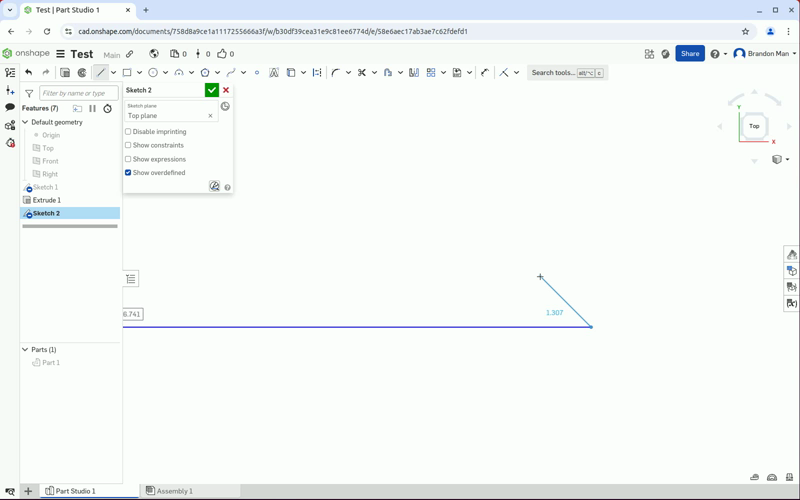
scroll(-6)
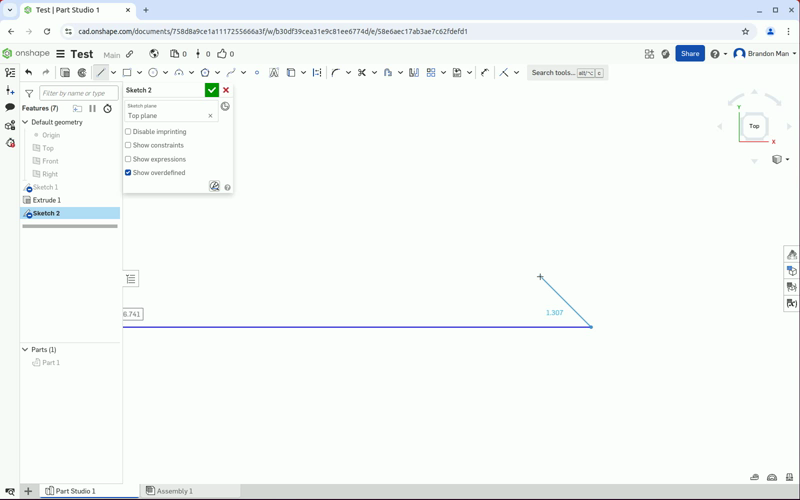
scroll(-6)
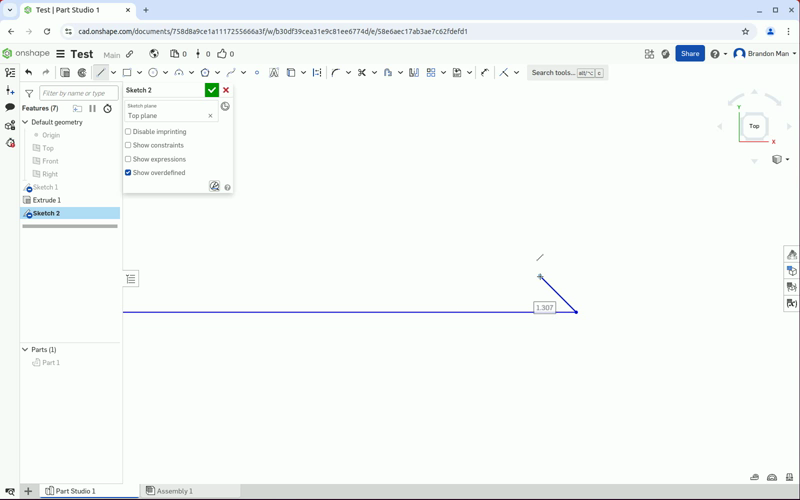
scroll(-6)
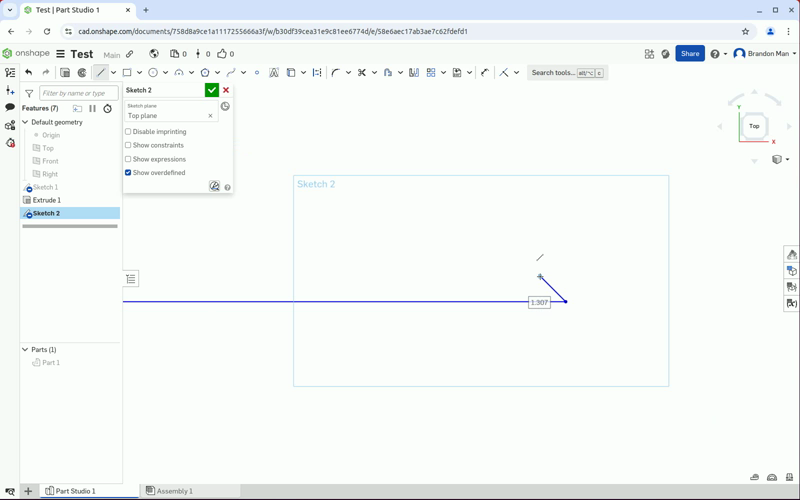
scroll(-6)
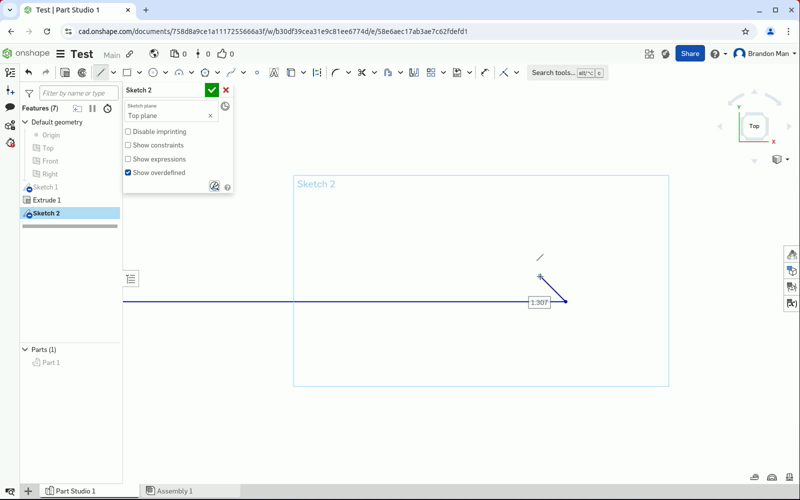
scroll(-6)
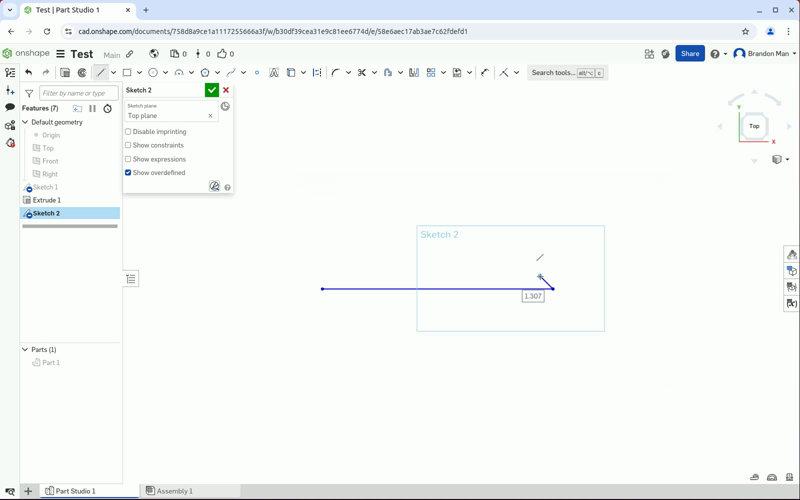
scroll(-6)
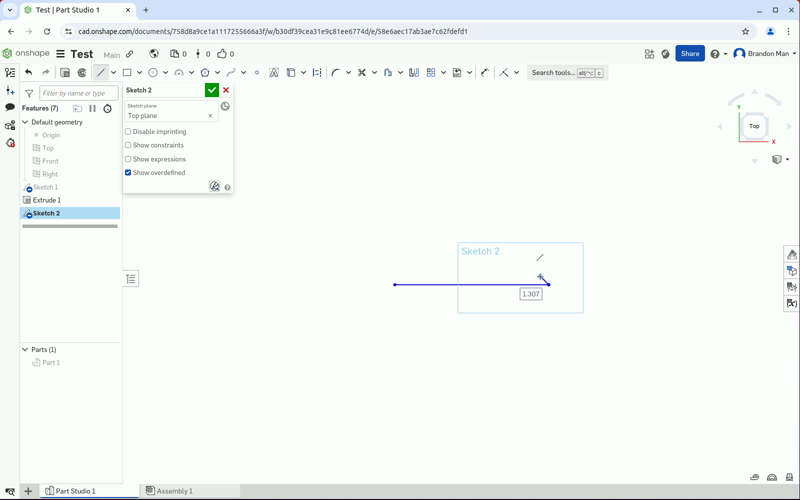
scroll(-6)
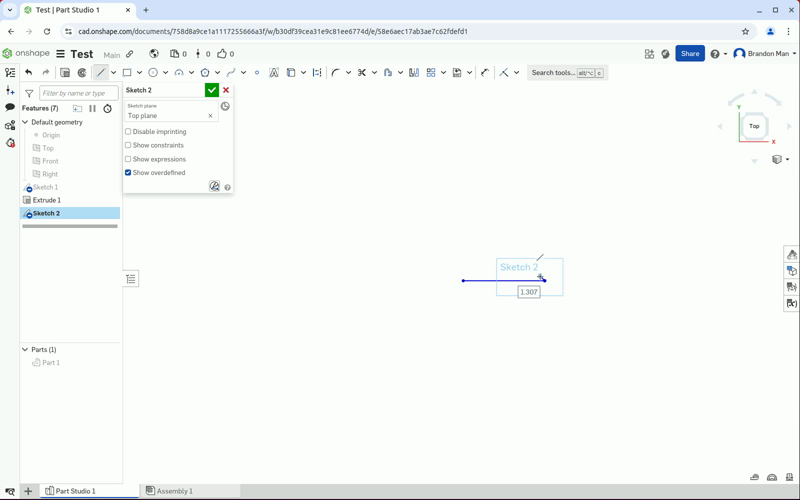
key_up(shift)
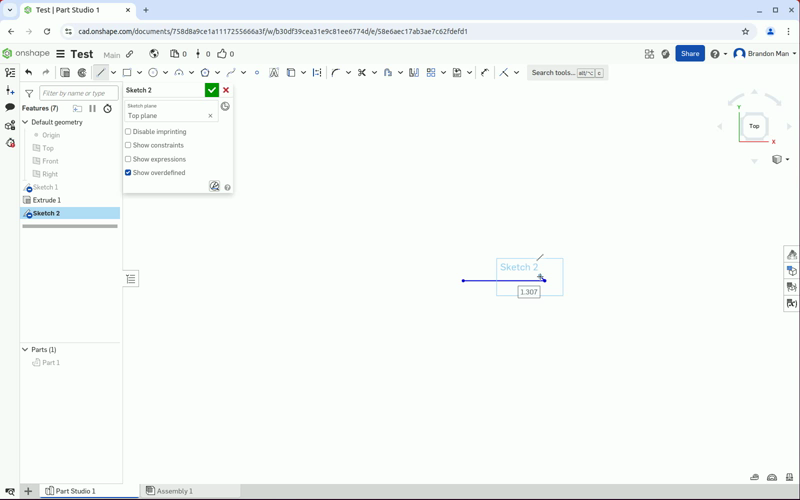
key_down(shift)
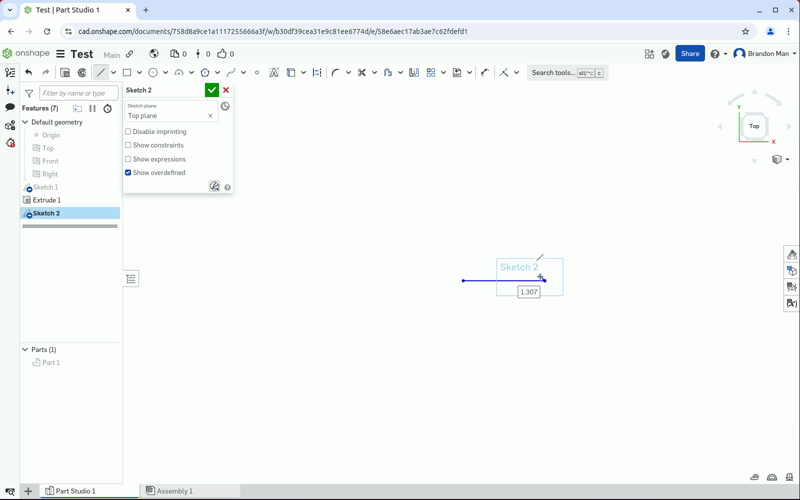
mouse_move(467, 276)
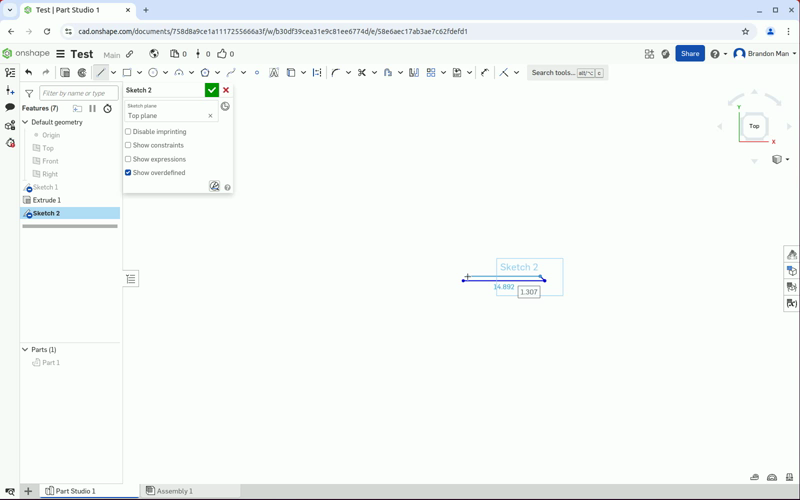
click(467, 276)
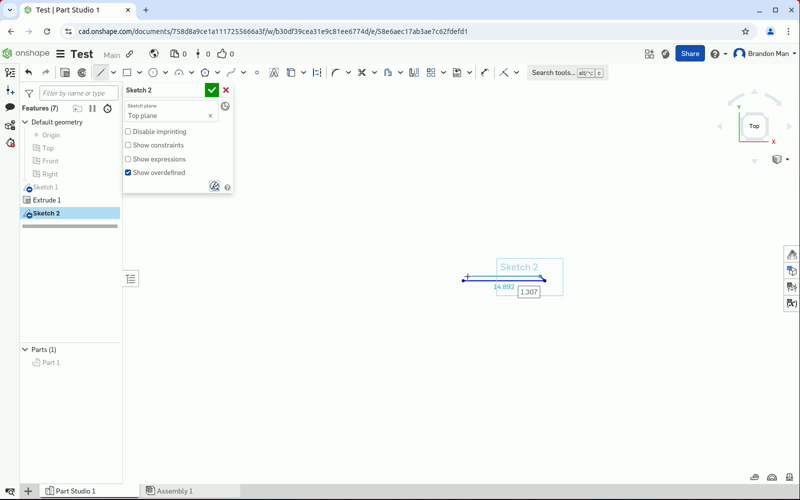
key_up(shift)
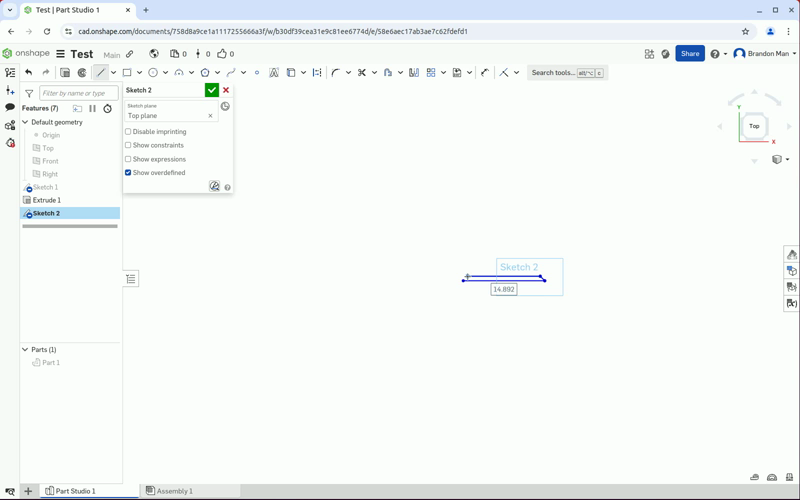
key_down(shift)
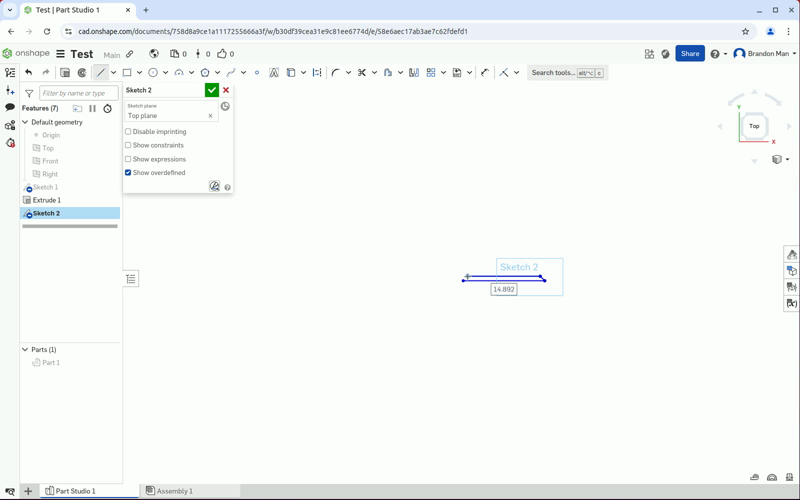
mouse_move(467, 177)
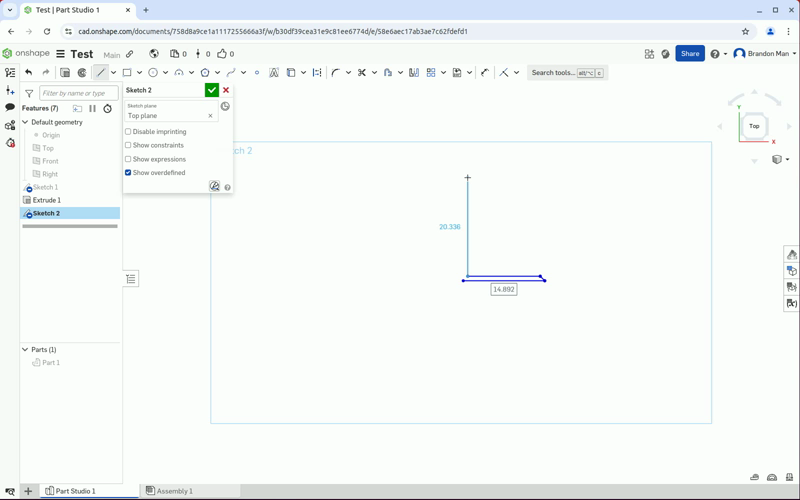
click(467, 177)
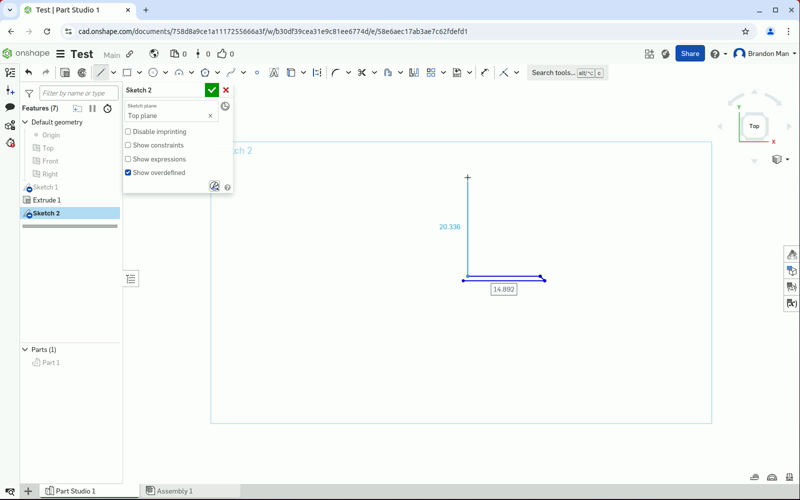
key_up(shift)
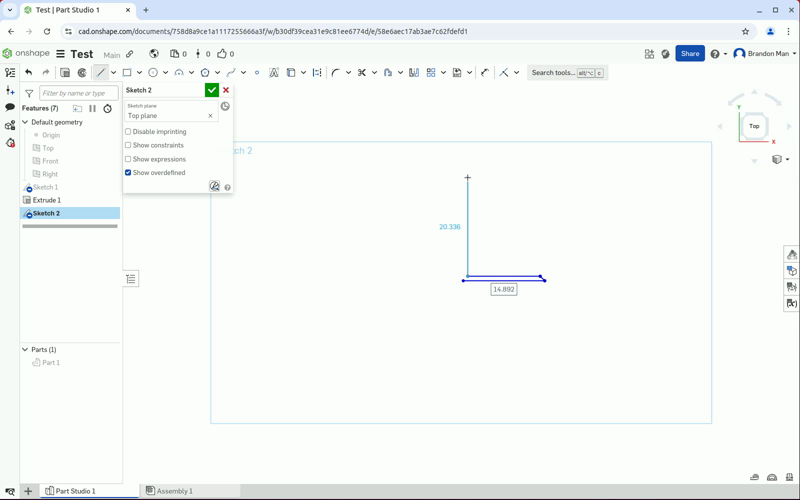
key_down(shift)
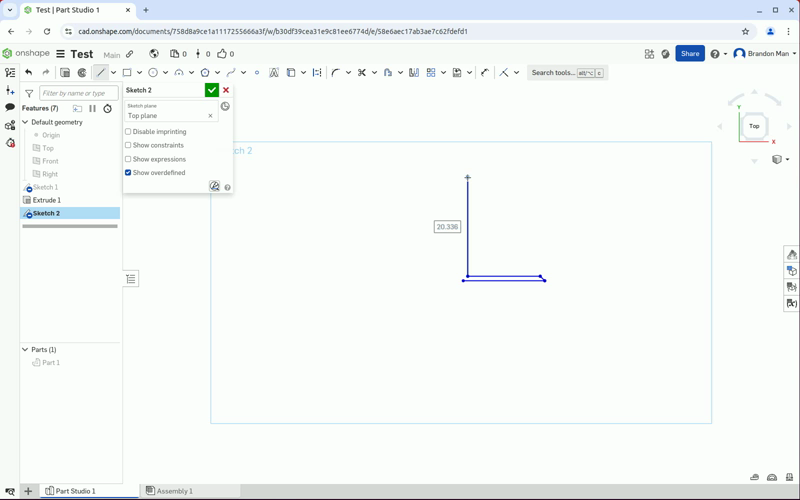
mouse_move(497, 177)
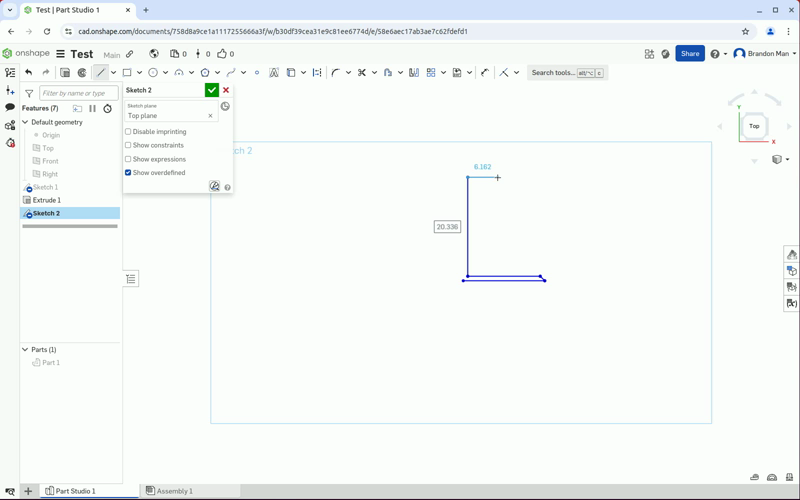
mouse_move(463, 172)
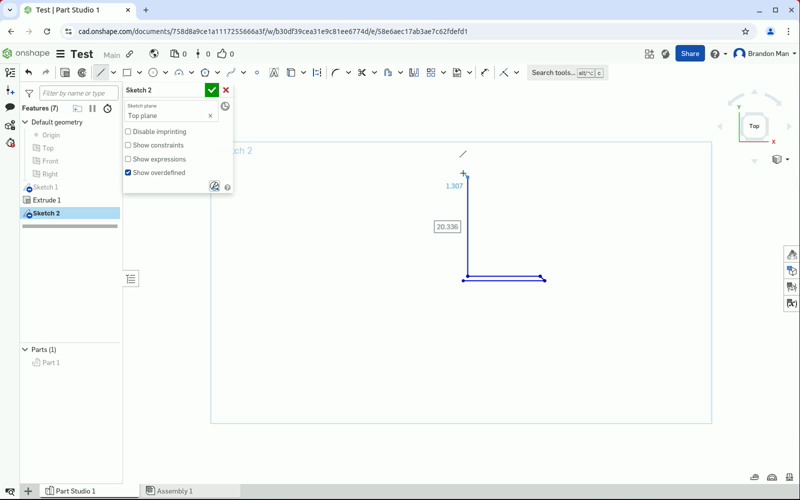
scroll(6)
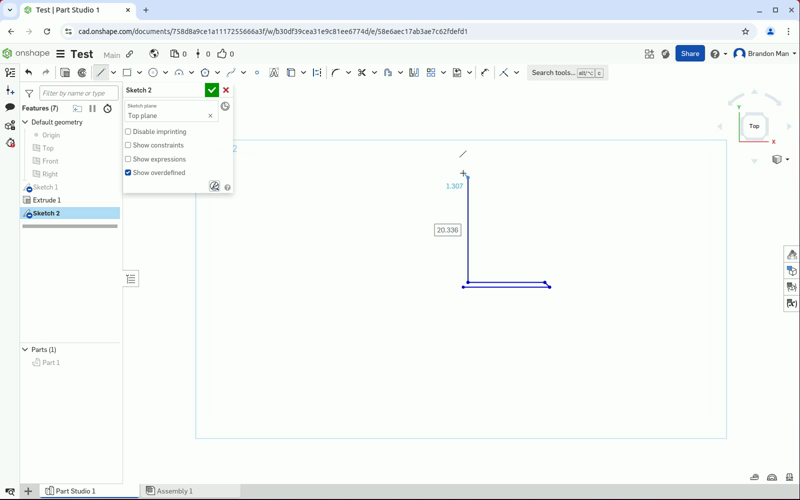
scroll(6)
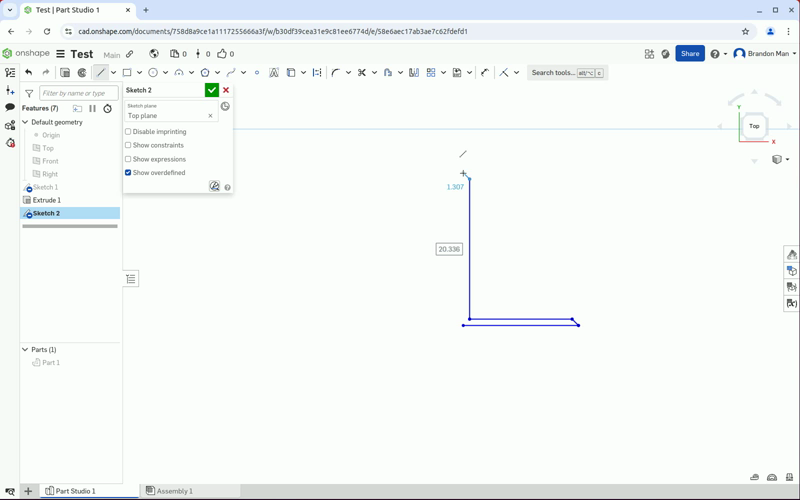
scroll(6)
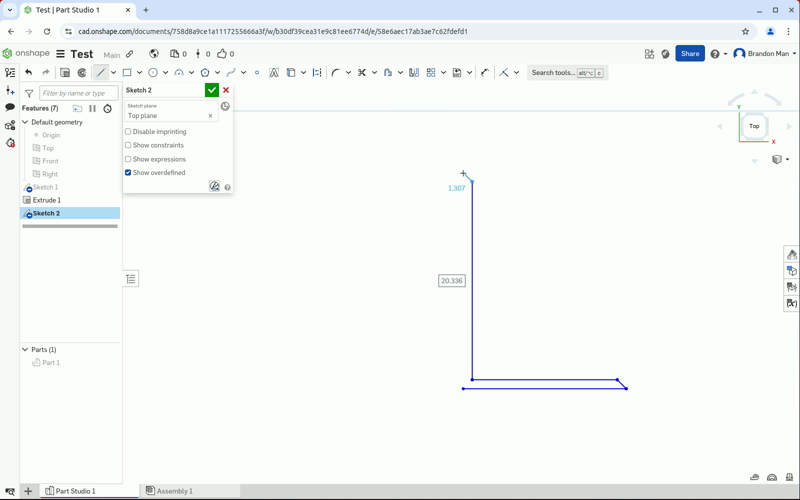
scroll(6)
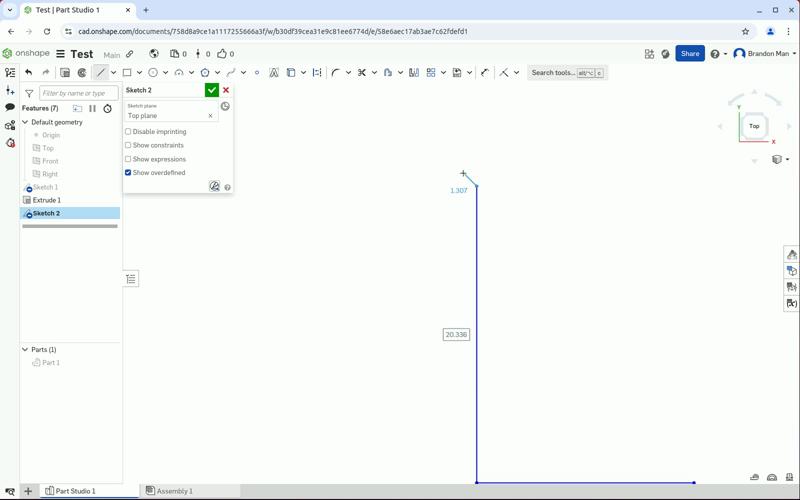
scroll(6)
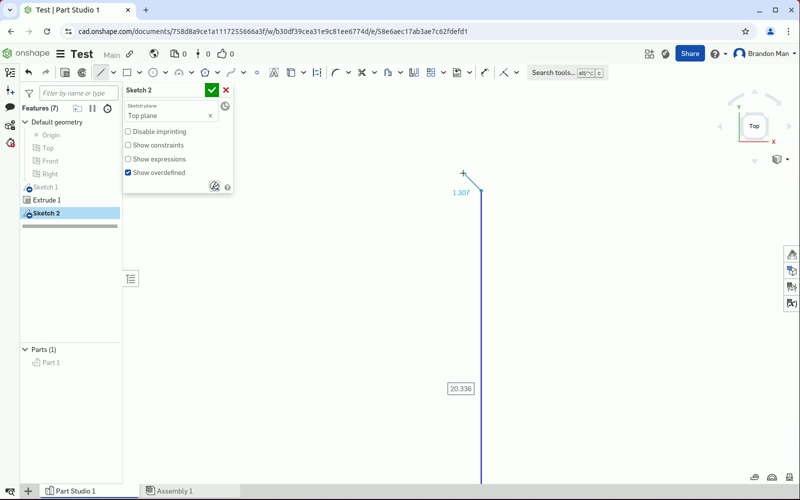
scroll(6)
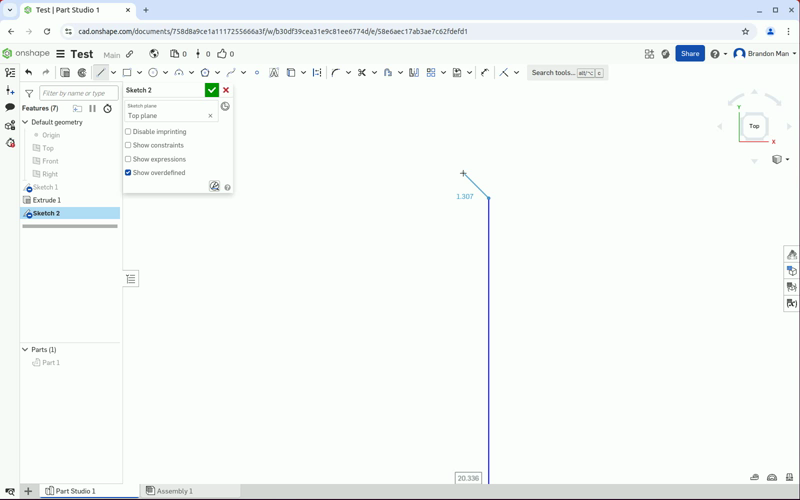
scroll(6)
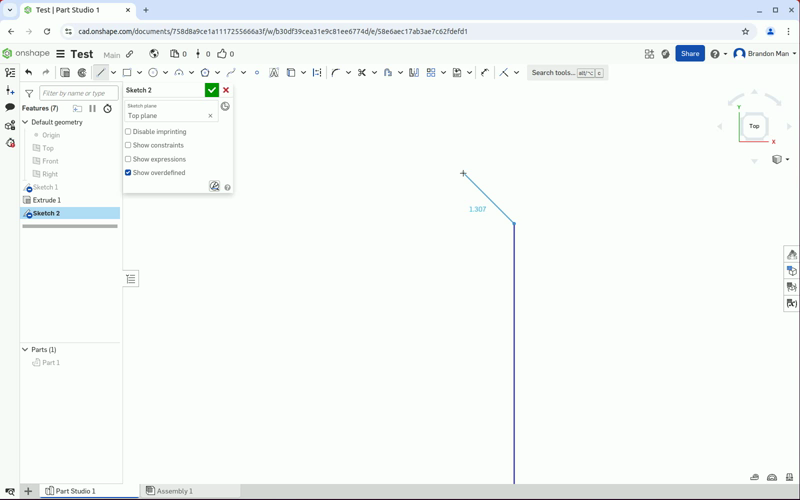
click(463, 172)
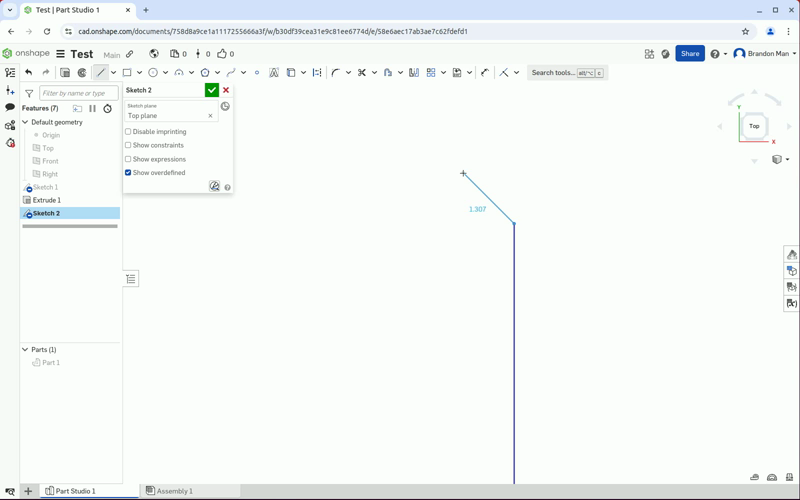
scroll(-6)
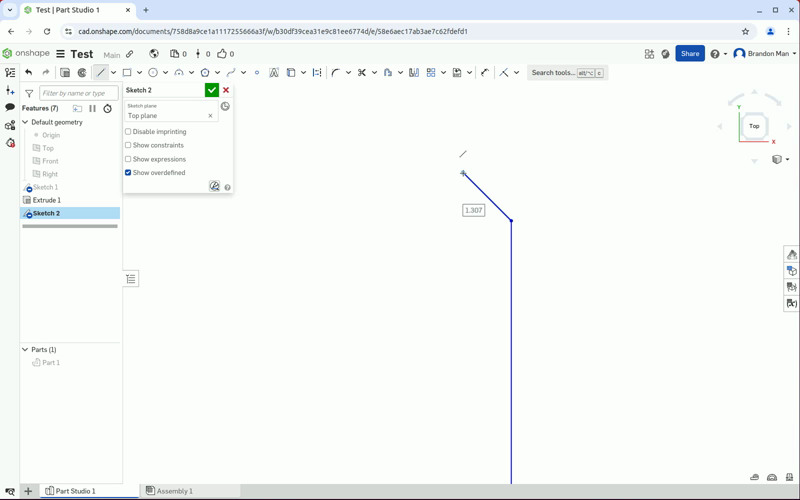
scroll(-6)
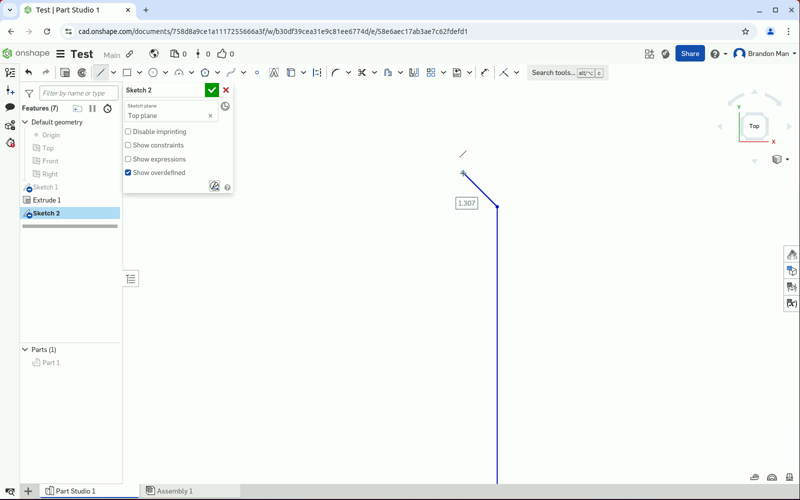
scroll(-6)
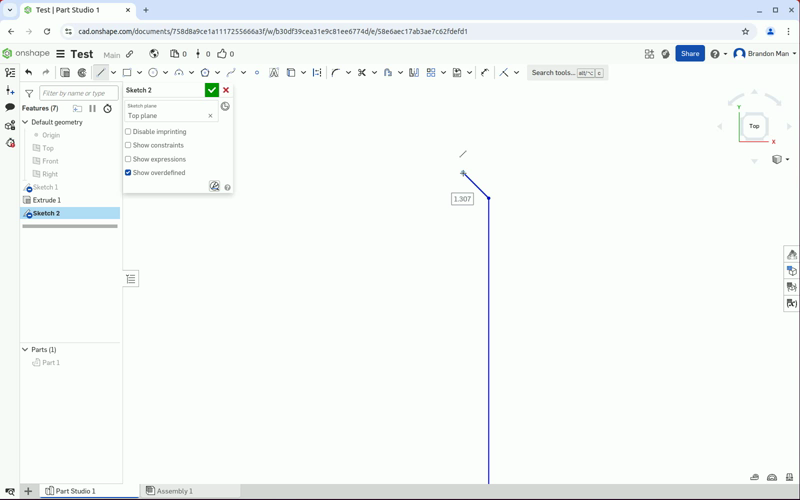
scroll(-6)
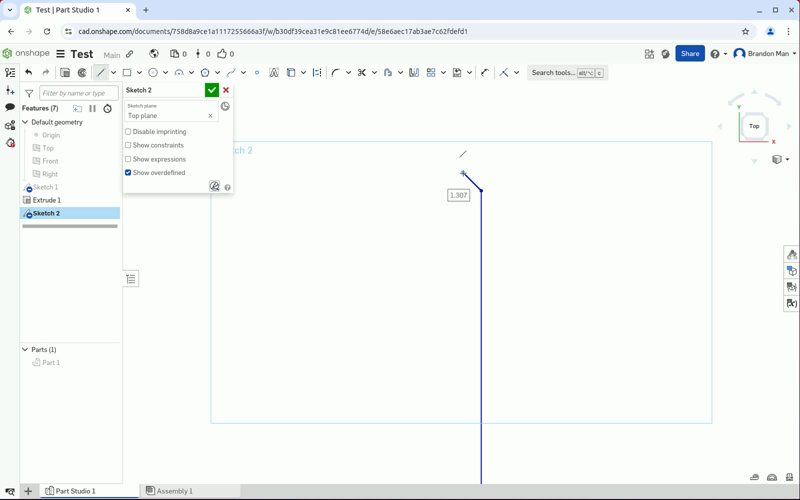
scroll(-6)
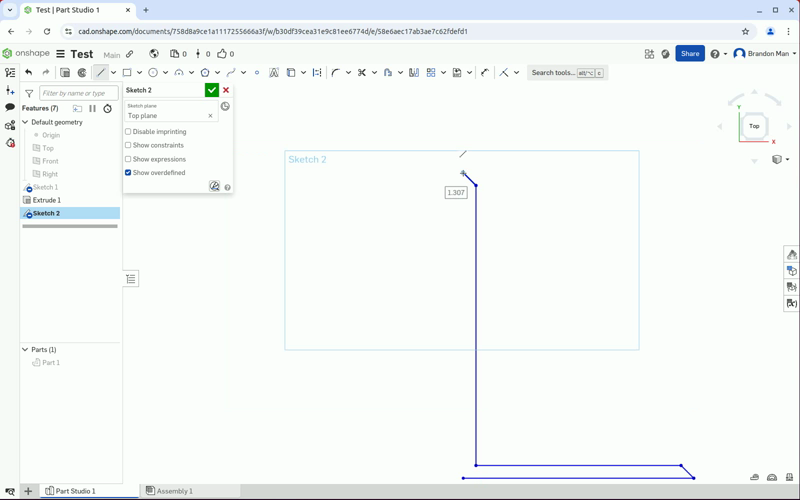
scroll(-6)
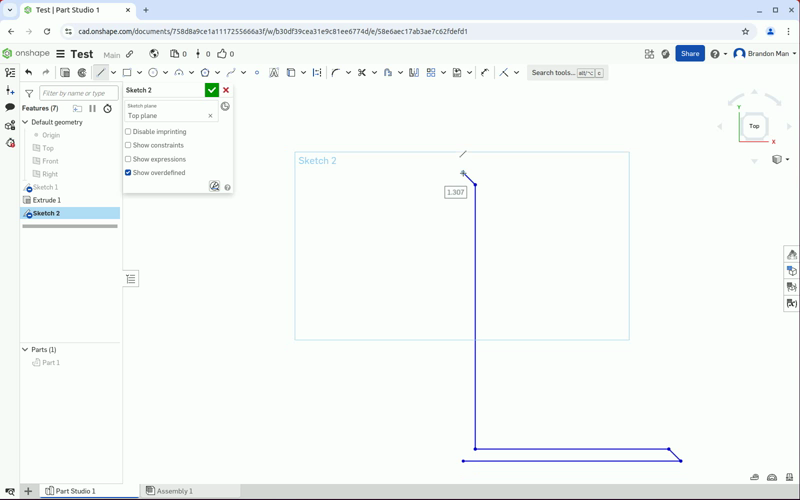
scroll(-6)
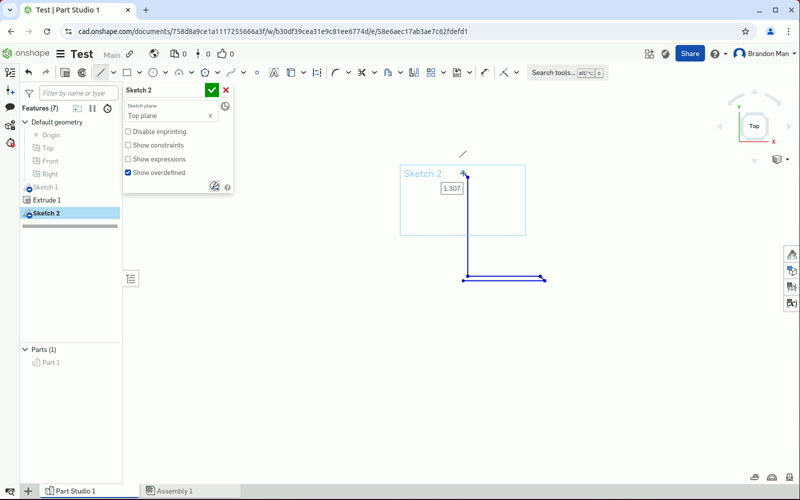
key_up(shift)
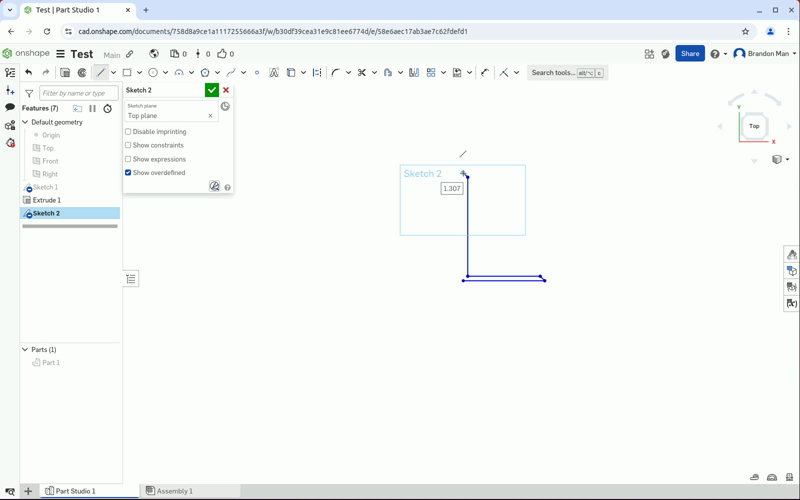
key_down(shift)
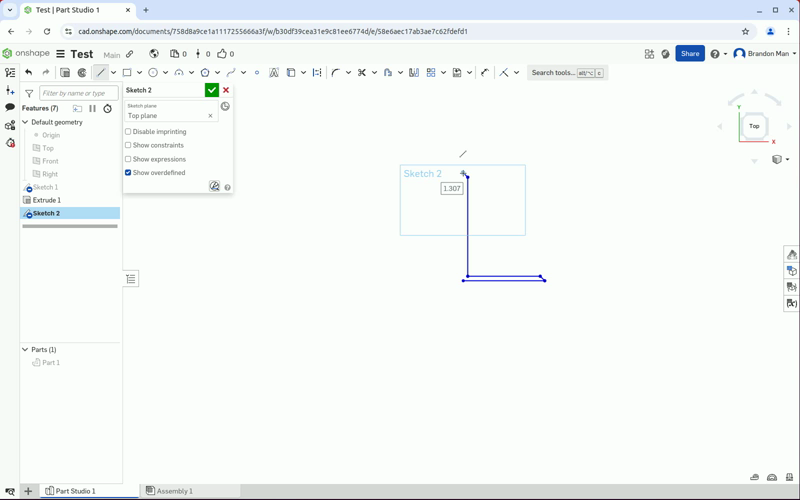
mouse_move(463, 280)
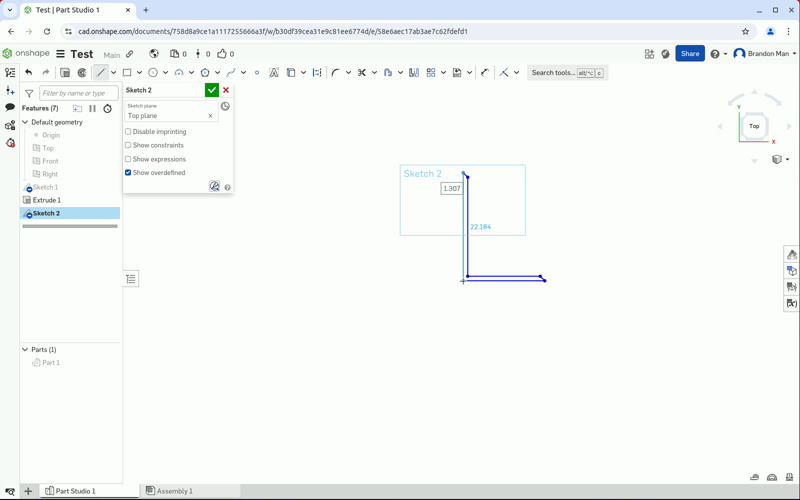
key_up(shift)
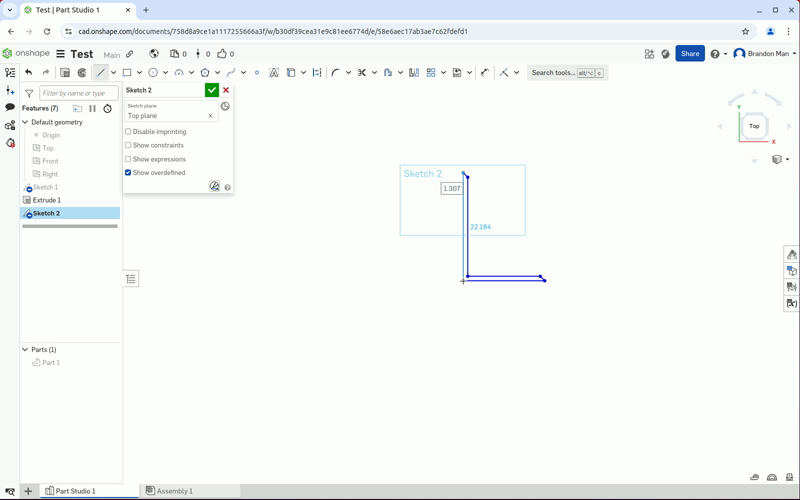
click(463, 280)
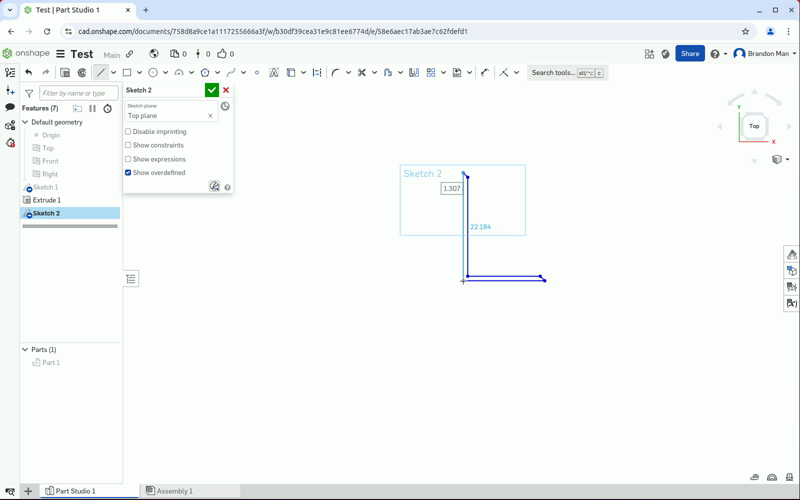
key(esc)
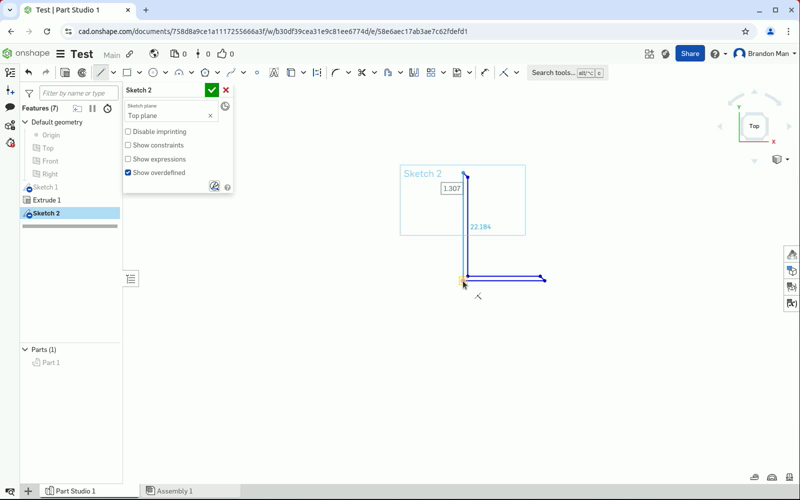
mouse_move(466, 195)
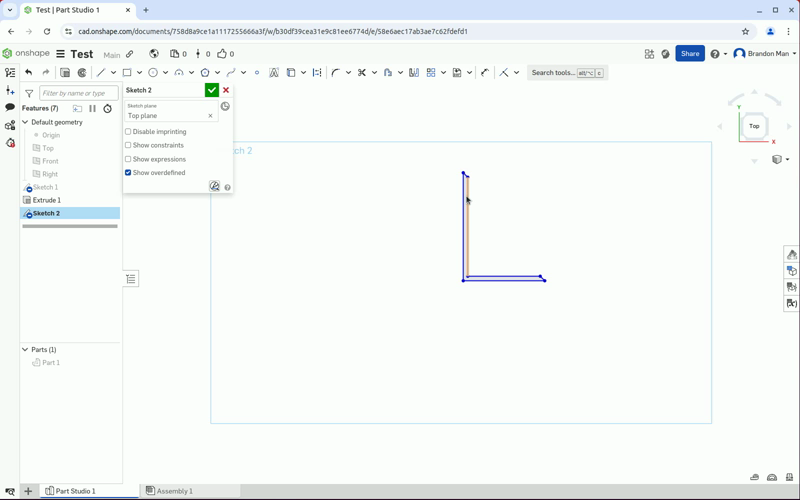
scroll(6)
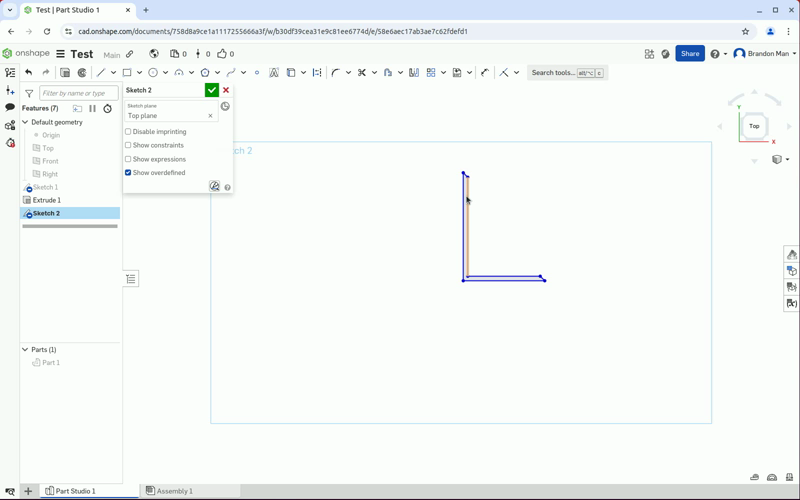
scroll(6)
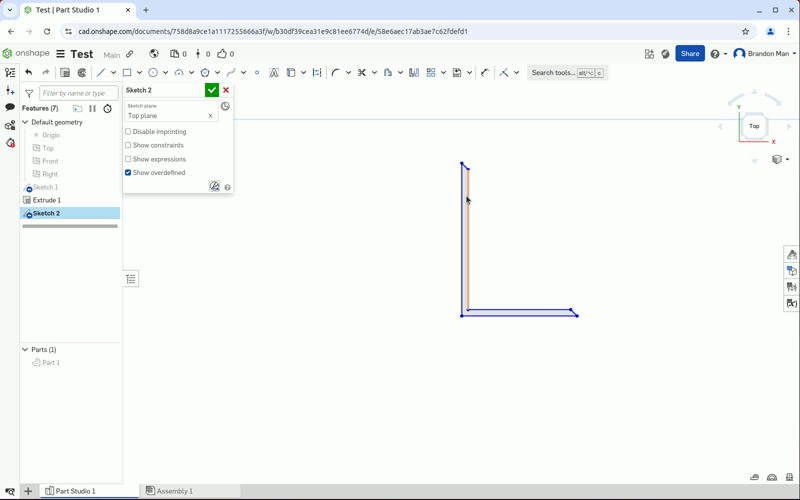
scroll(6)
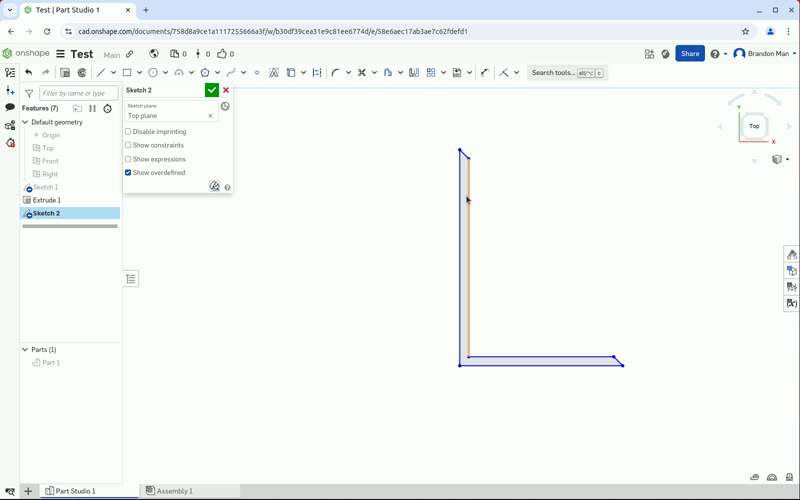
scroll(6)
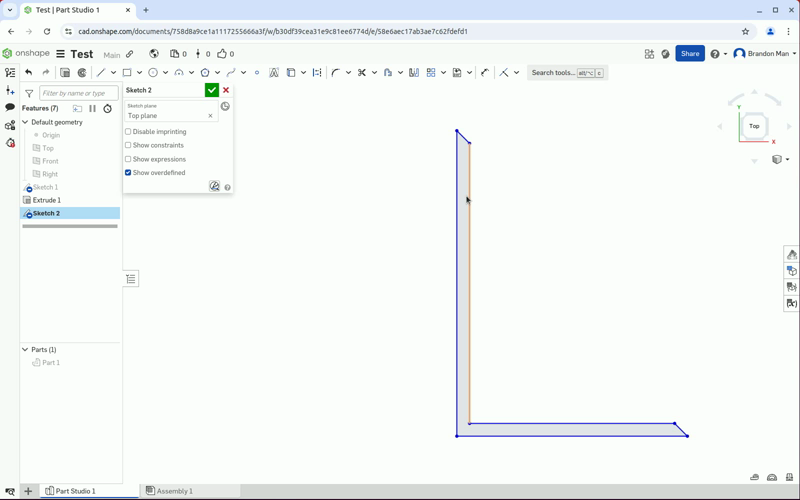
scroll(6)
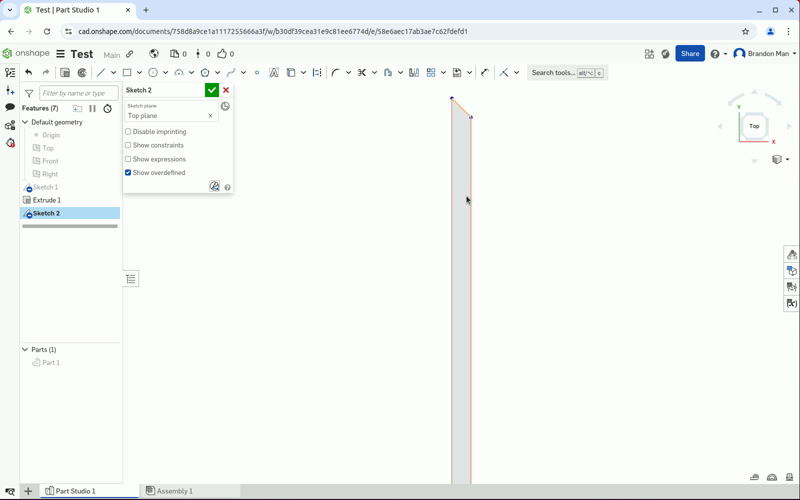
scroll(6)
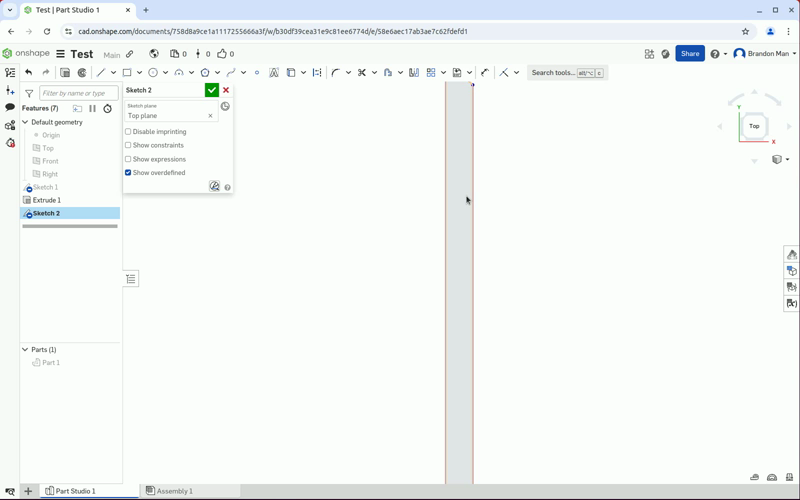
scroll(6)
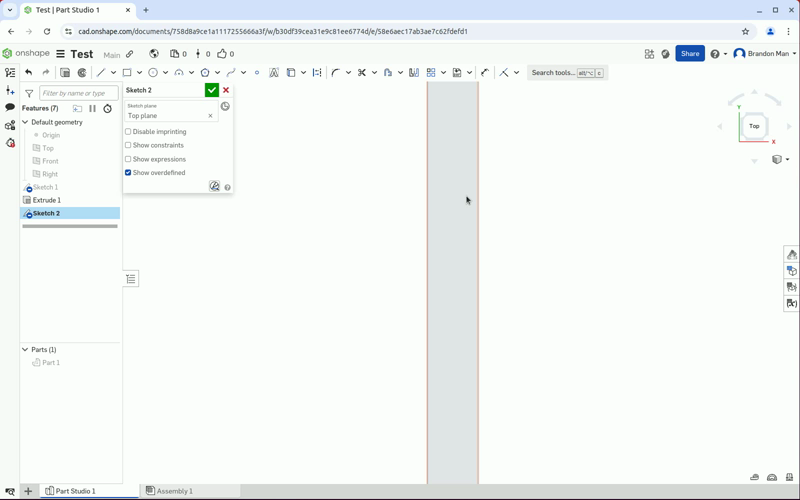
click(466, 195)
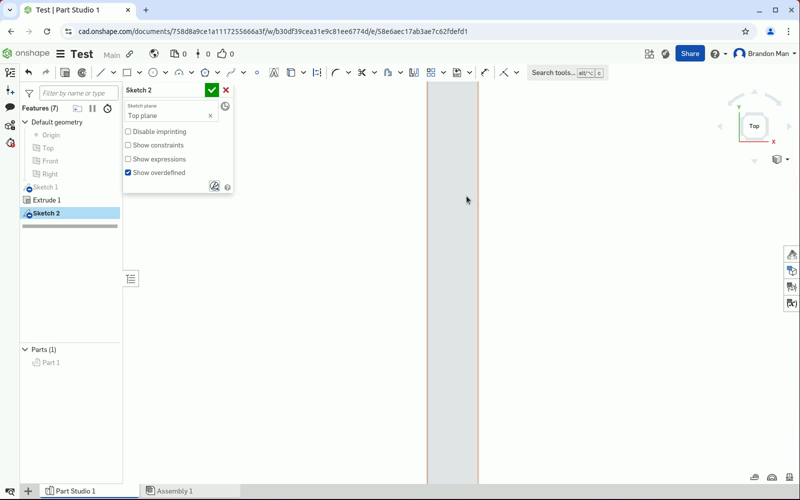
scroll(-6)
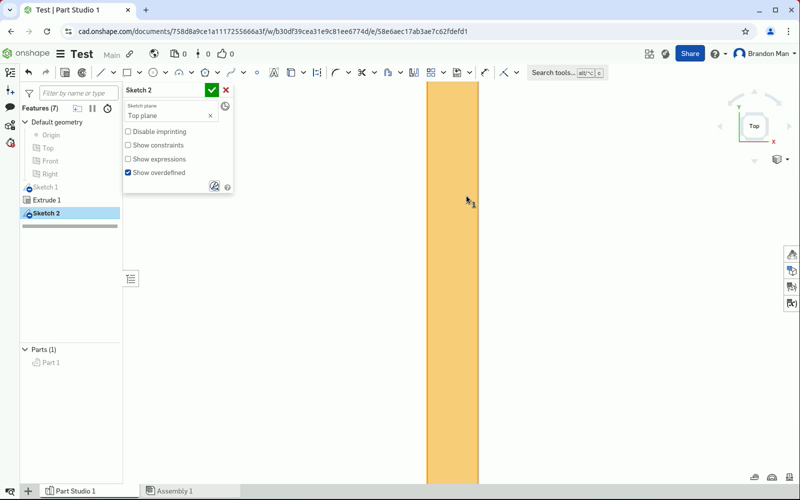
scroll(-6)
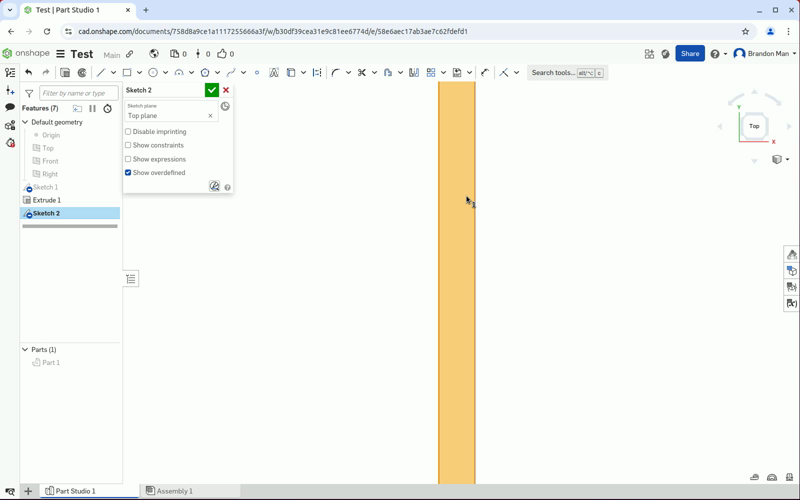
scroll(-6)
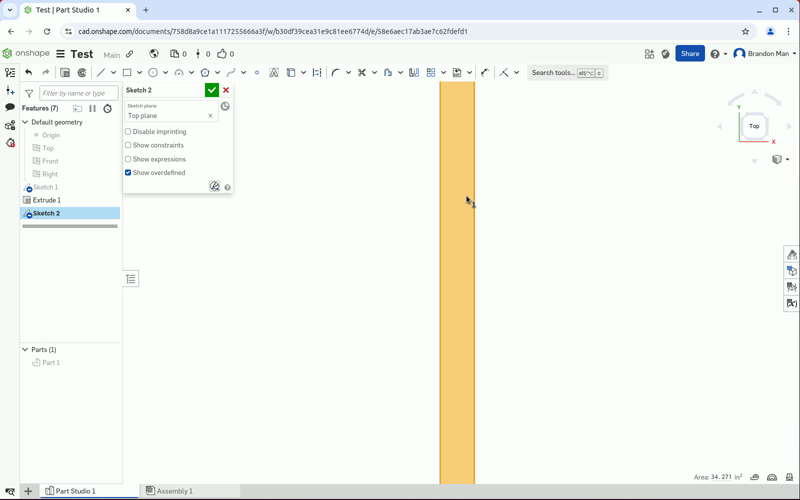
scroll(-6)
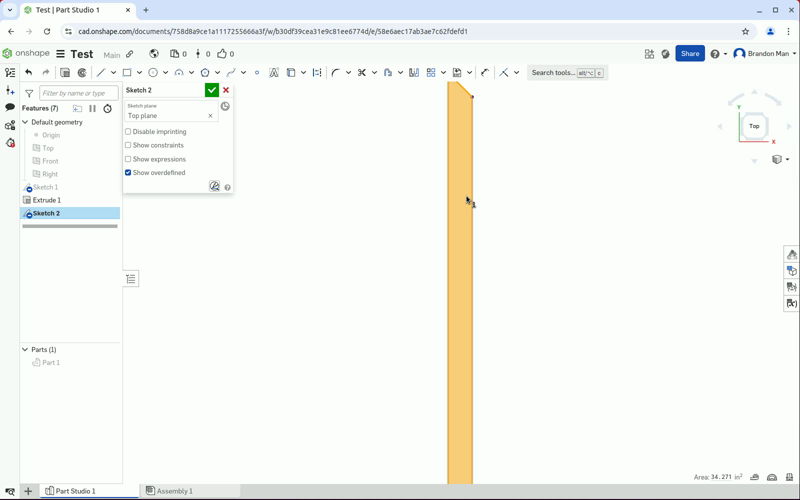
scroll(-6)
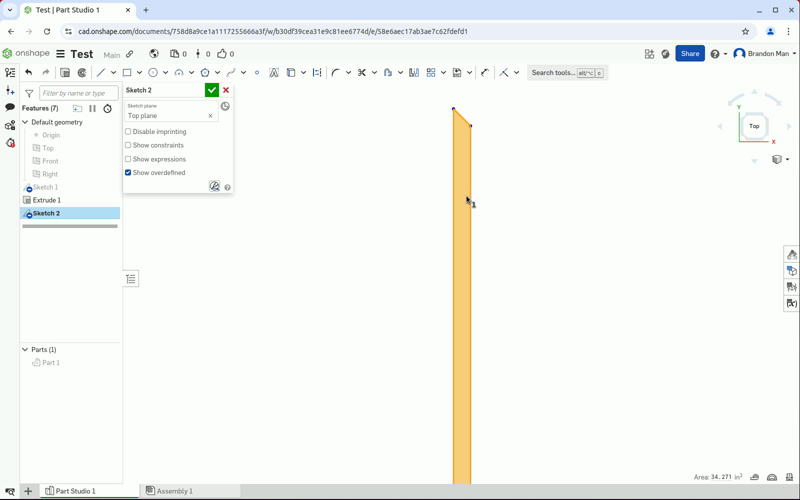
scroll(-6)
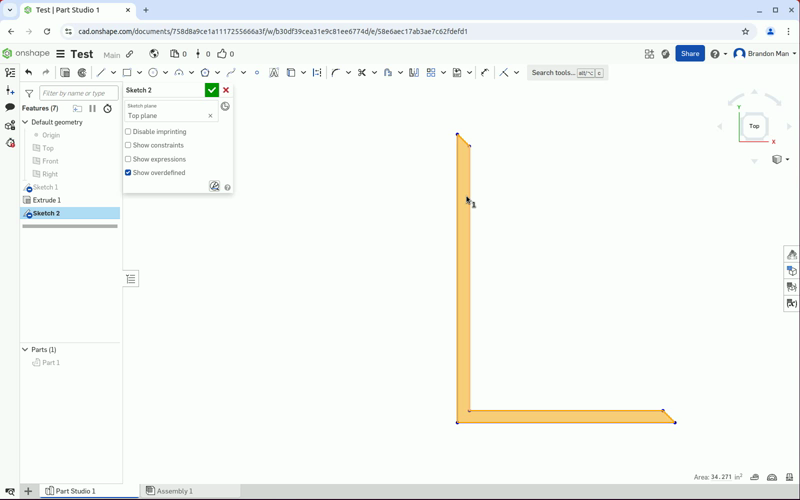
scroll(-6)
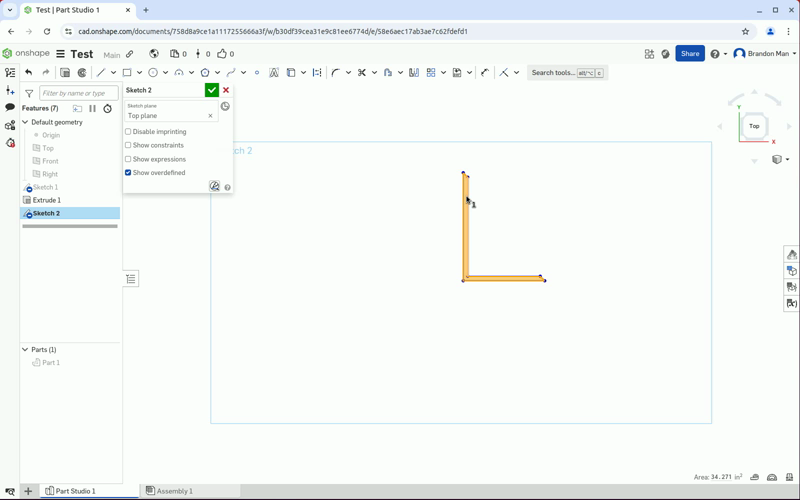
mouse_move(73, 352)
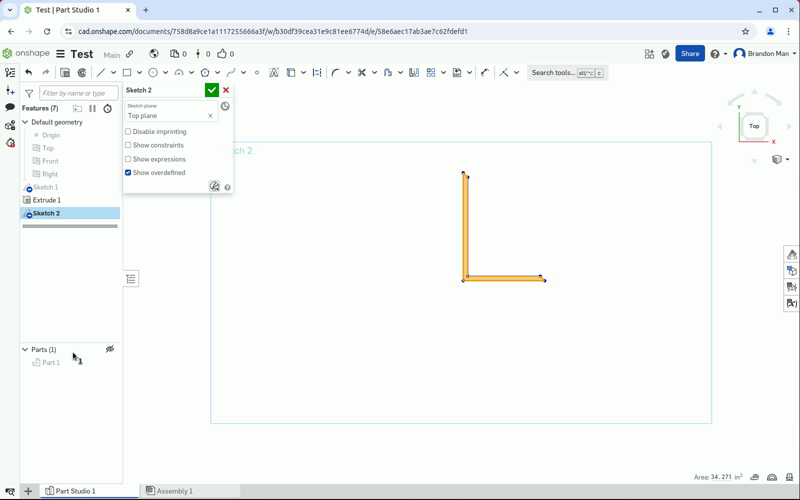
key(shift+y)
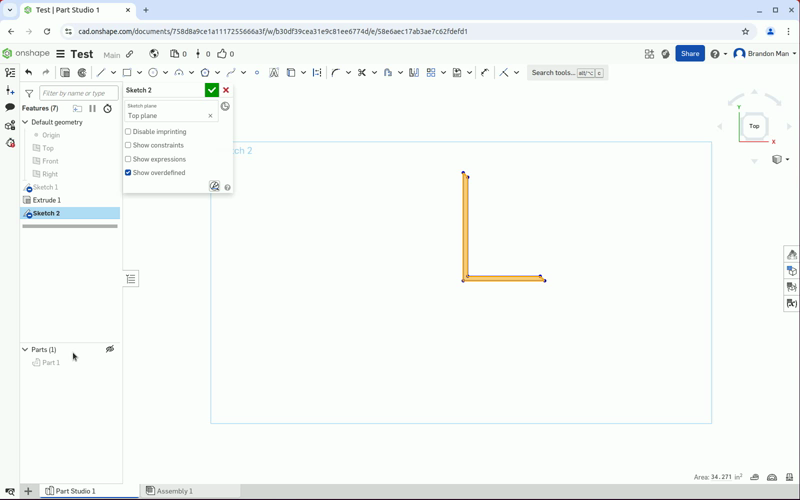
key(shift+e)
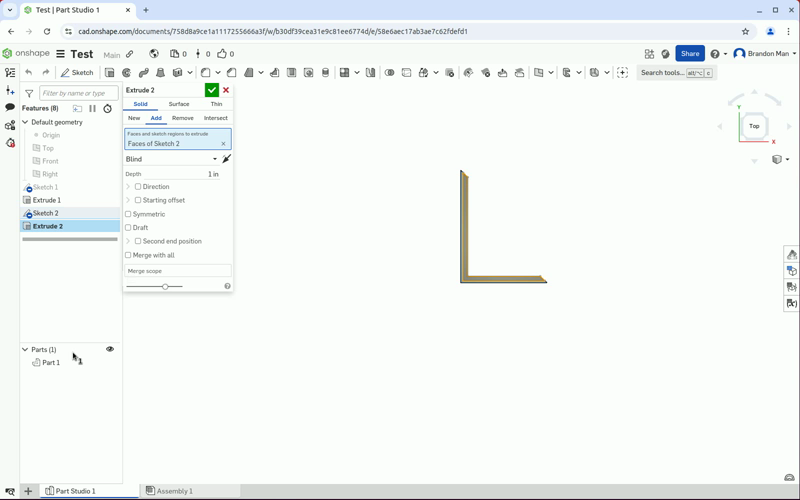
mouse_move(143, 106)
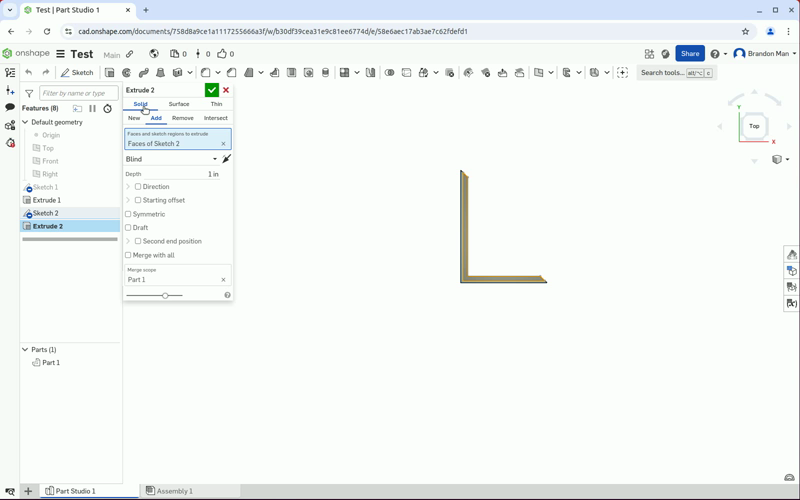
click(143, 106)
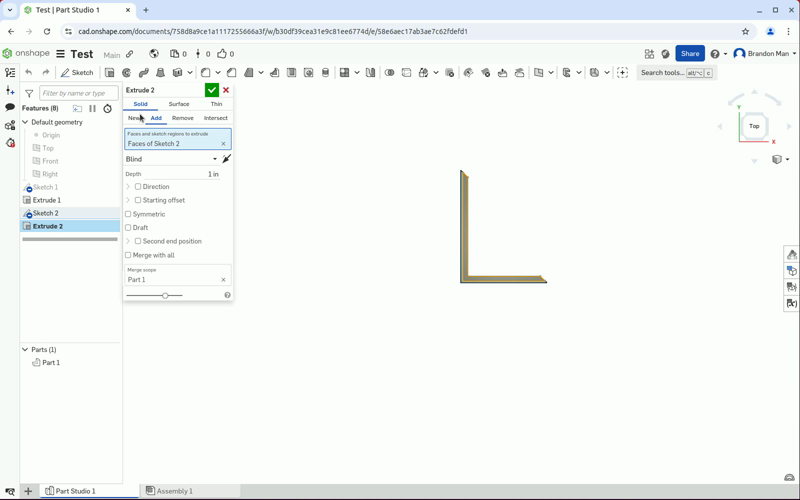
mouse_move(137, 120)
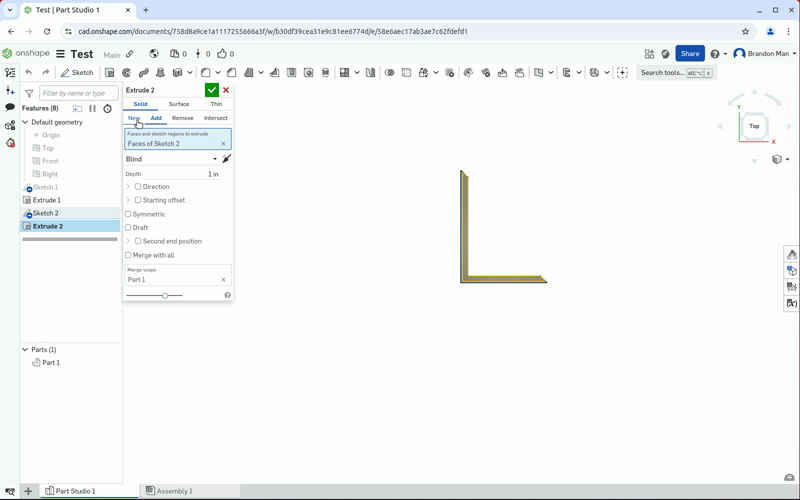
click(137, 120)
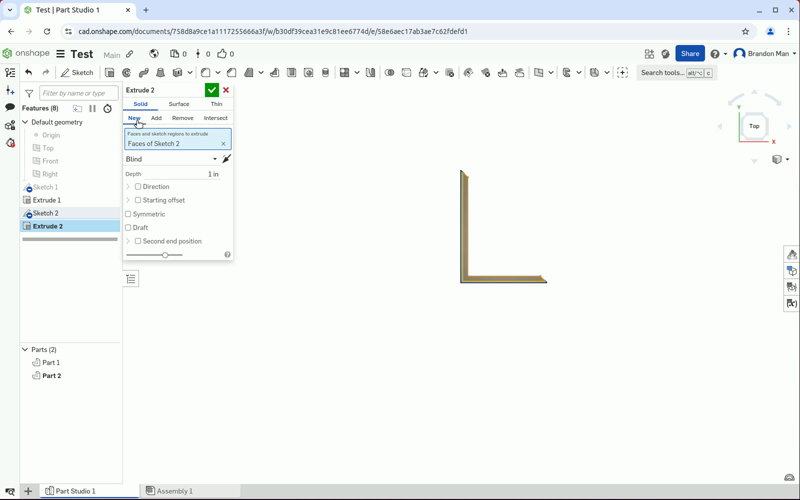
key(tab, 4)
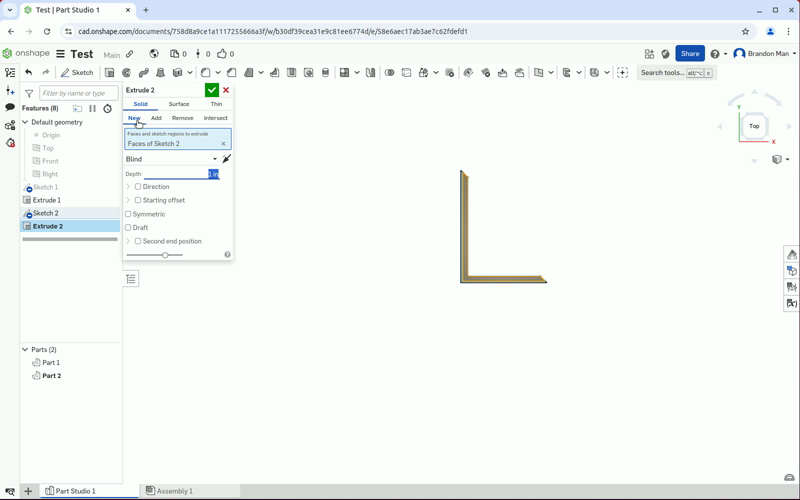
text(0.481)
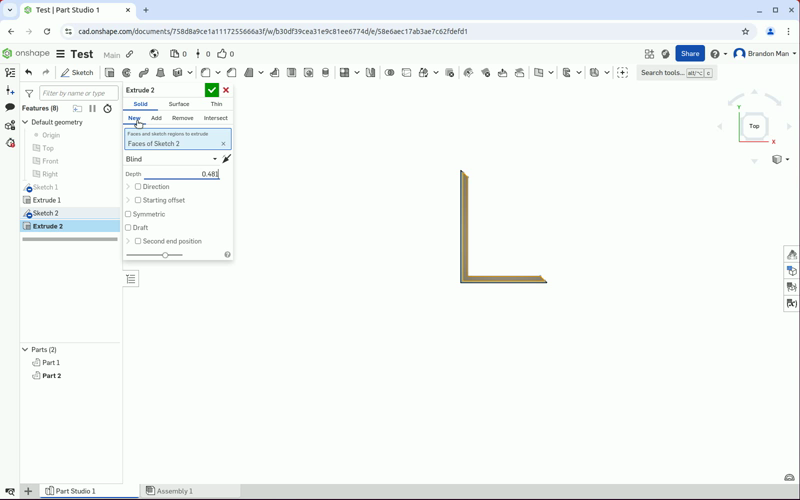
key(tab, 3)
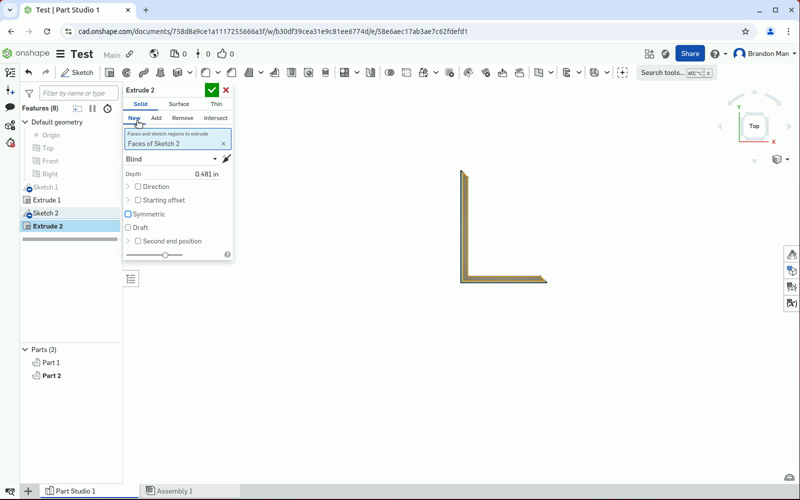
key(tab, 2)
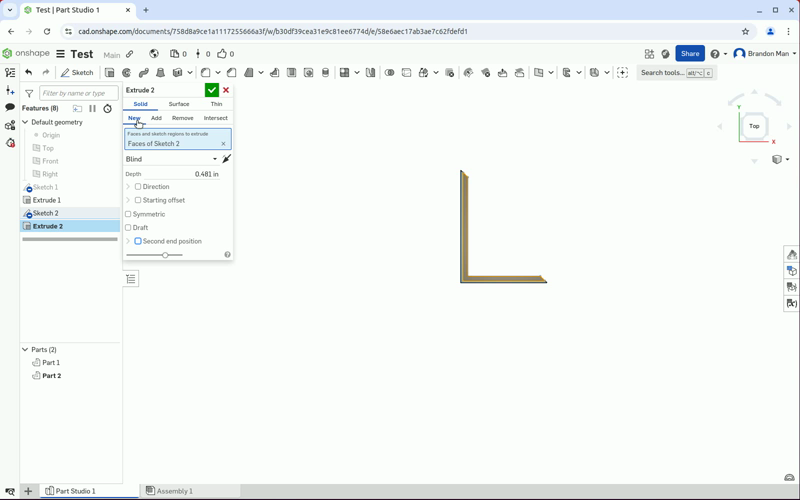
key(space)
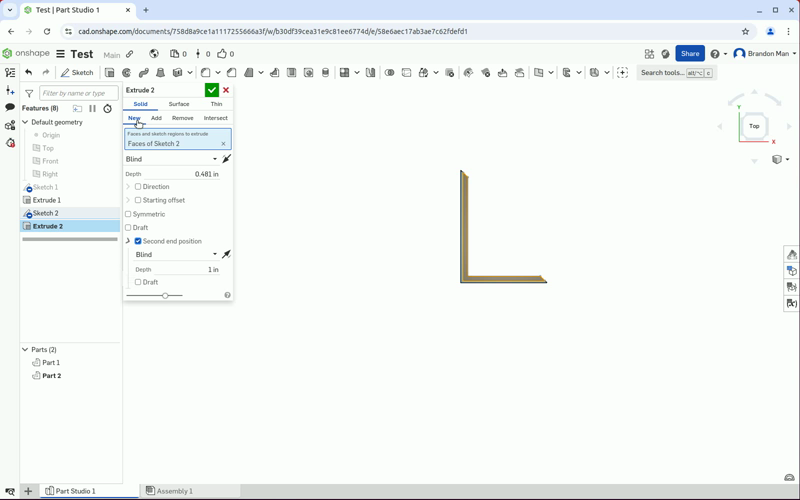
key(tab, 3)
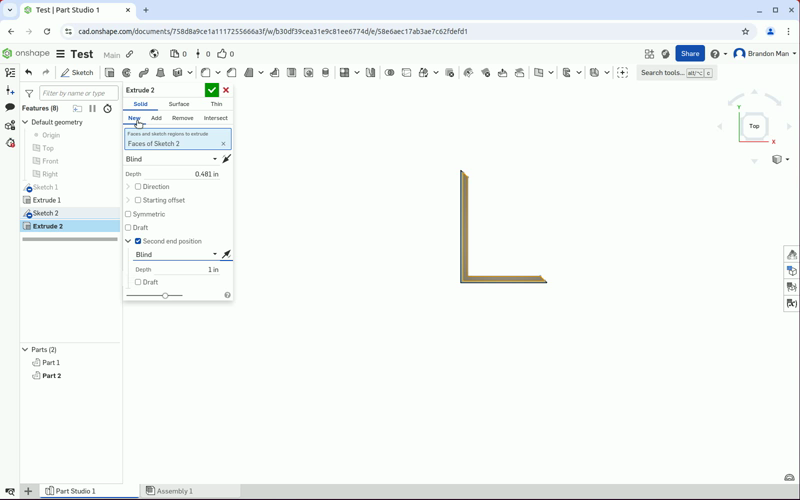
text(0.481)
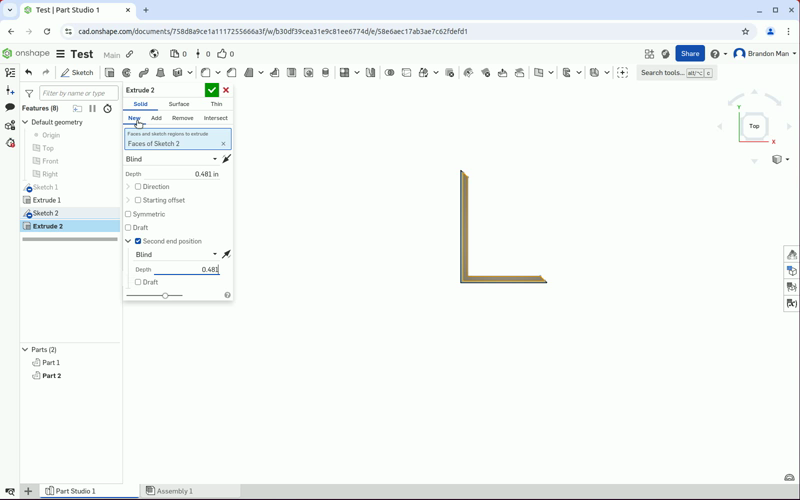
key(enter)
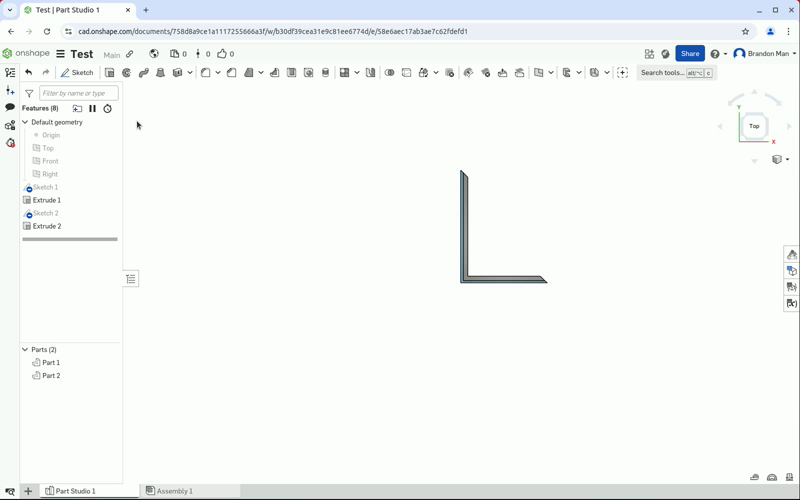
key(shift+h)
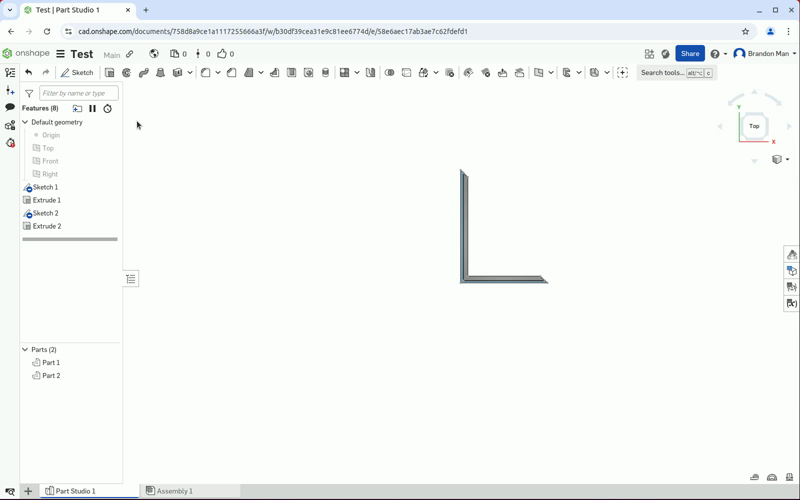
key(shift+h)
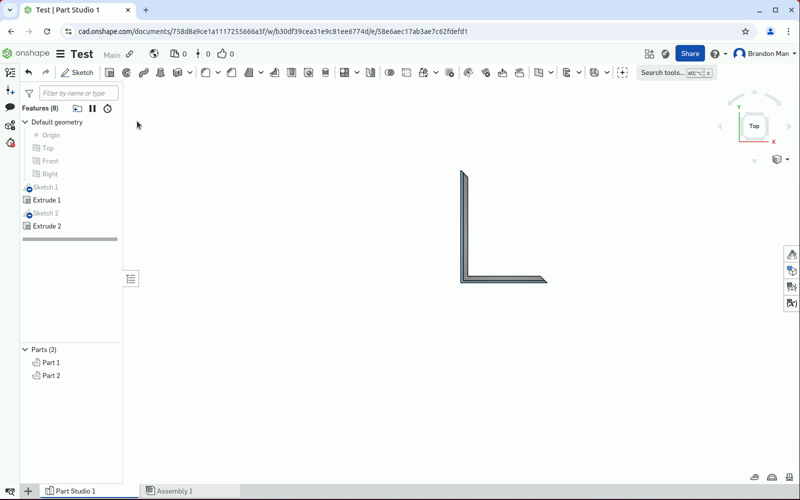
mouse_move(73, 189)
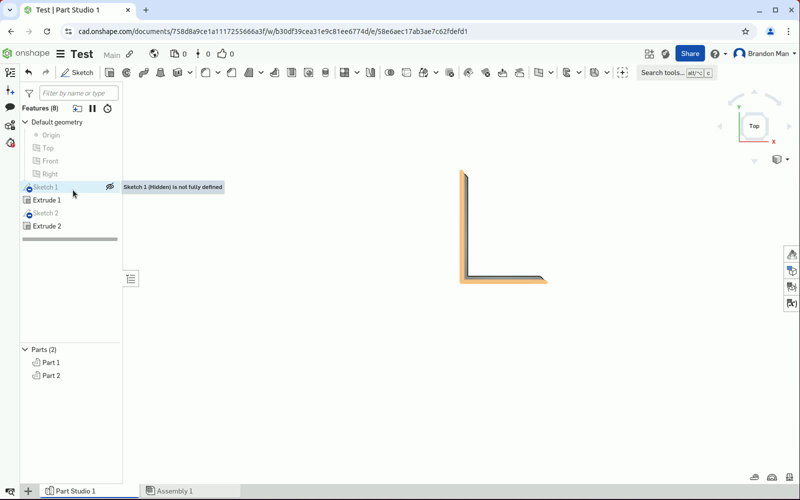
click(73, 189)
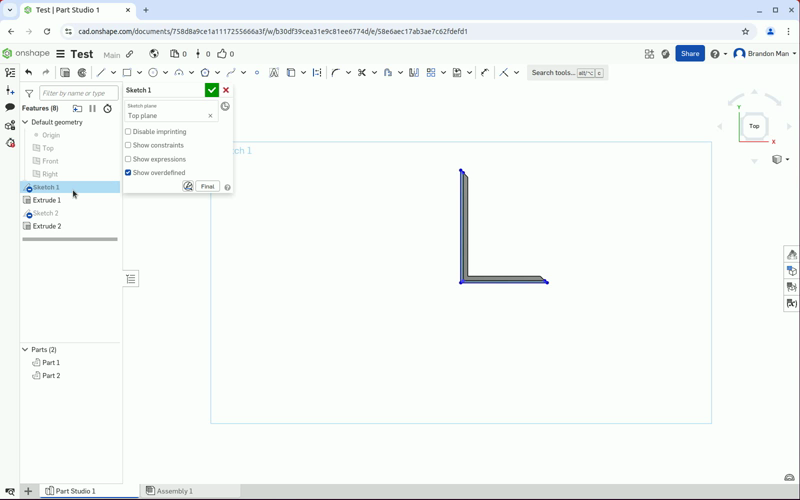
mouse_move(229, 92)
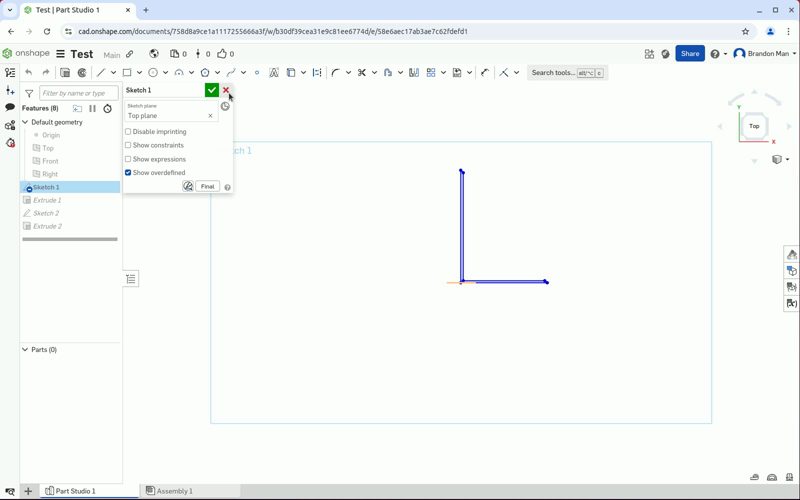
click(229, 92)
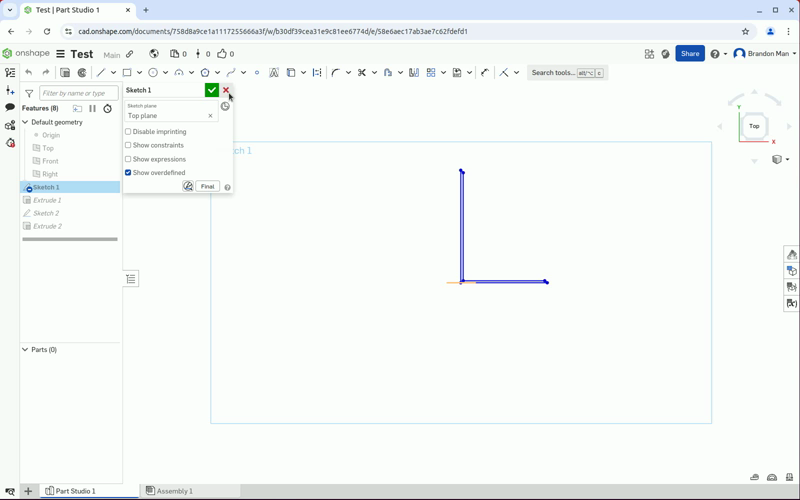
key(shift+s)
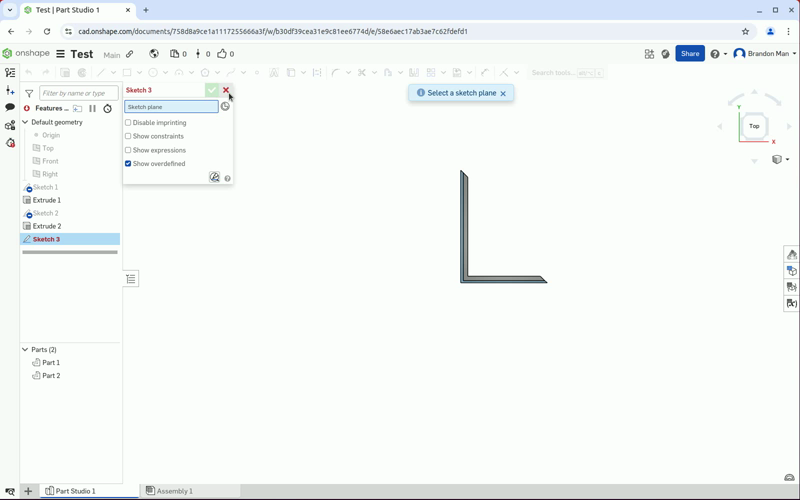
mouse_move(73, 150)
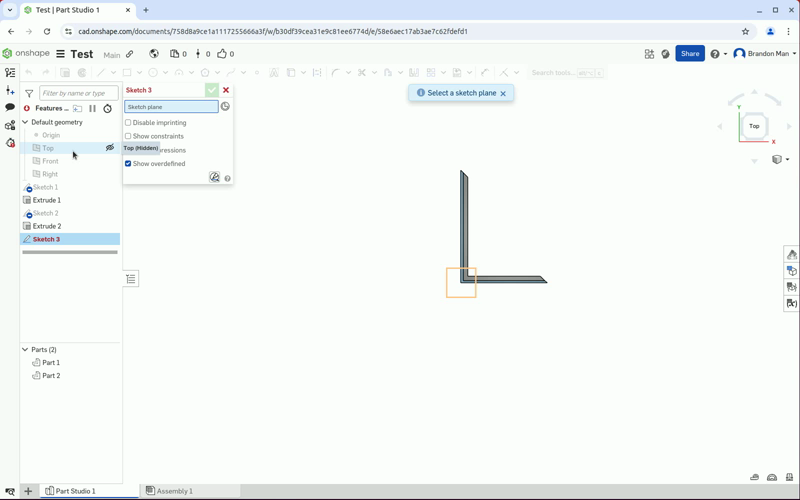
click(73, 150)
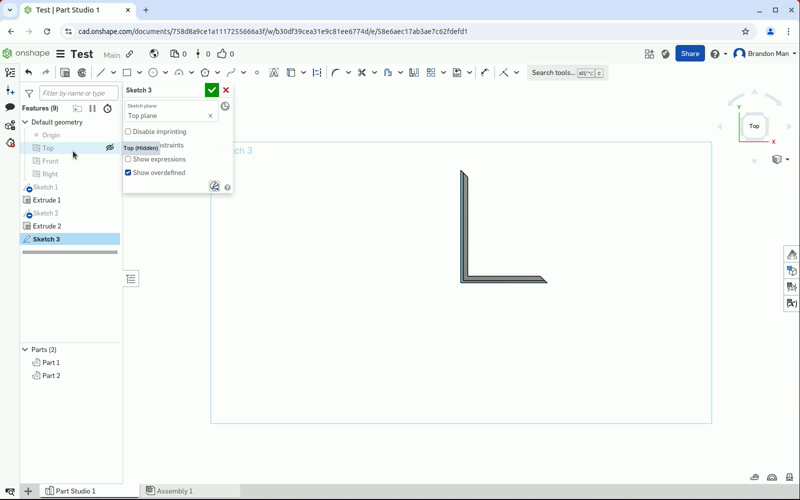
mouse_move(73, 352)
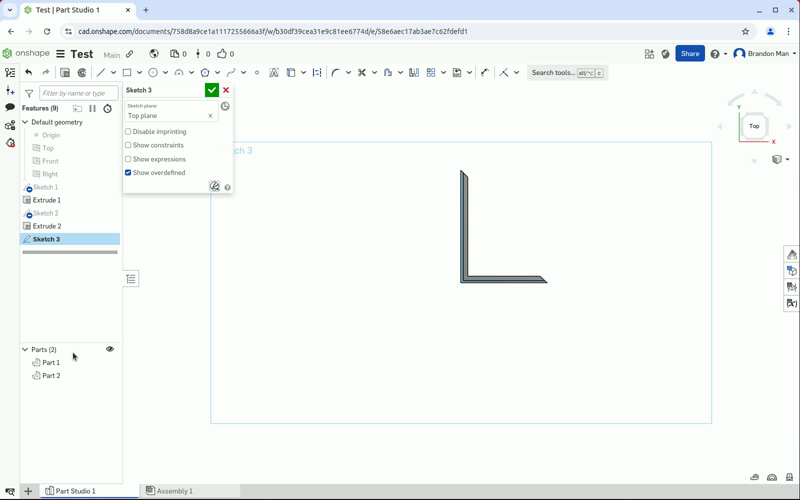
key(y)
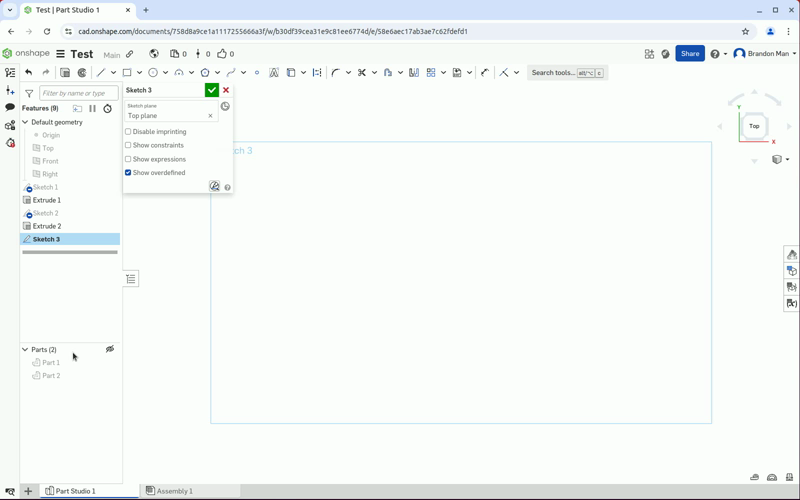
key(l)
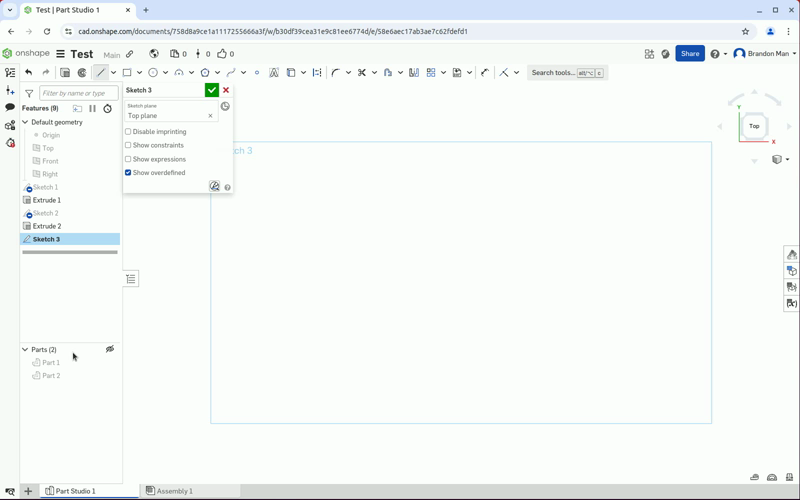
key_down(shift)
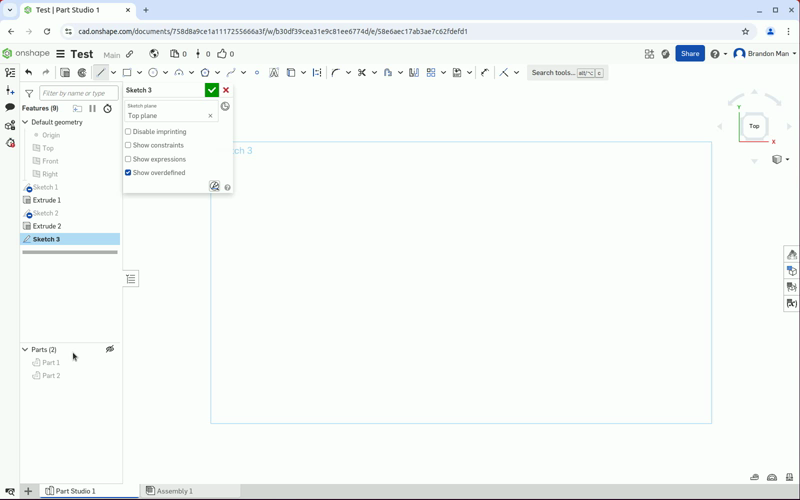
mouse_move(463, 280)
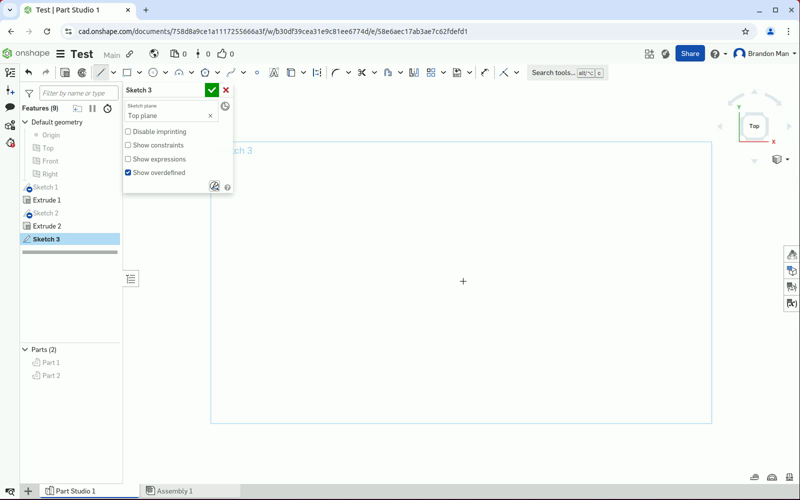
click(463, 280)
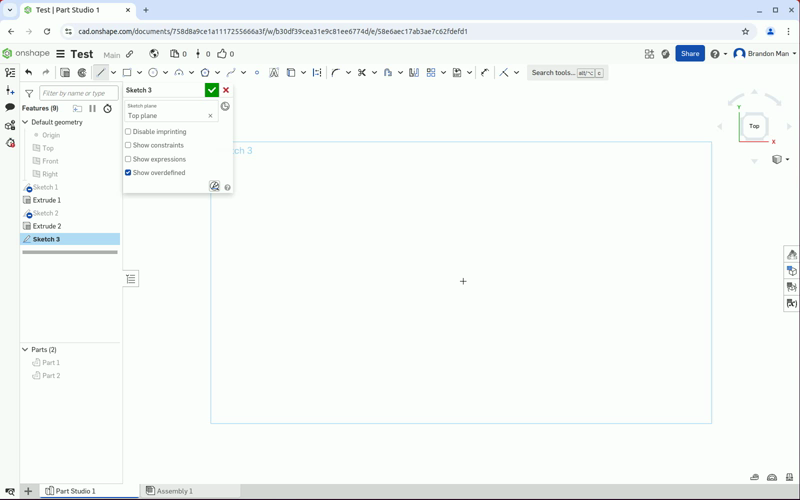
key_up(shift)
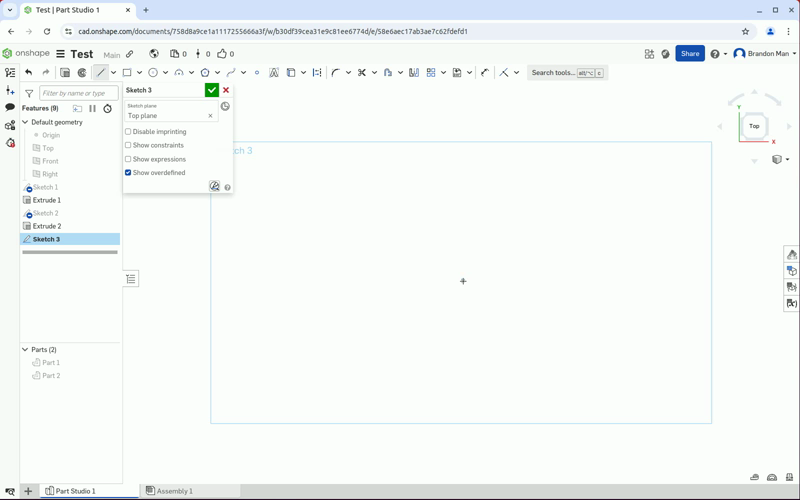
key_down(shift)
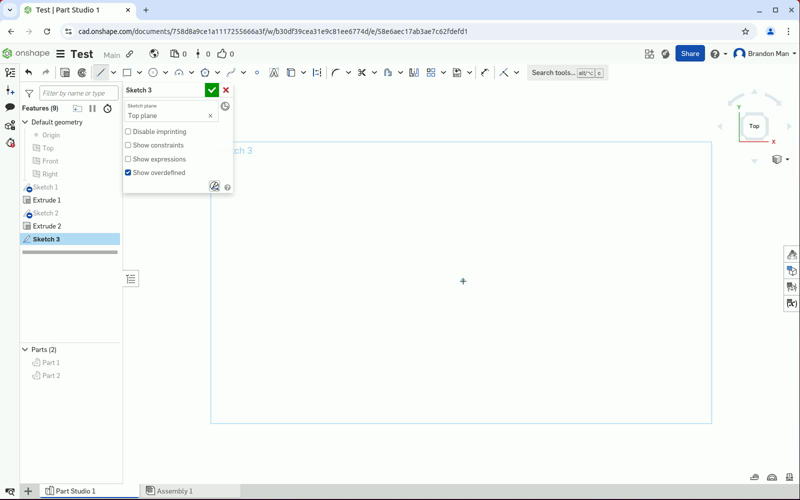
mouse_move(544, 280)
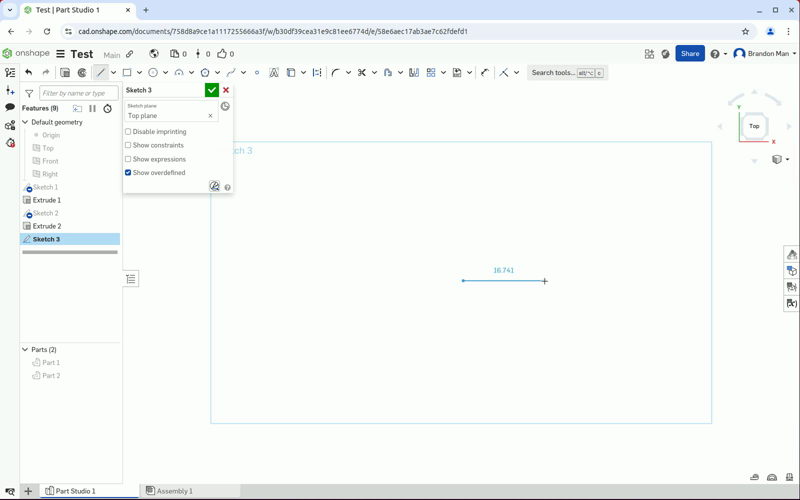
click(544, 280)
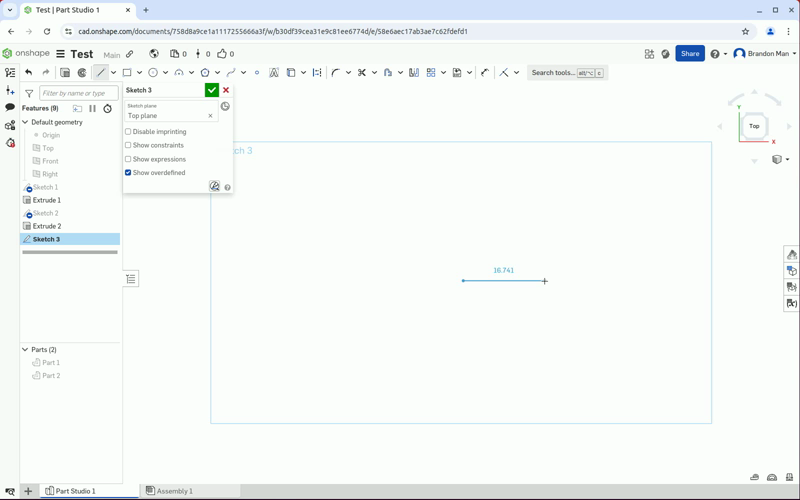
key_up(shift)
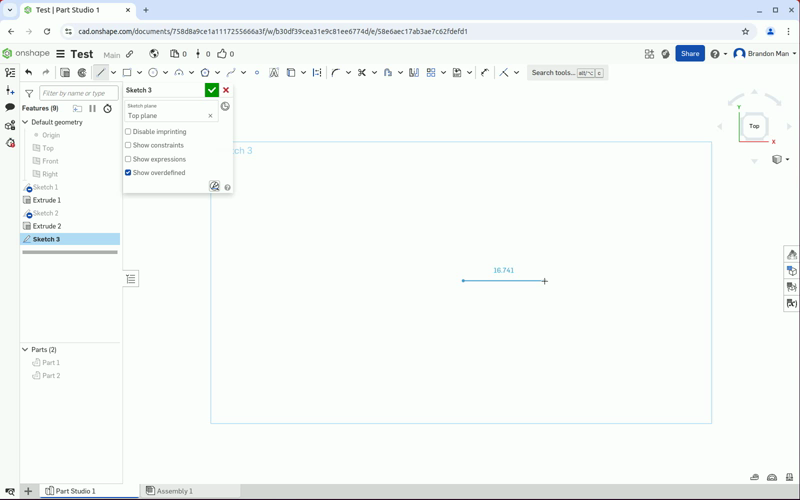
key_down(shift)
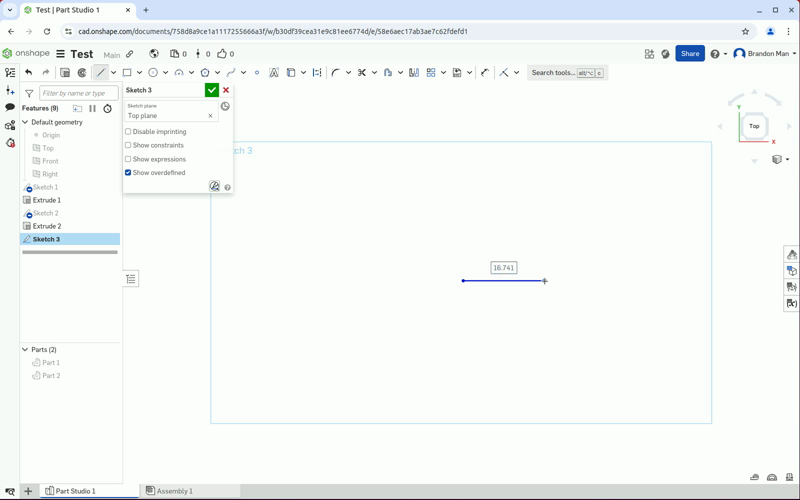
mouse_move(574, 280)
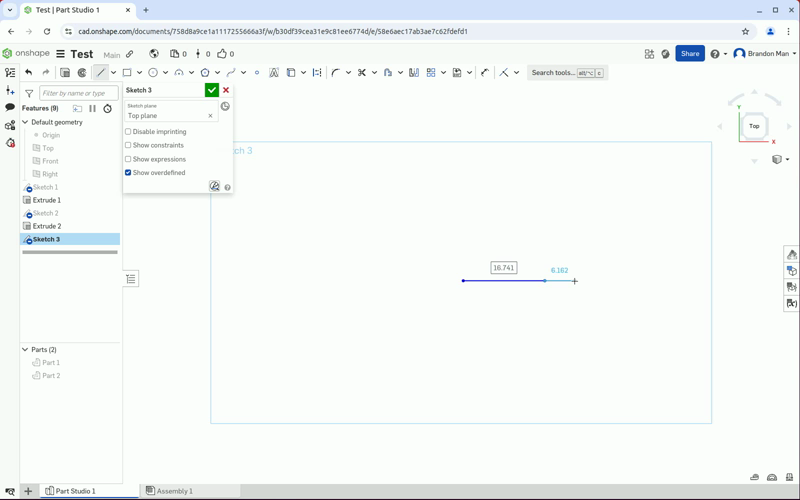
mouse_move(540, 276)
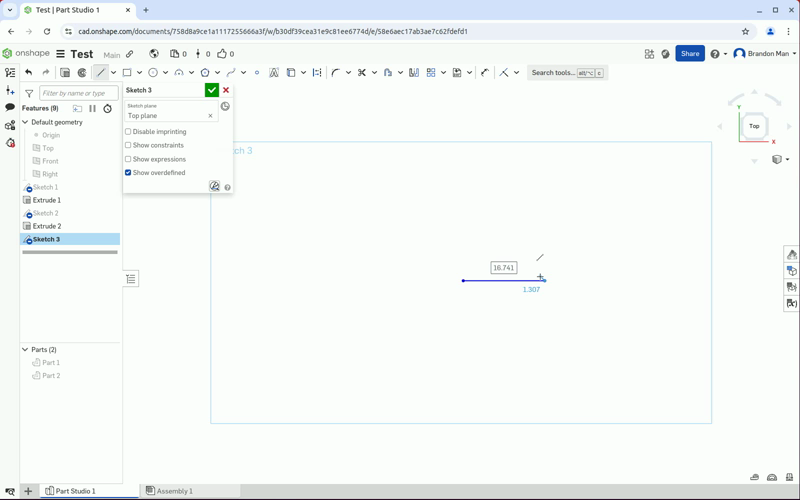
scroll(6)
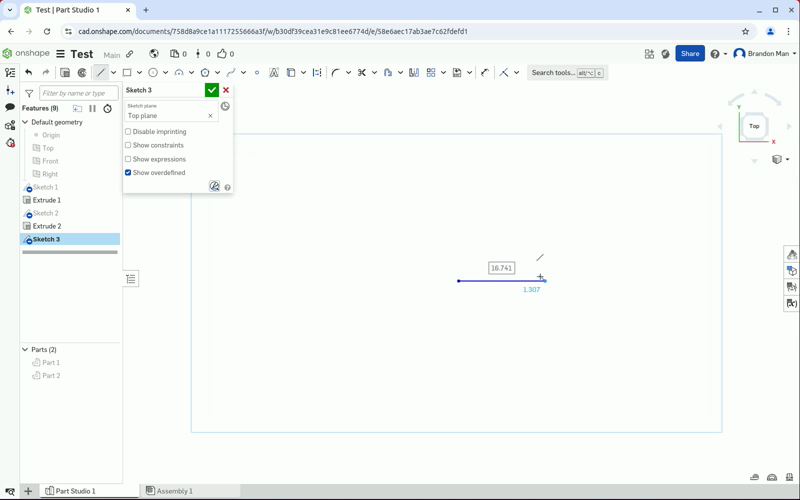
scroll(6)
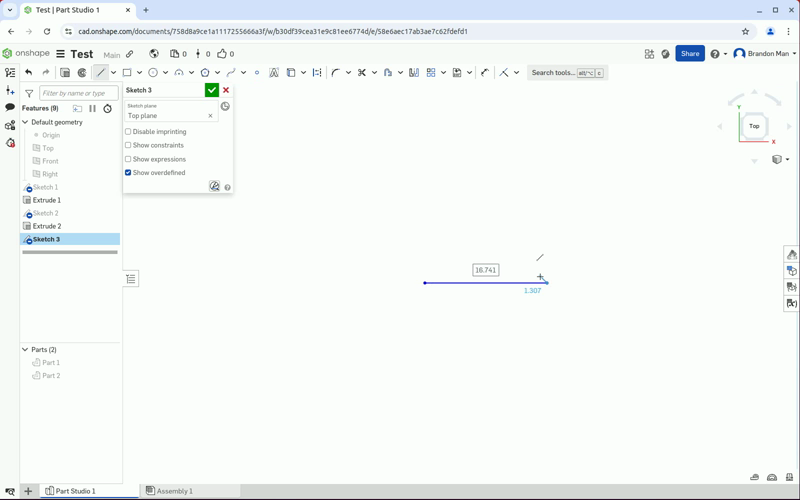
scroll(6)
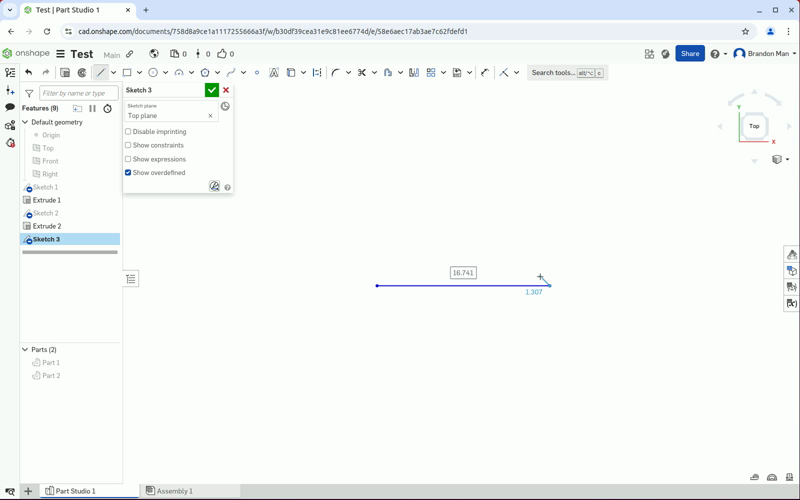
scroll(6)
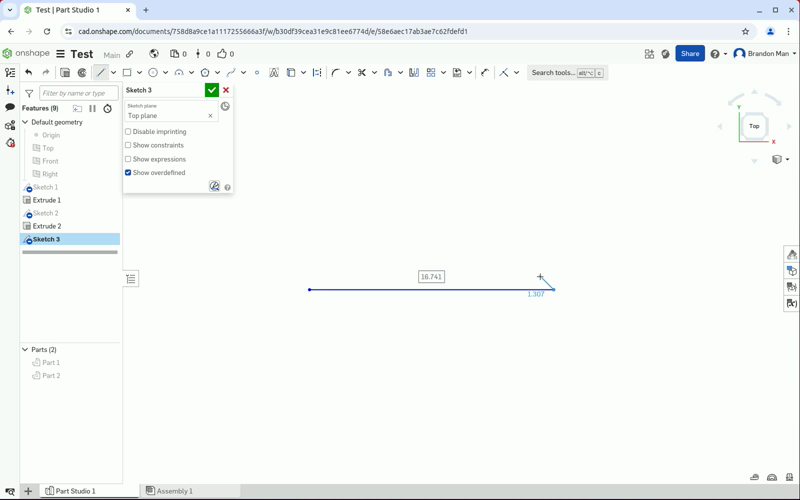
scroll(6)
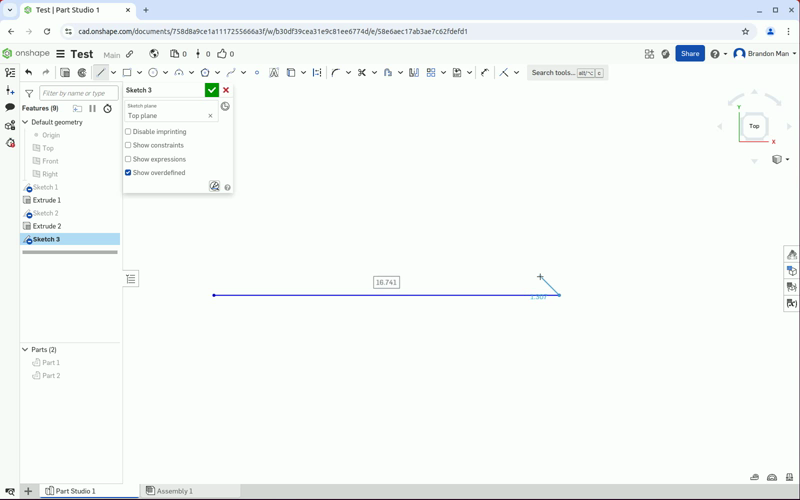
scroll(6)
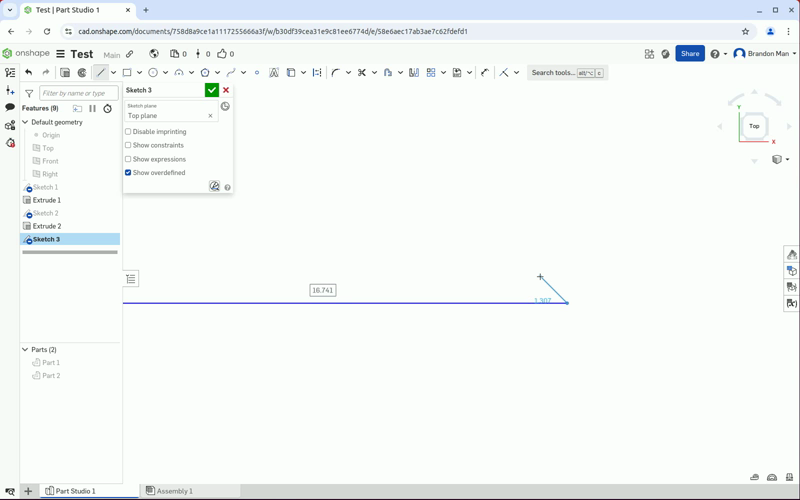
scroll(6)
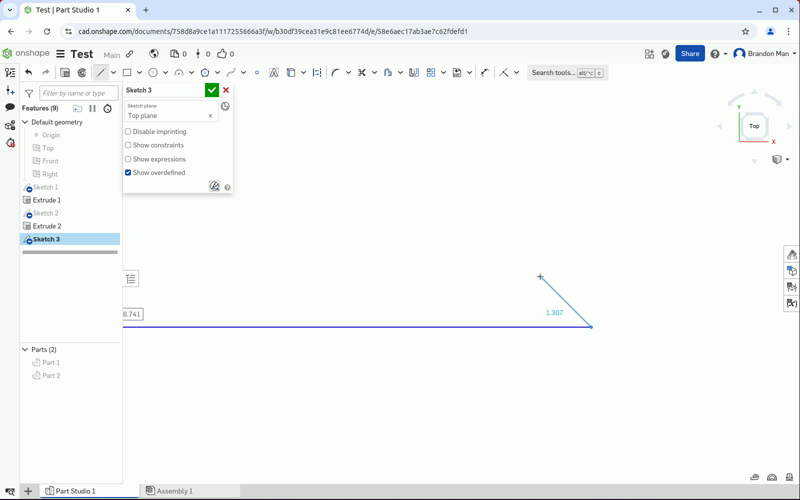
click(540, 276)
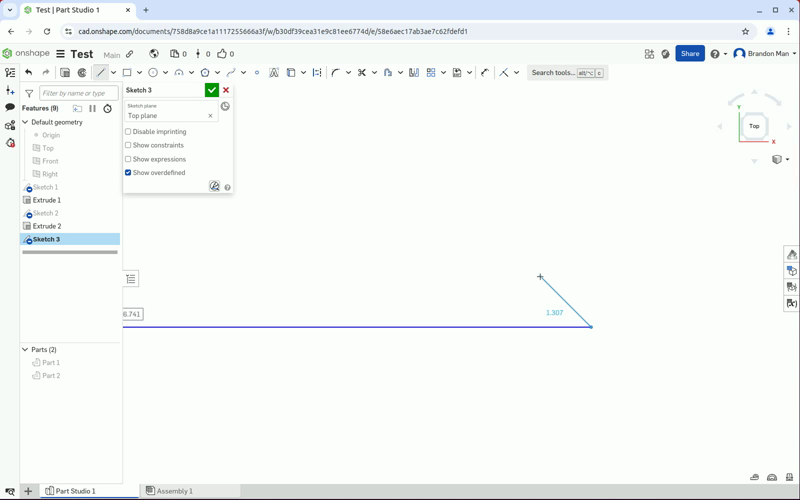
scroll(-6)
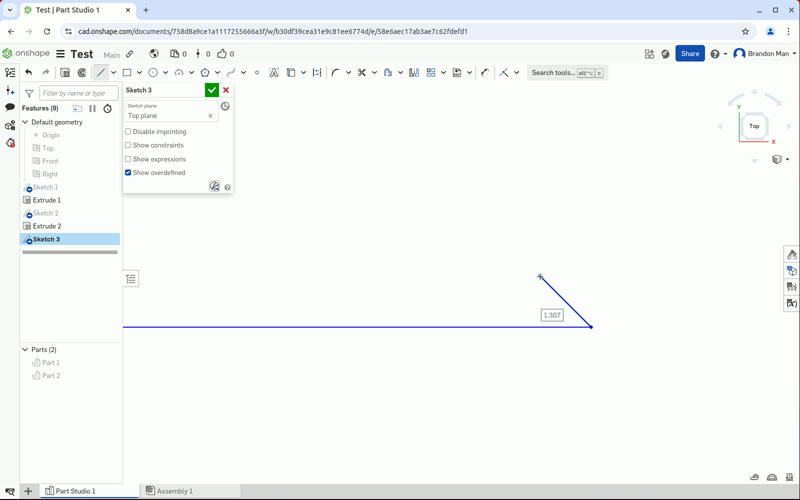
scroll(-6)
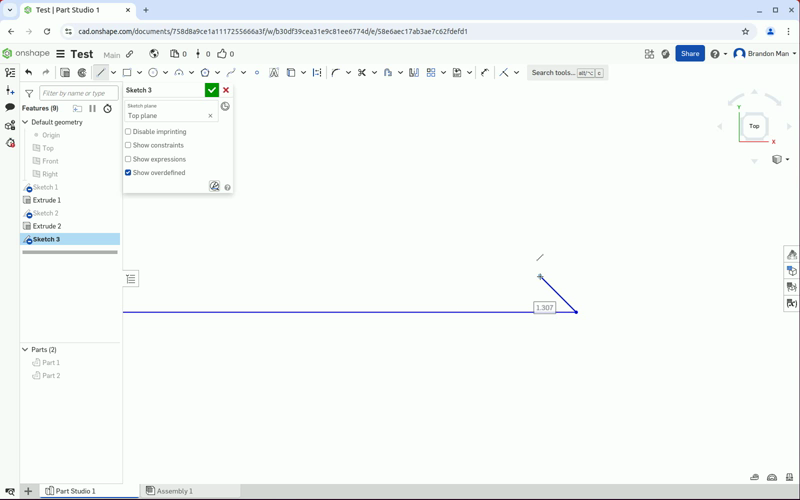
scroll(-6)
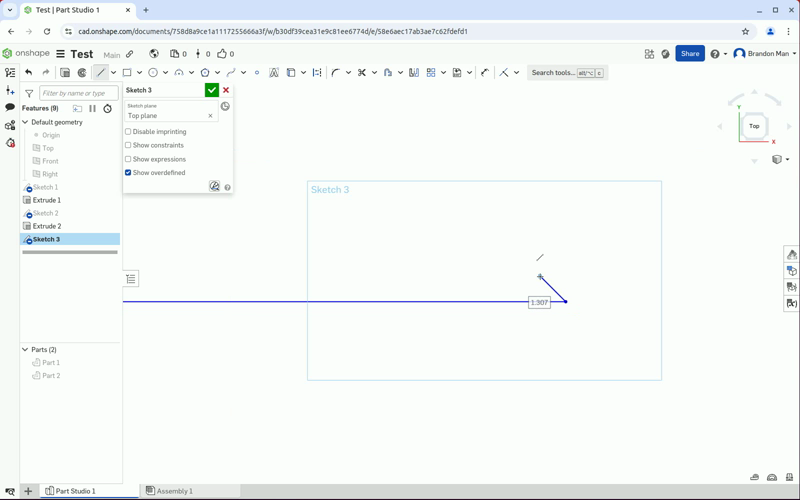
scroll(-6)
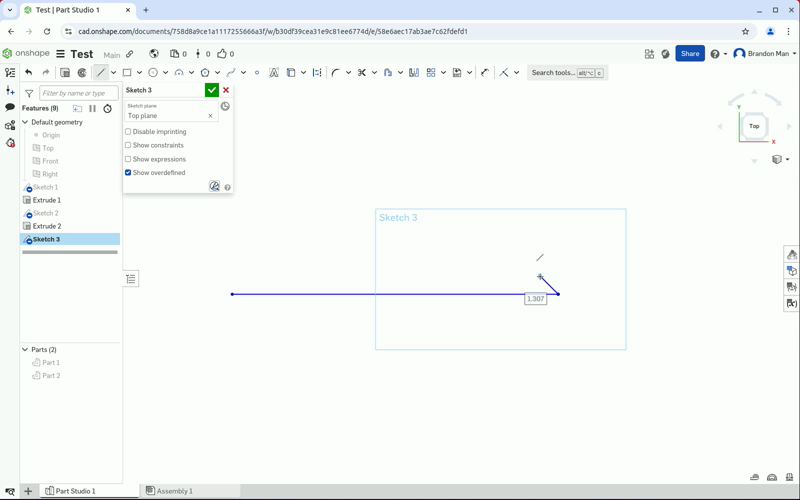
scroll(-6)
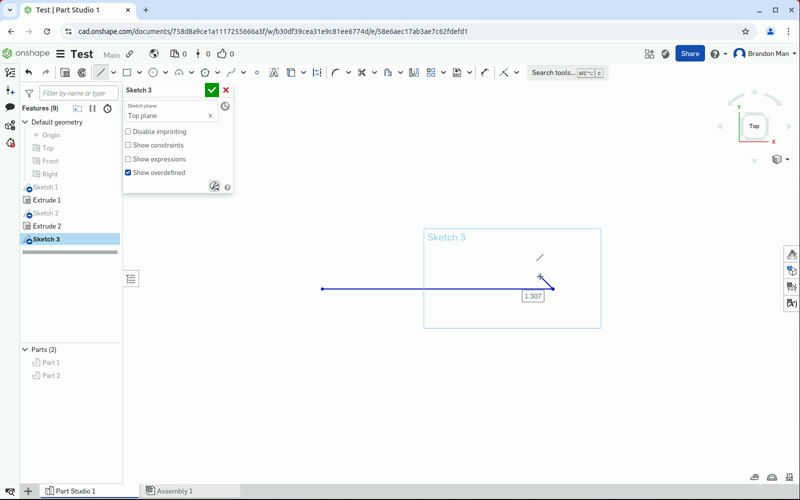
scroll(-6)
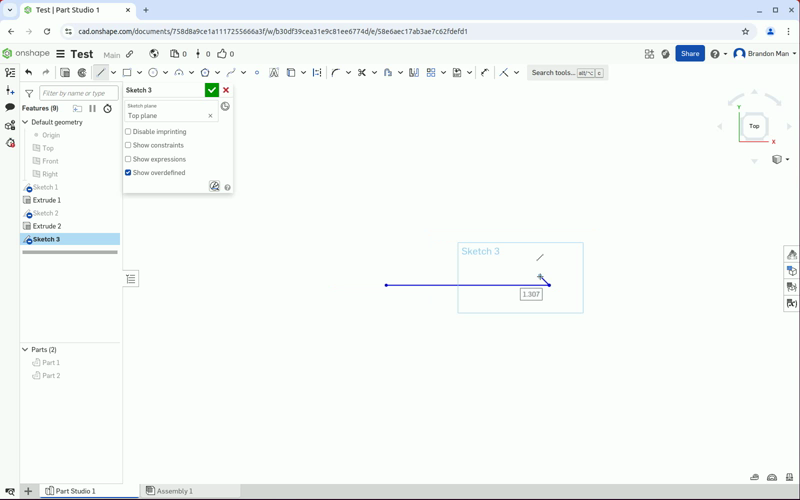
scroll(-6)
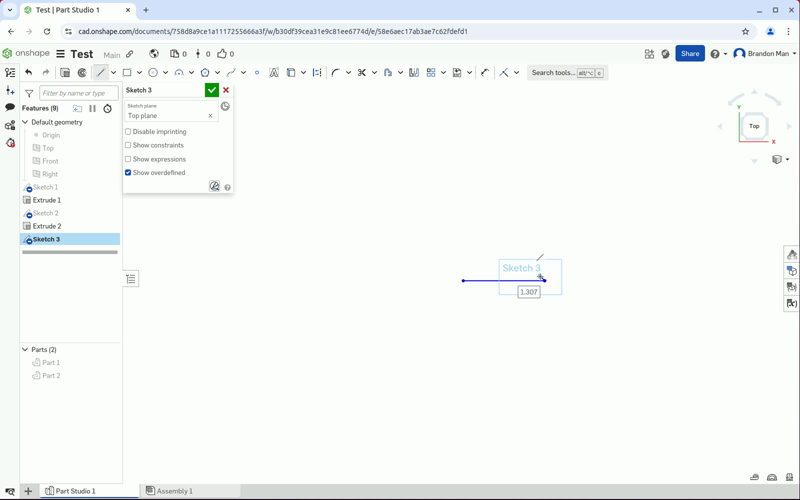
key_up(shift)
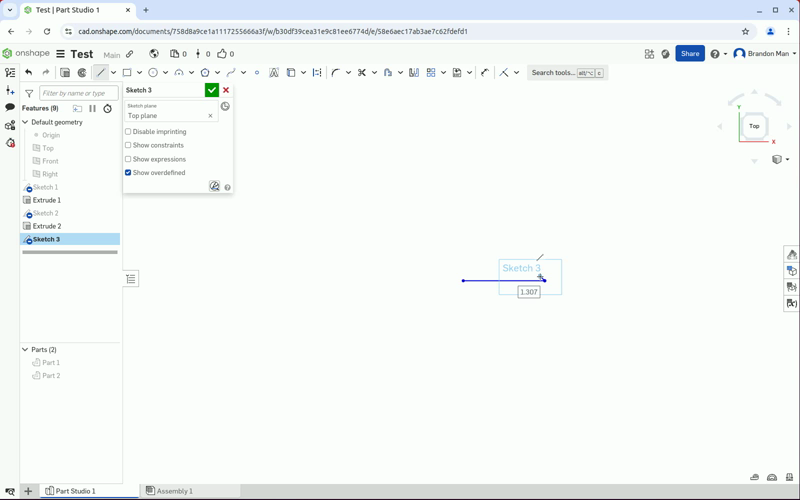
key_down(shift)
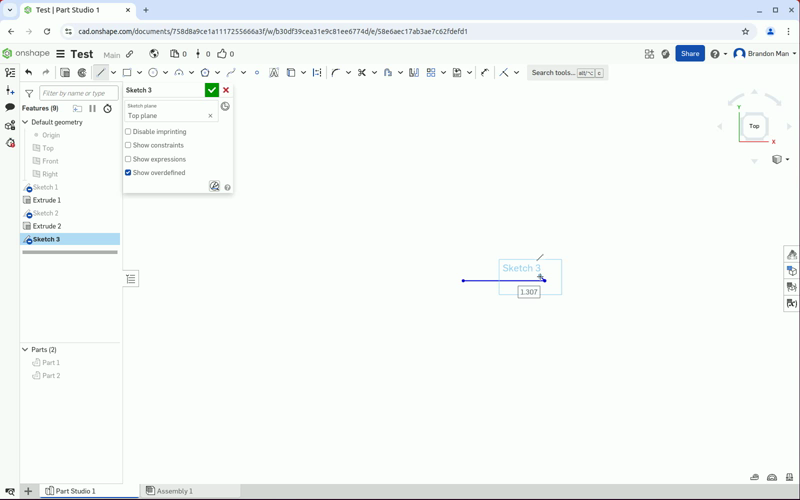
mouse_move(467, 276)
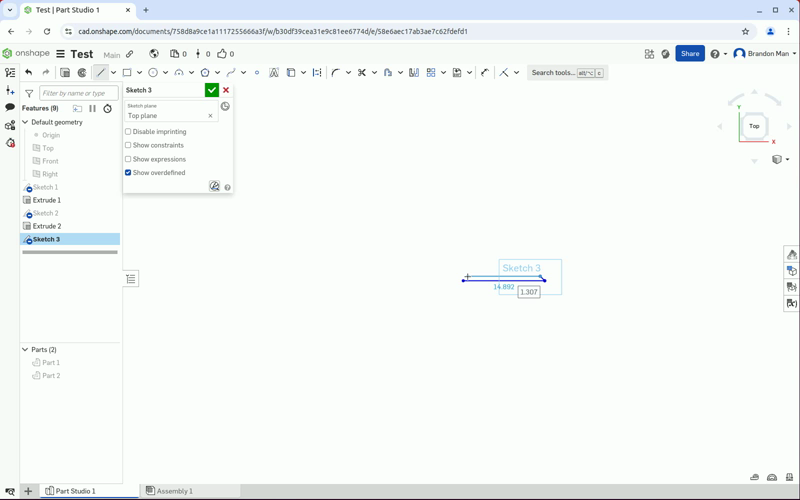
click(467, 276)
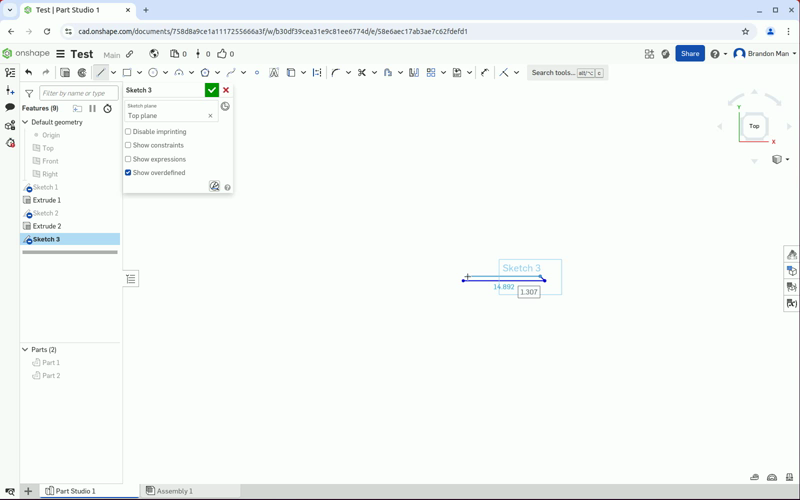
key_up(shift)
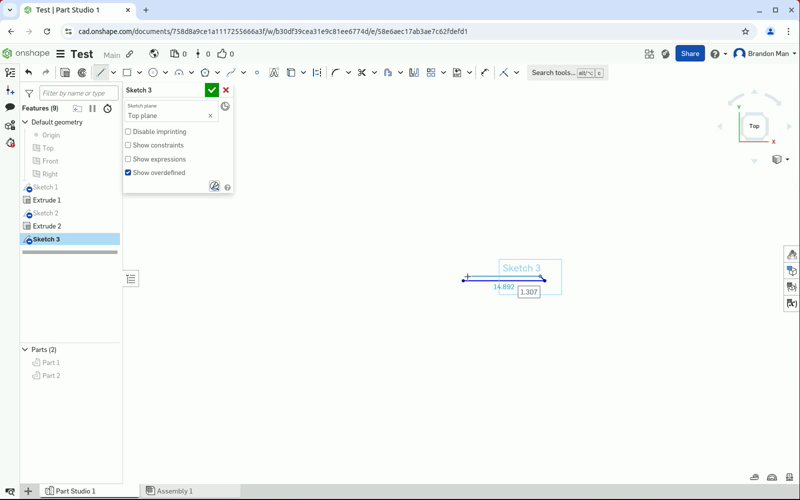
key_down(shift)
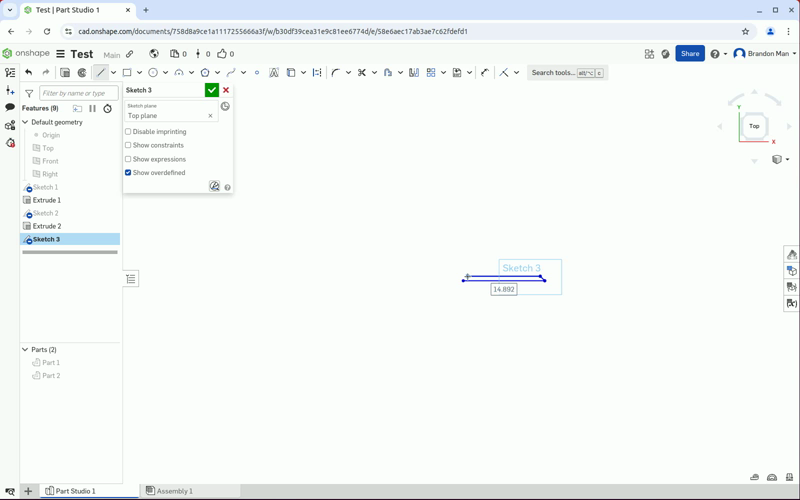
mouse_move(467, 177)
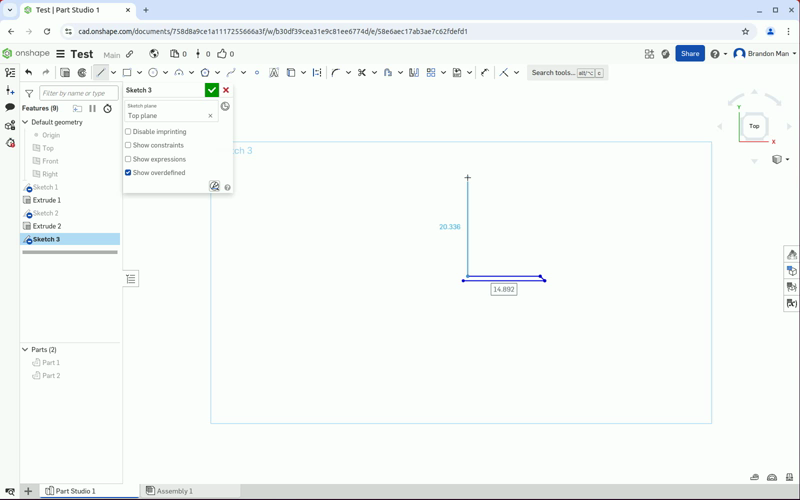
click(467, 177)
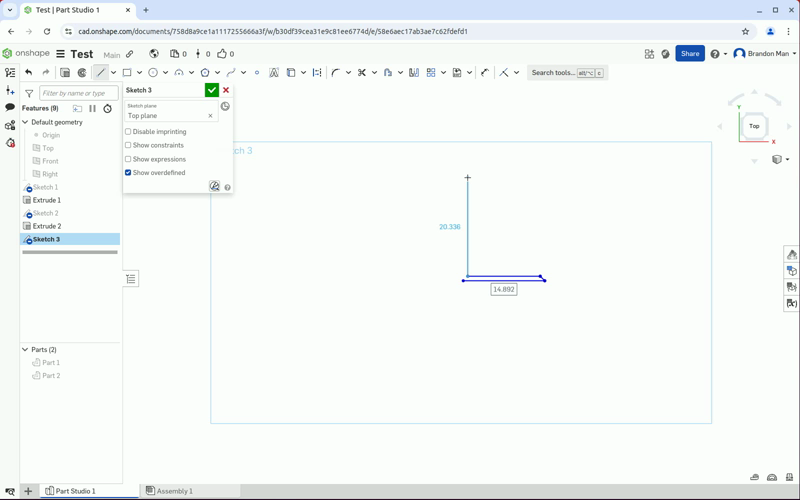
key_up(shift)
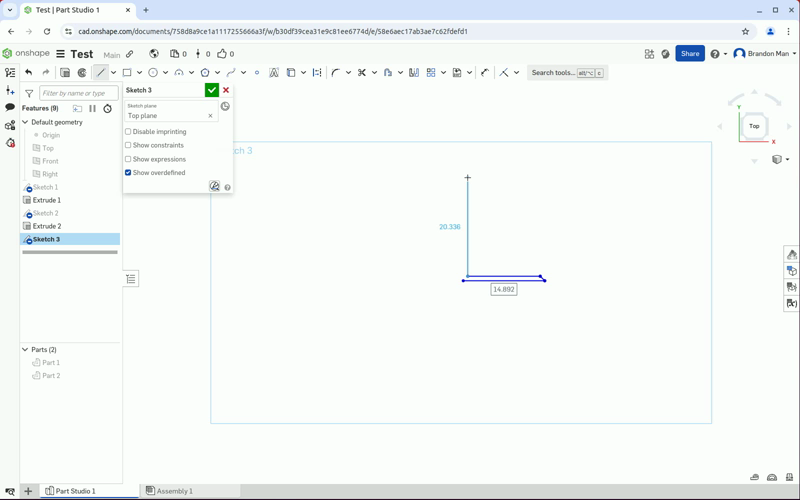
key_down(shift)
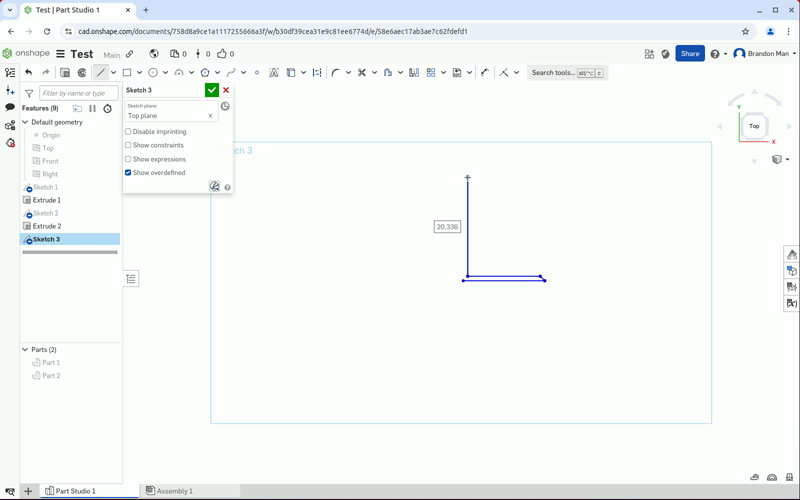
mouse_move(497, 177)
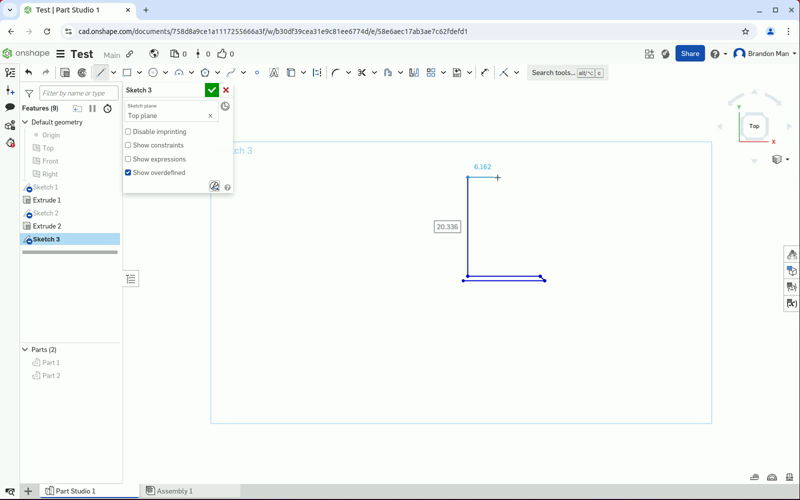
mouse_move(463, 172)
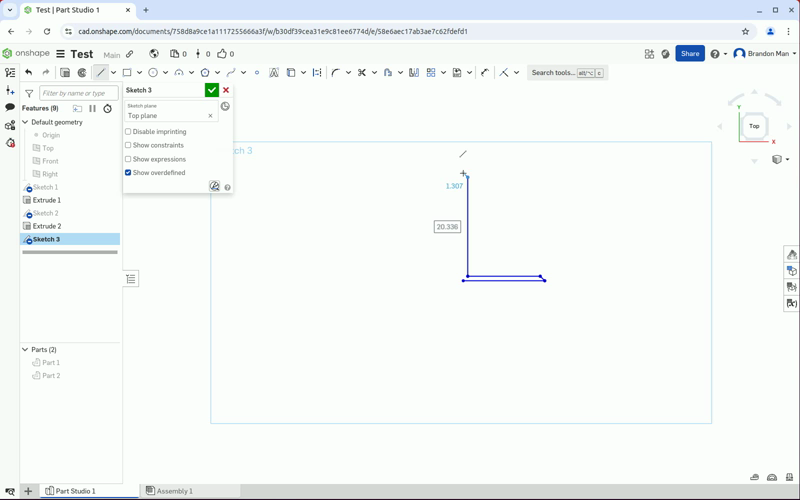
scroll(6)
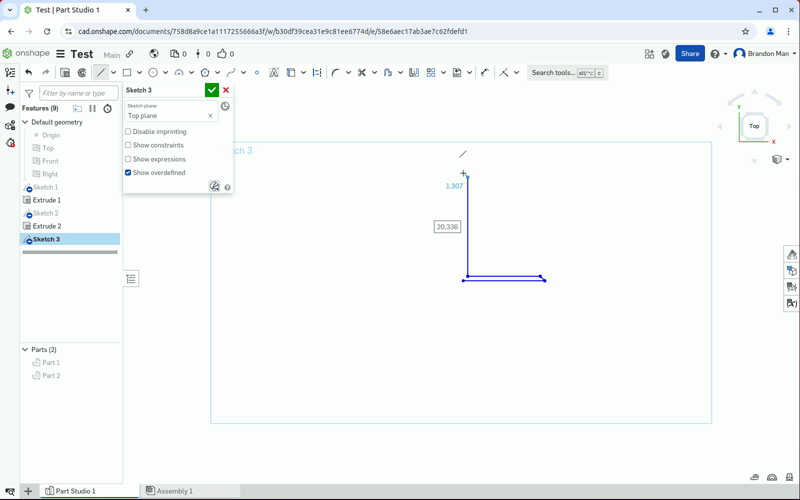
scroll(6)
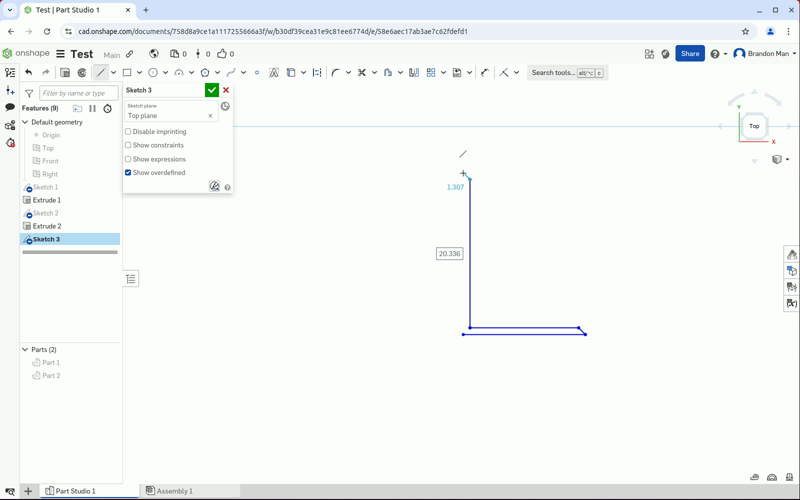
scroll(6)
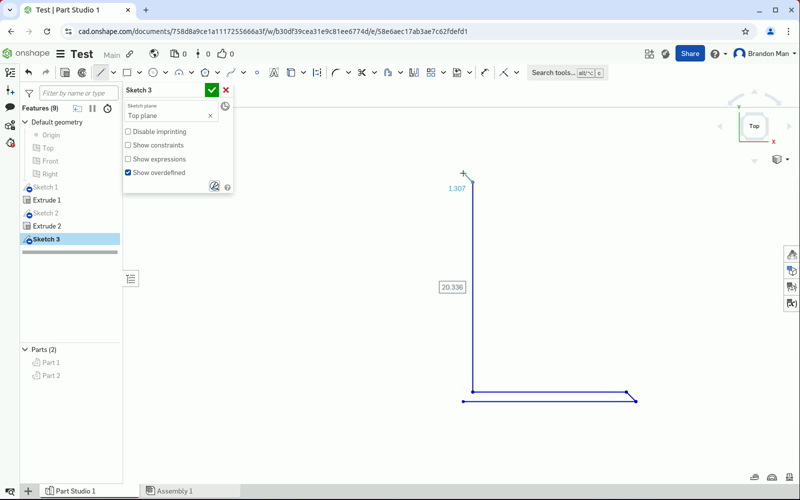
scroll(6)
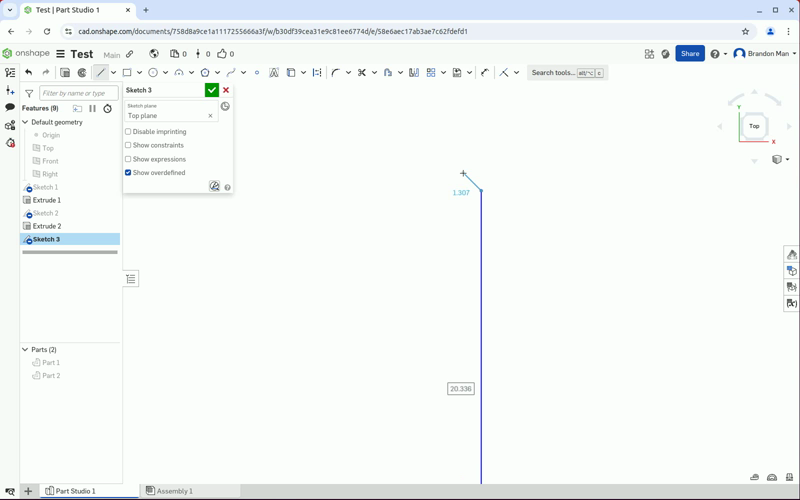
scroll(6)
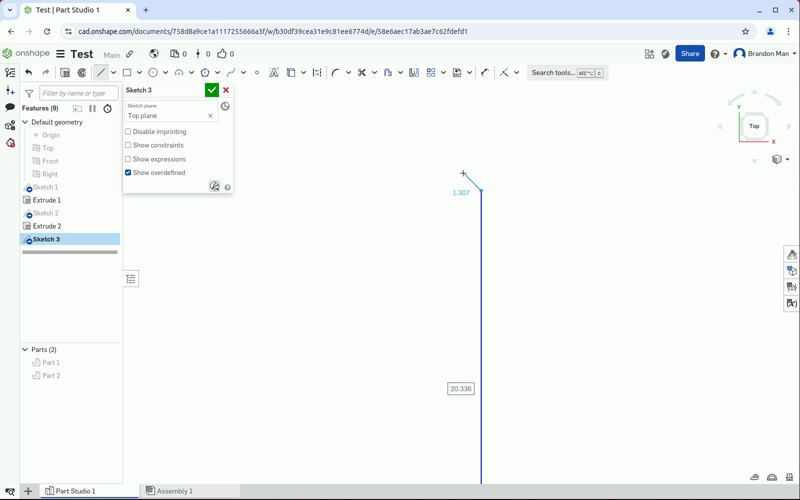
scroll(6)
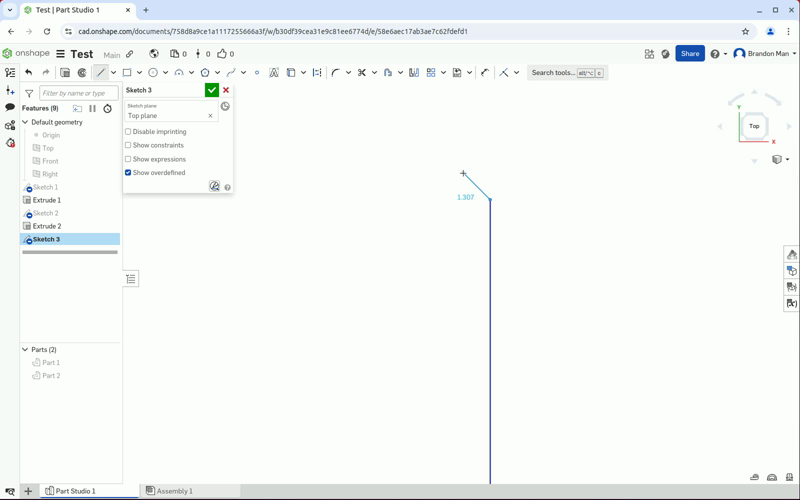
scroll(6)
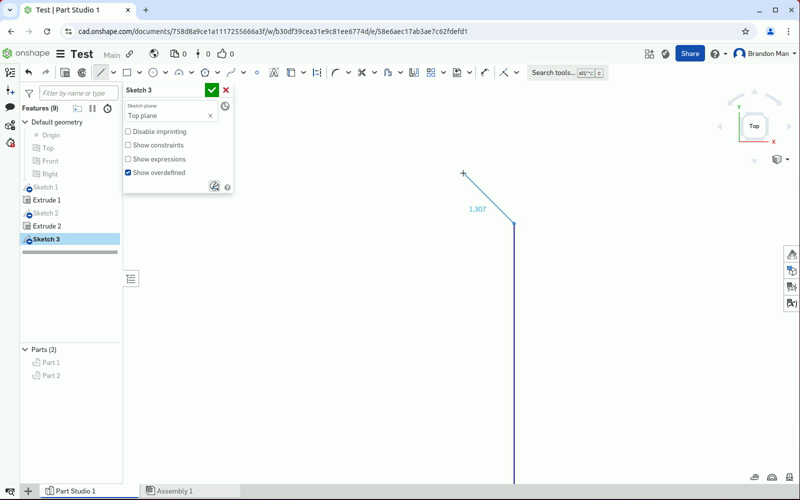
click(463, 172)
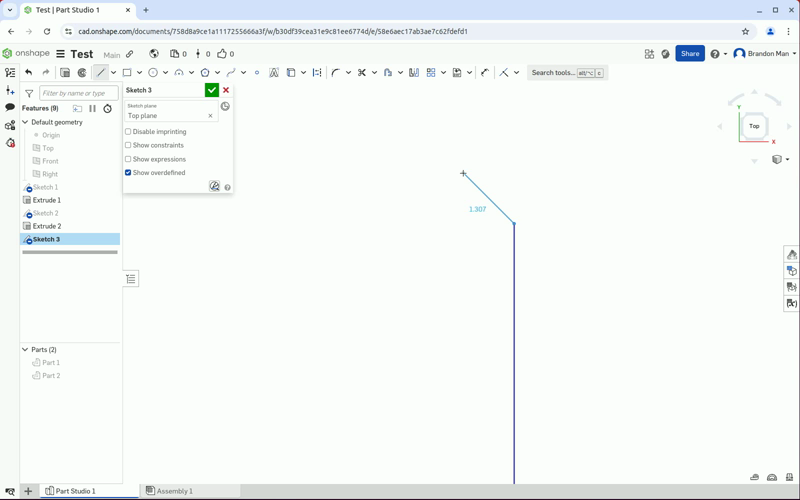
scroll(-6)
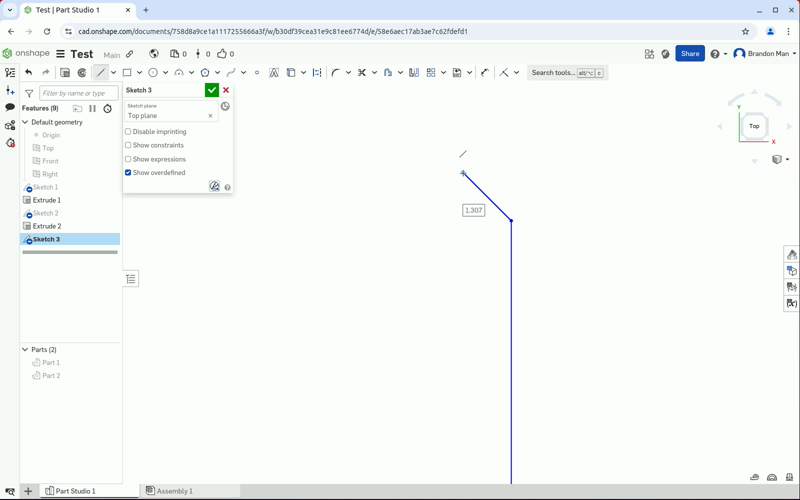
scroll(-6)
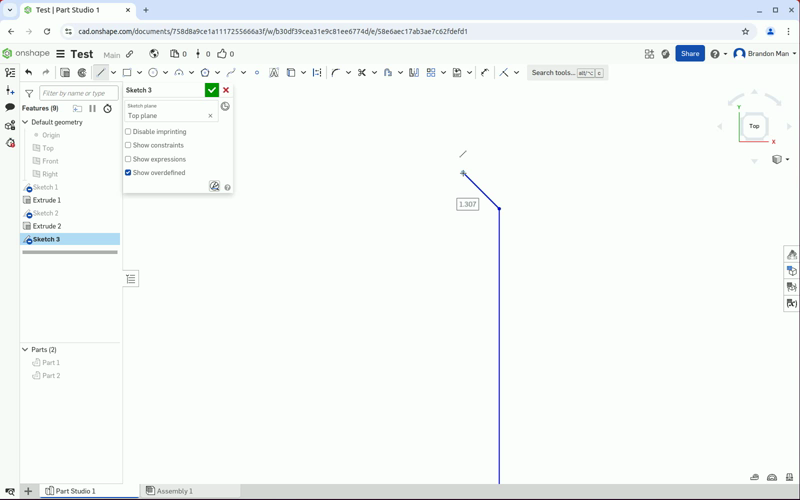
scroll(-6)
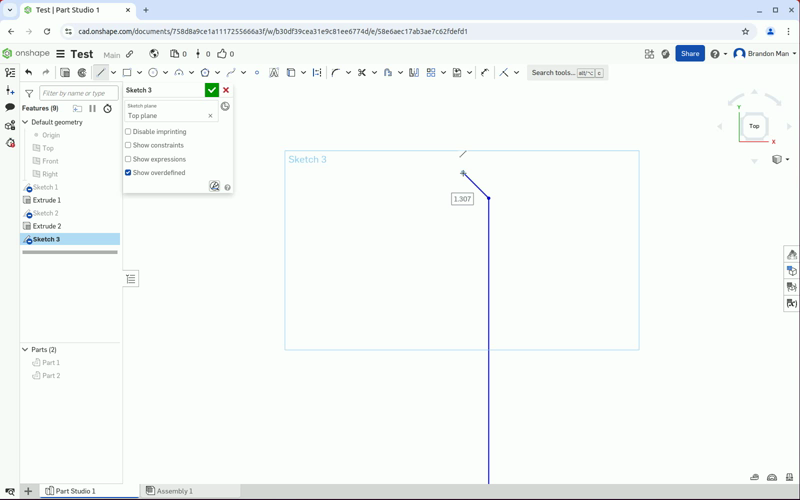
scroll(-6)
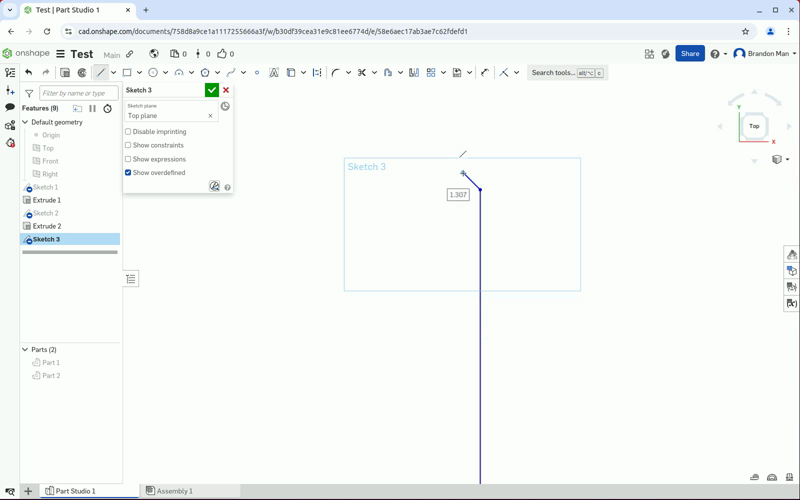
scroll(-6)
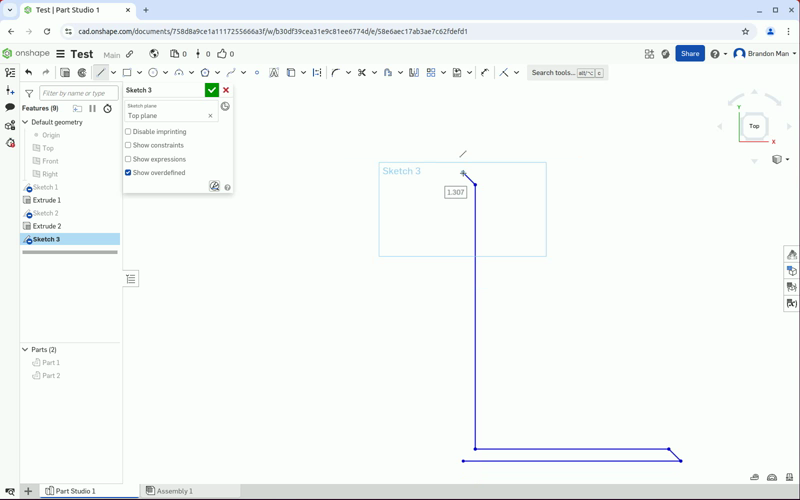
scroll(-6)
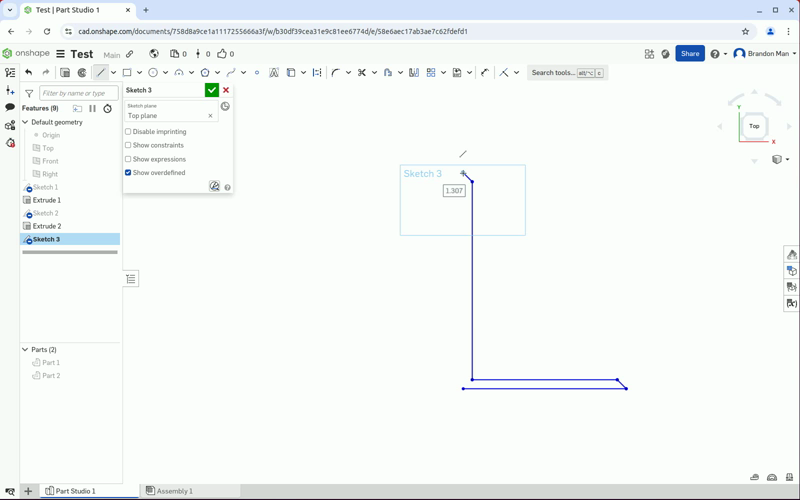
scroll(-6)
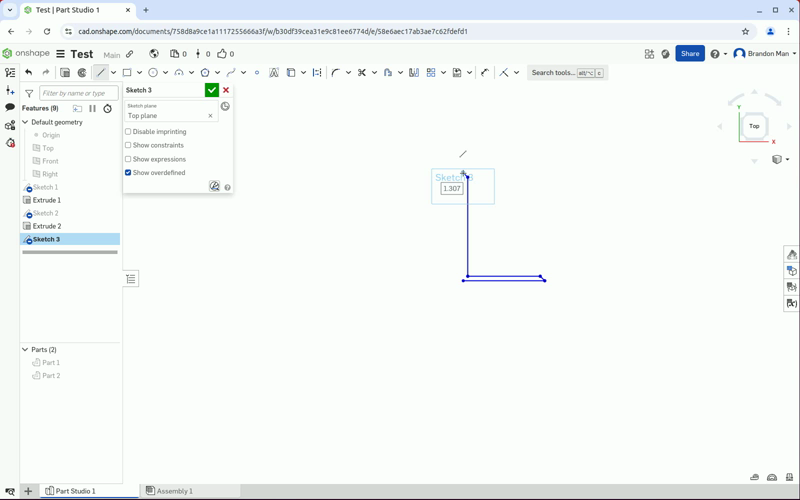
key_up(shift)
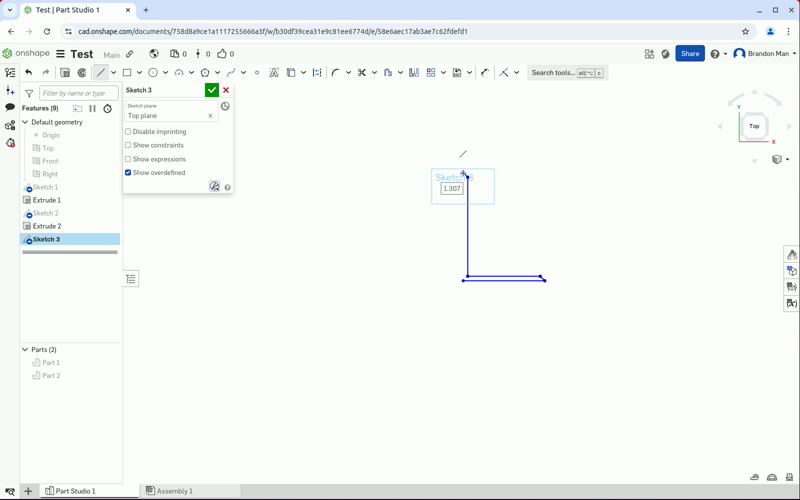
key_down(shift)
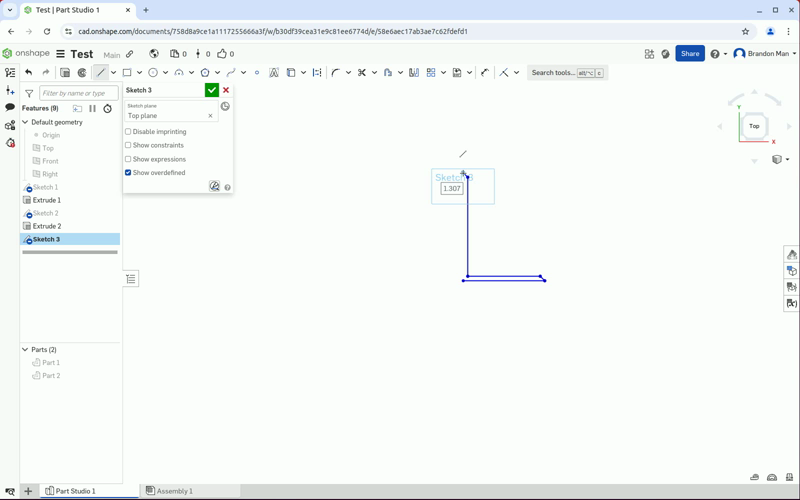
mouse_move(463, 280)
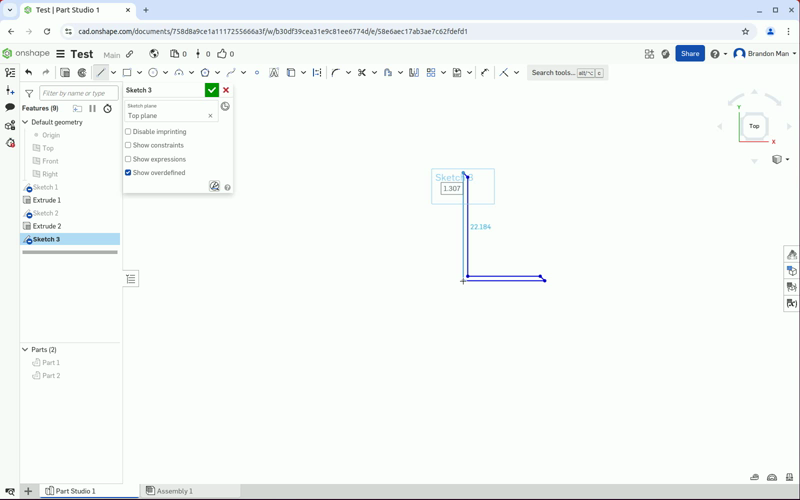
key_up(shift)
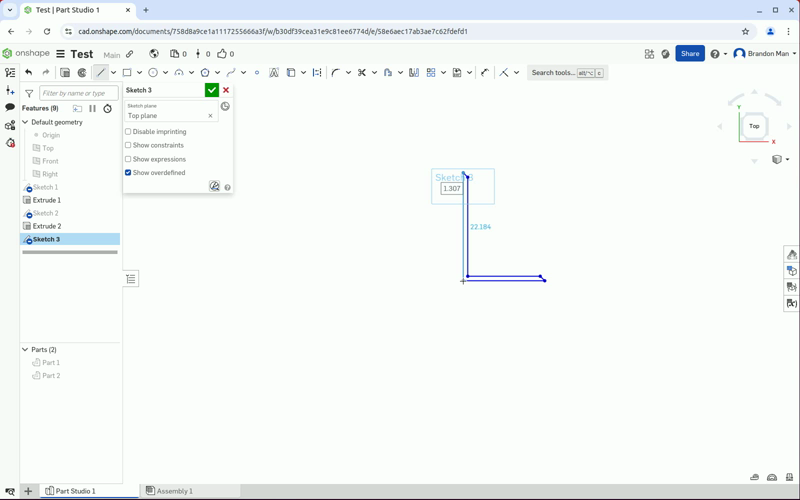
click(463, 280)
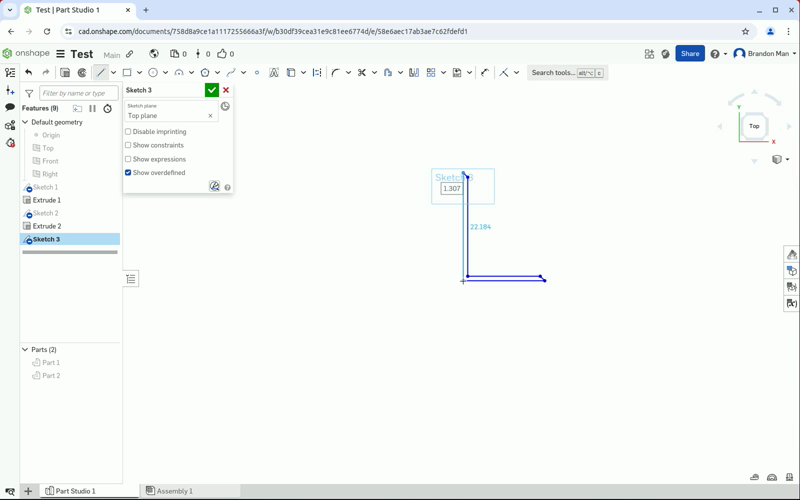
key(esc)
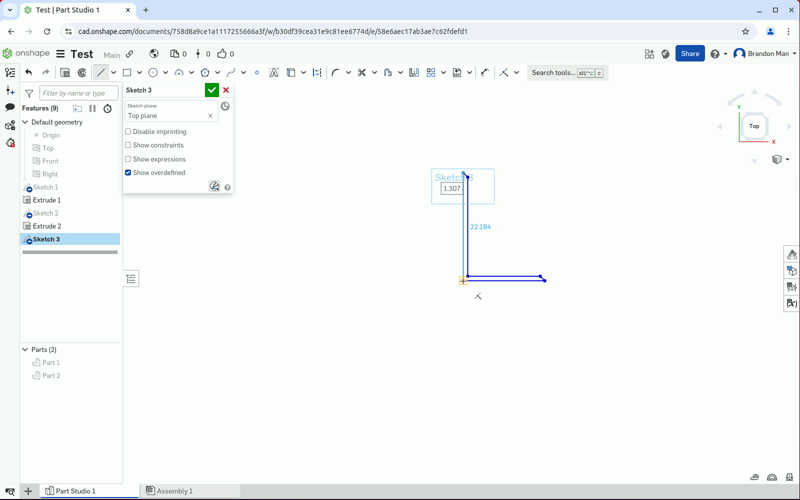
mouse_move(465, 225)
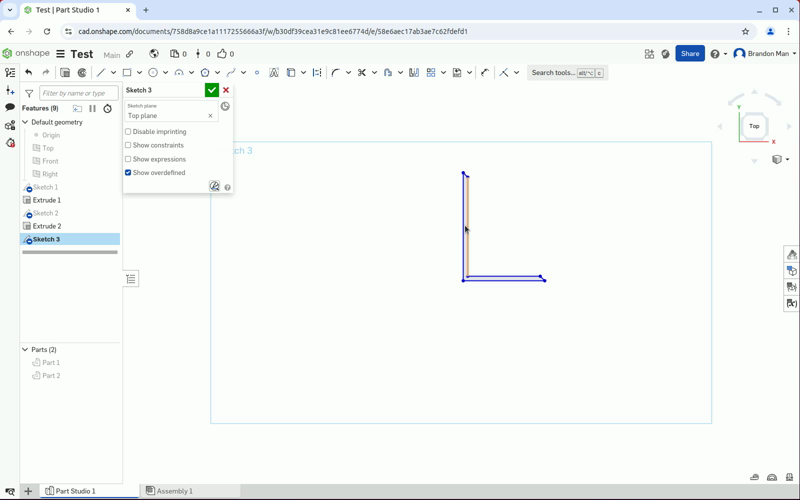
scroll(6)
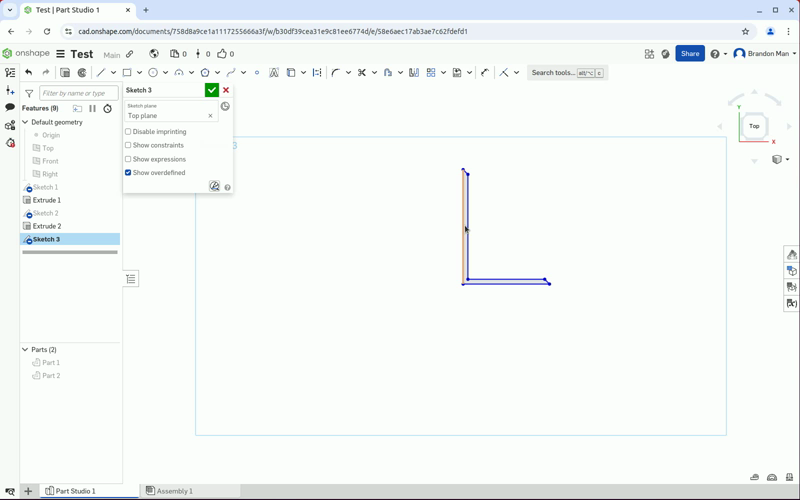
scroll(6)
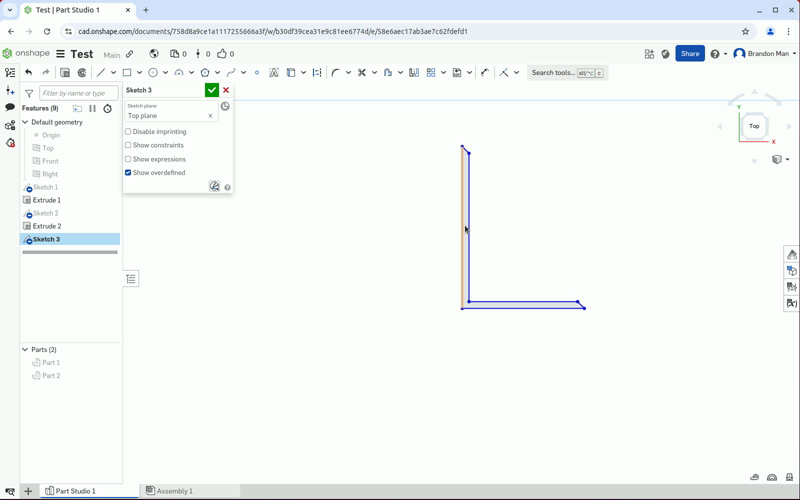
scroll(6)
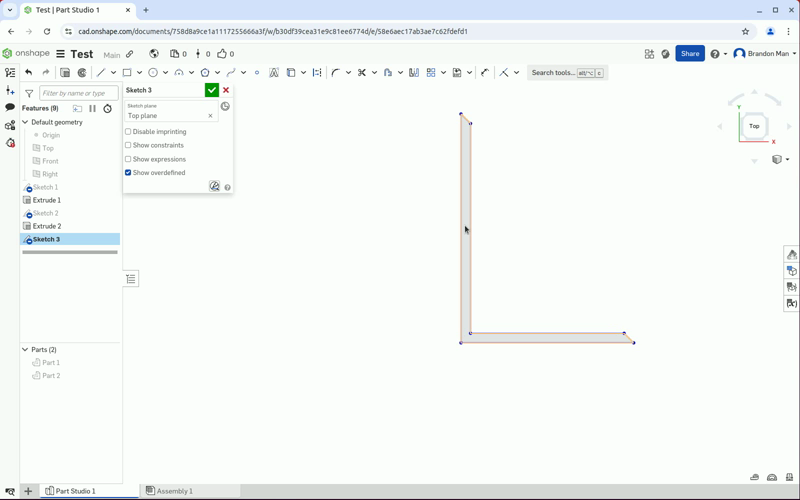
scroll(6)
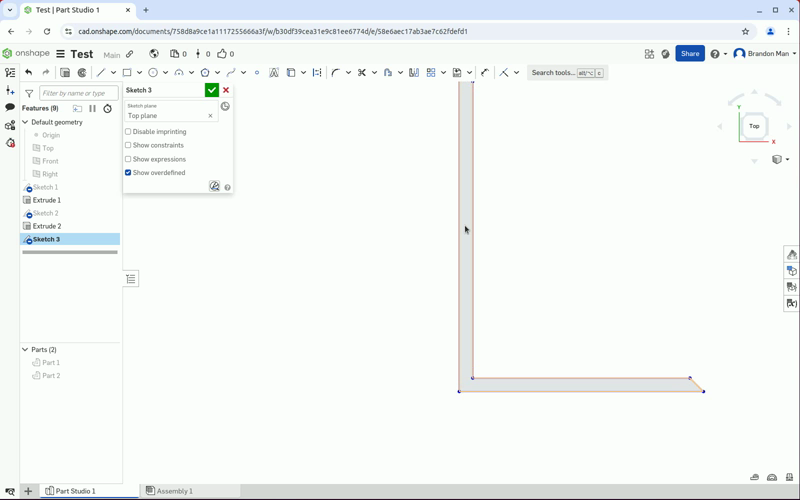
scroll(6)
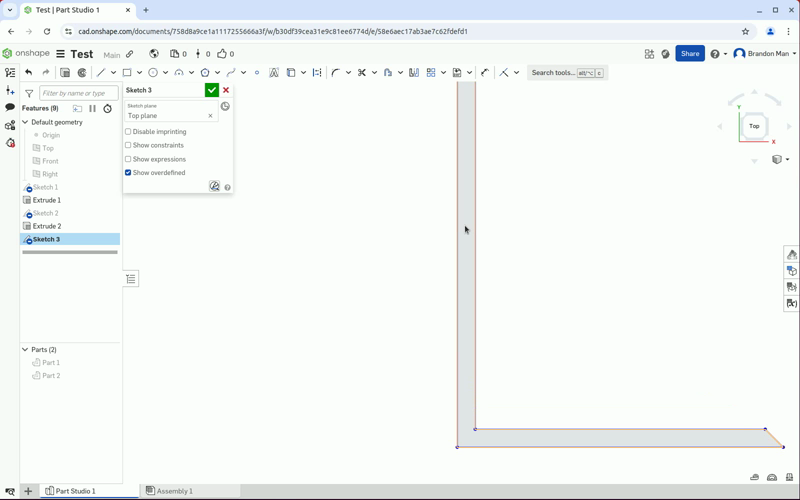
scroll(6)
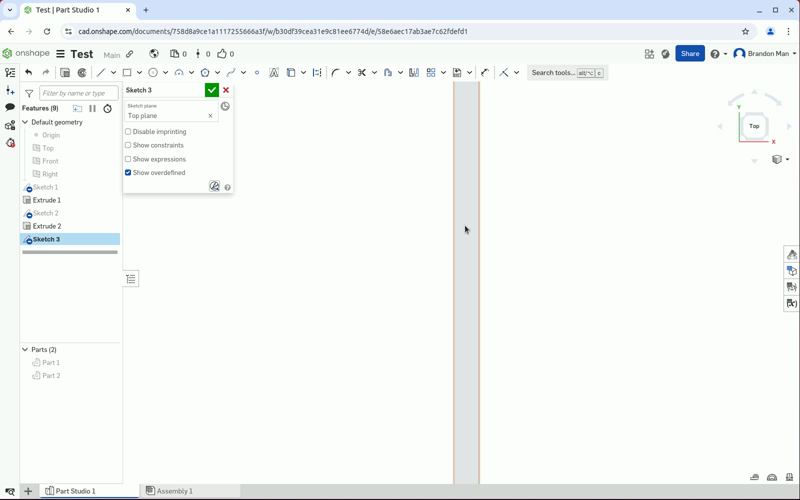
scroll(6)
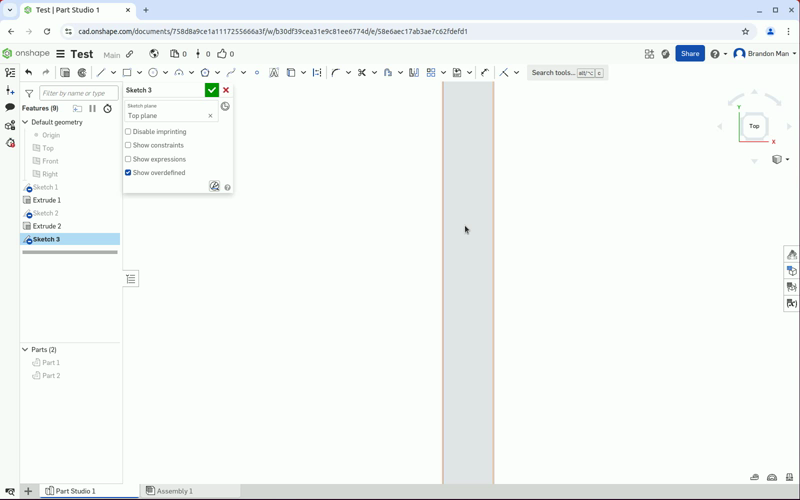
click(465, 225)
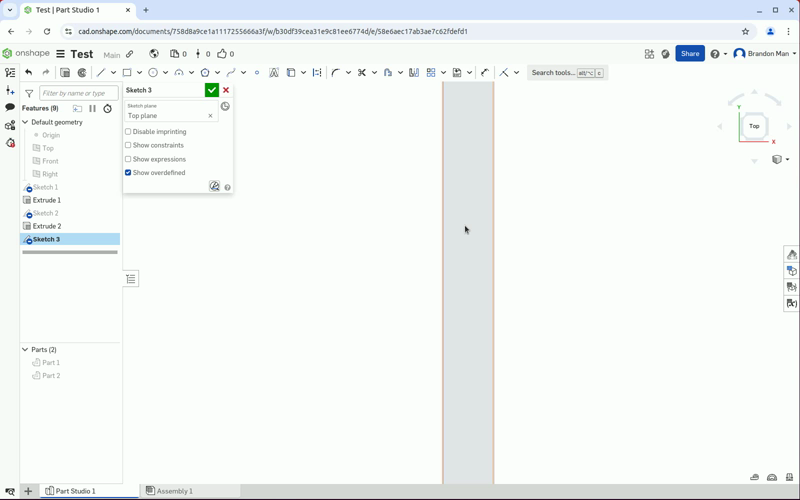
scroll(-6)
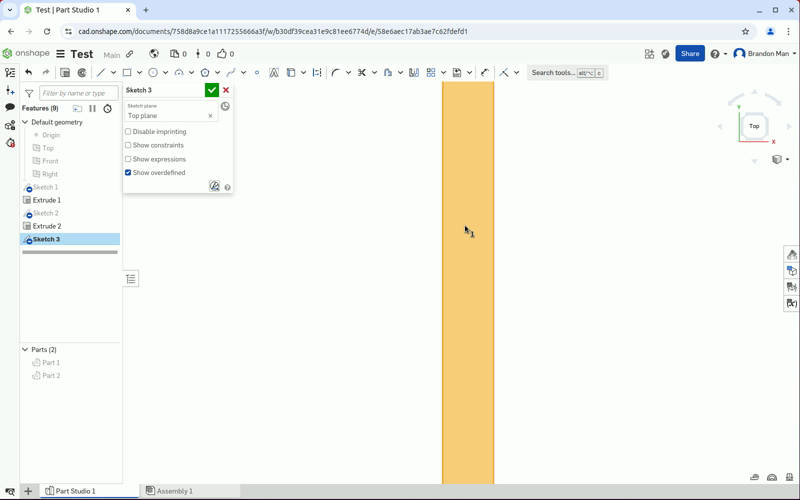
scroll(-6)
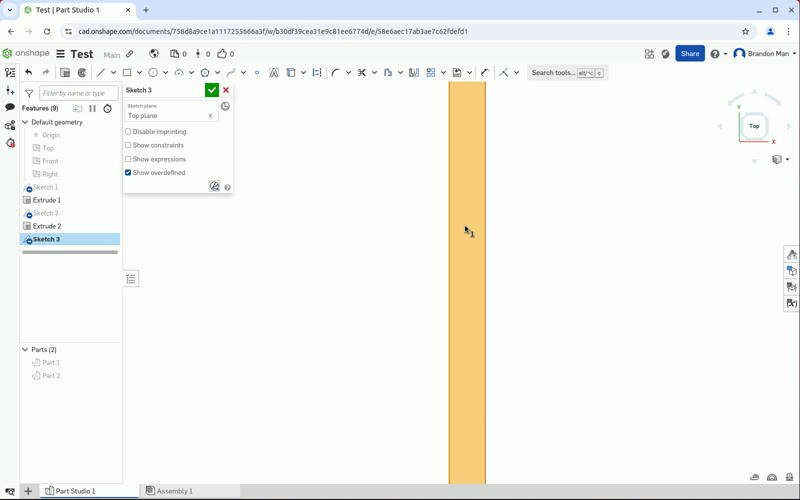
scroll(-6)
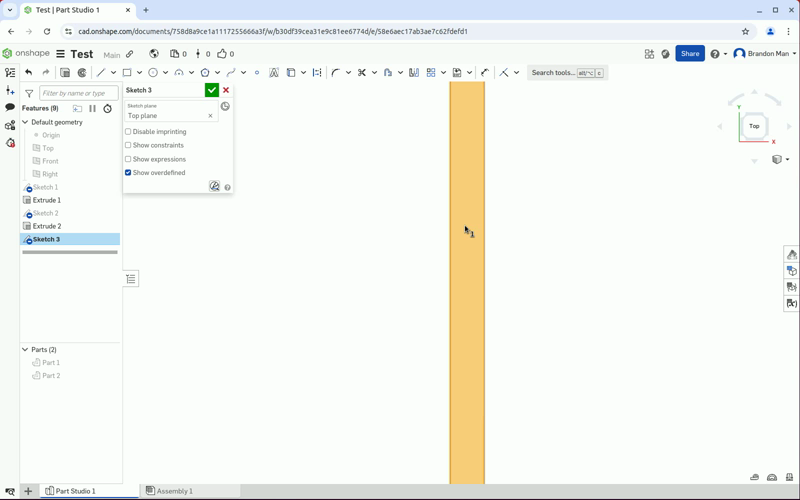
scroll(-6)
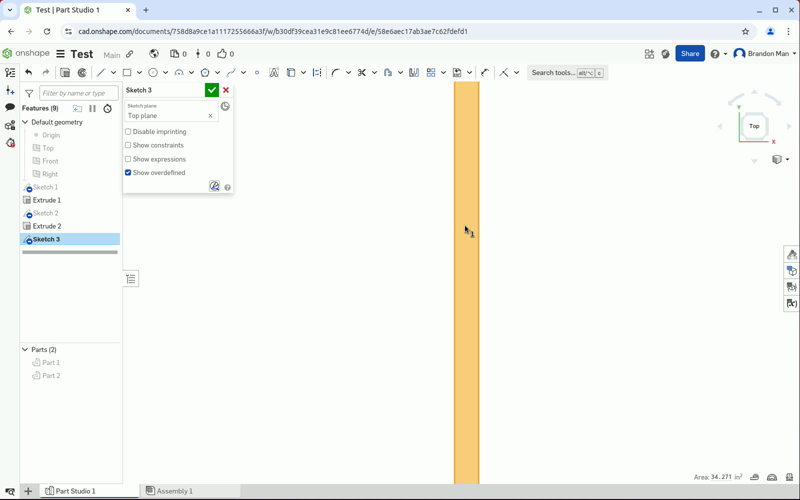
scroll(-6)
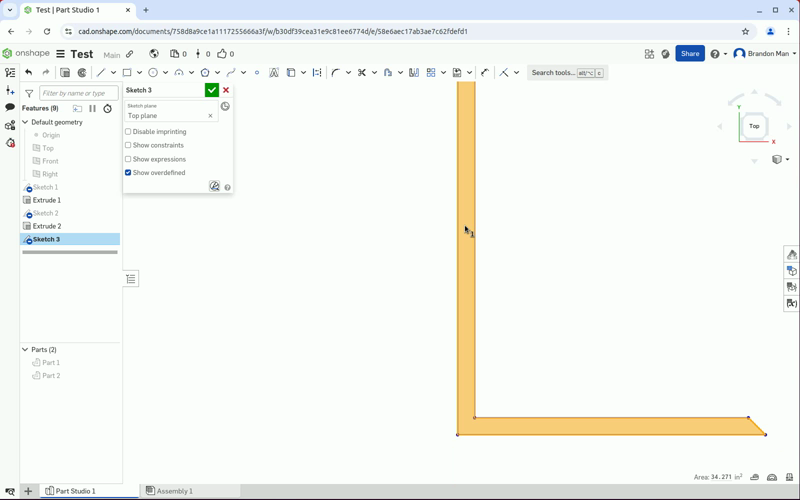
scroll(-6)
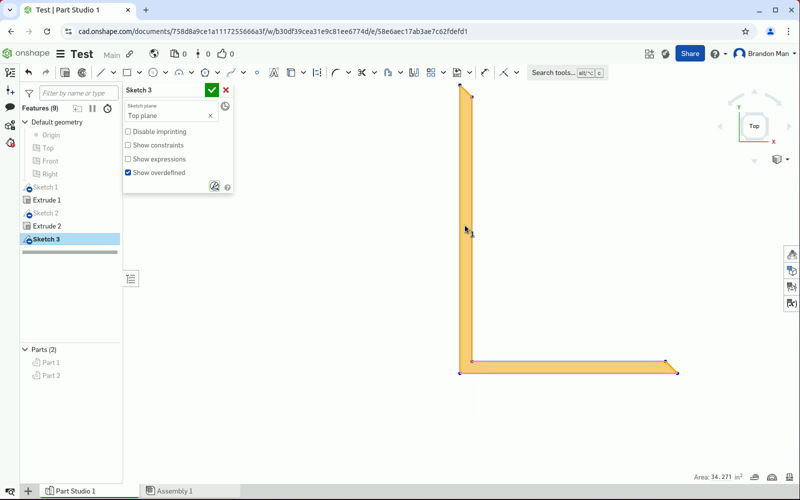
scroll(-6)
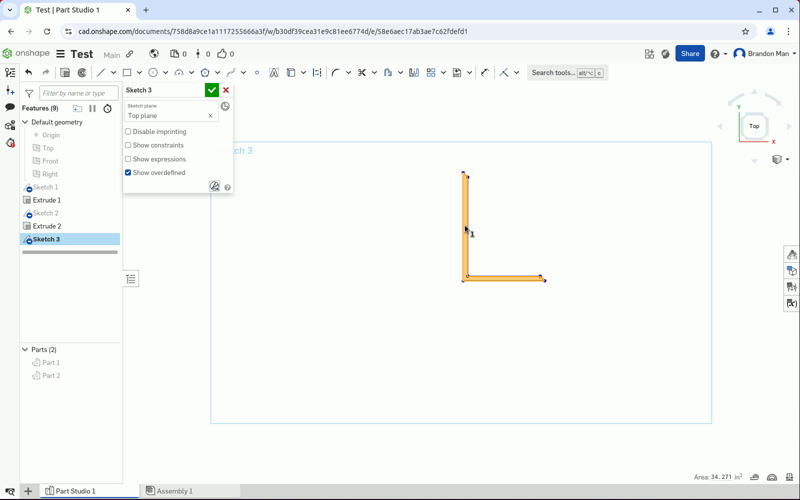
mouse_move(73, 352)
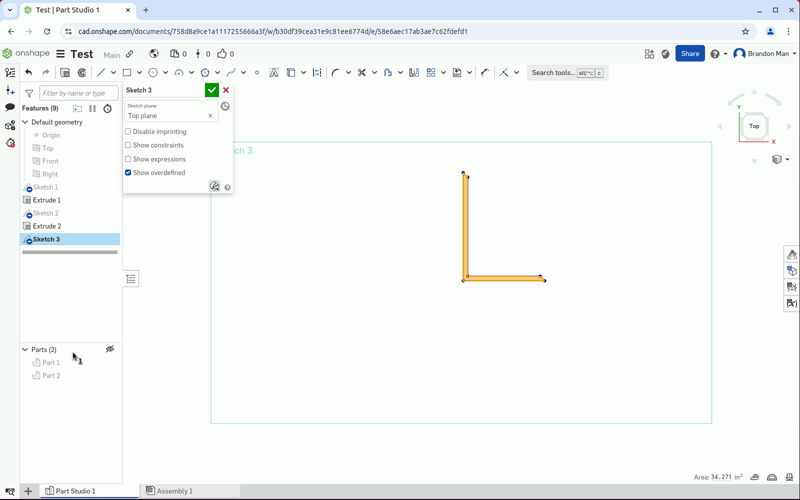
key(shift+y)
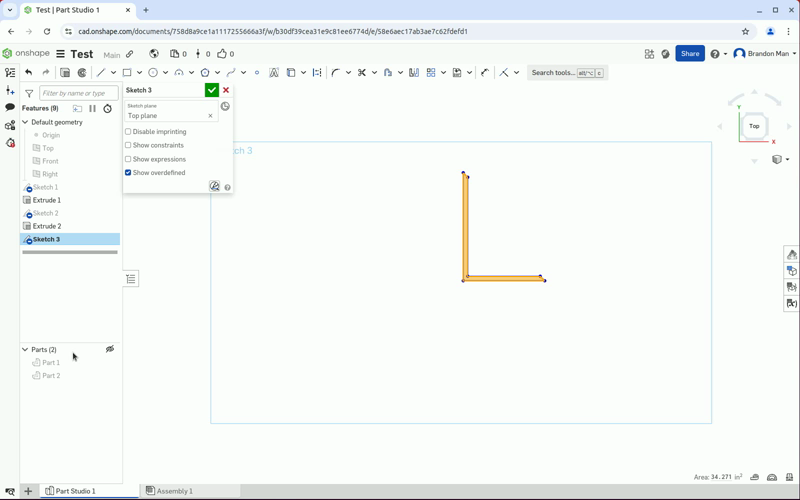
key(shift+e)
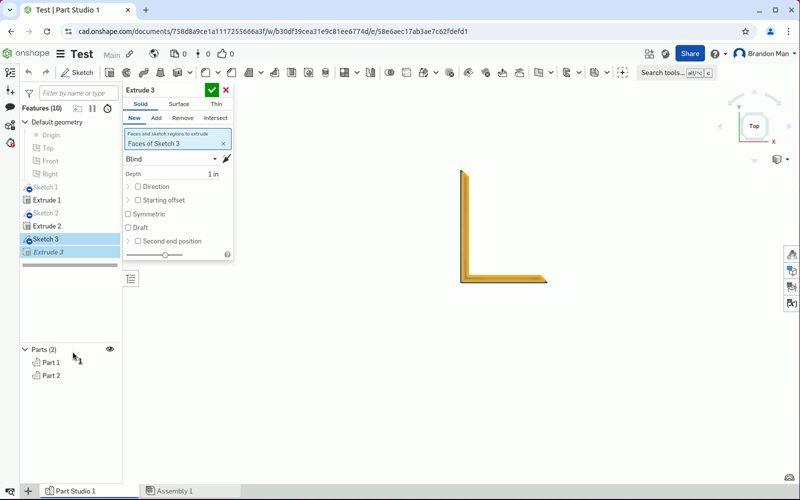
mouse_move(143, 106)
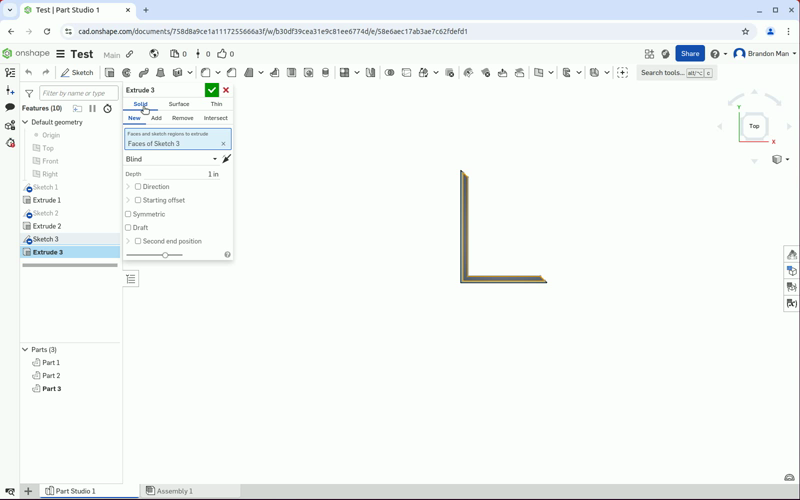
click(143, 106)
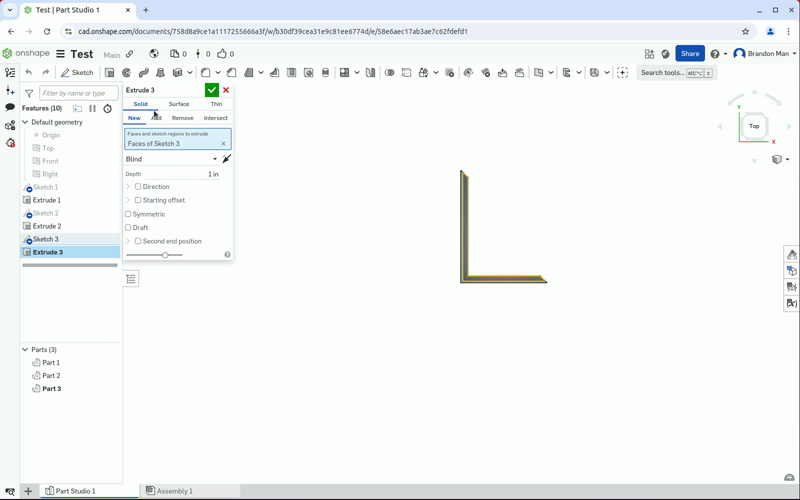
mouse_move(186, 120)
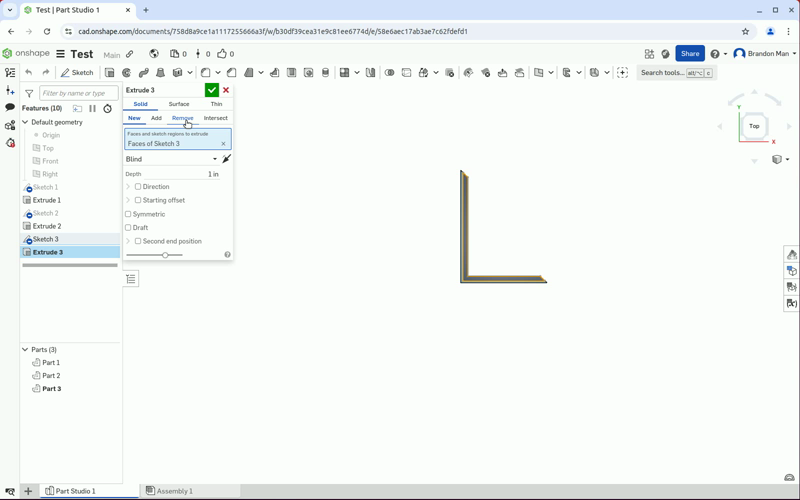
click(186, 120)
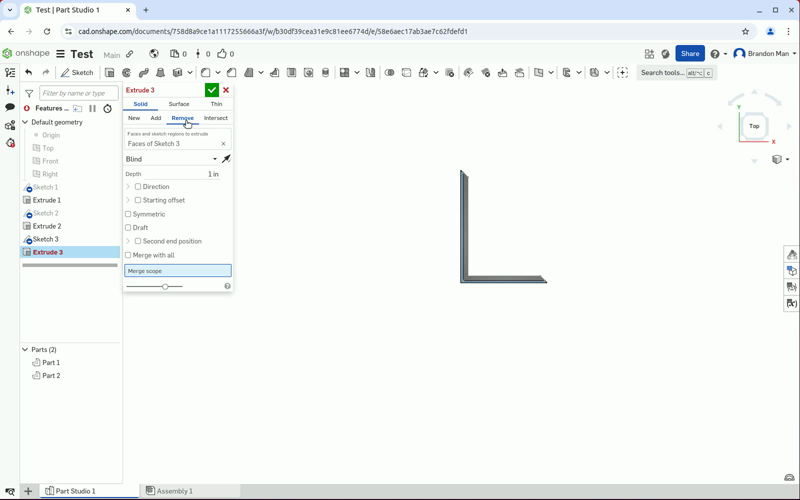
key(tab, 4)
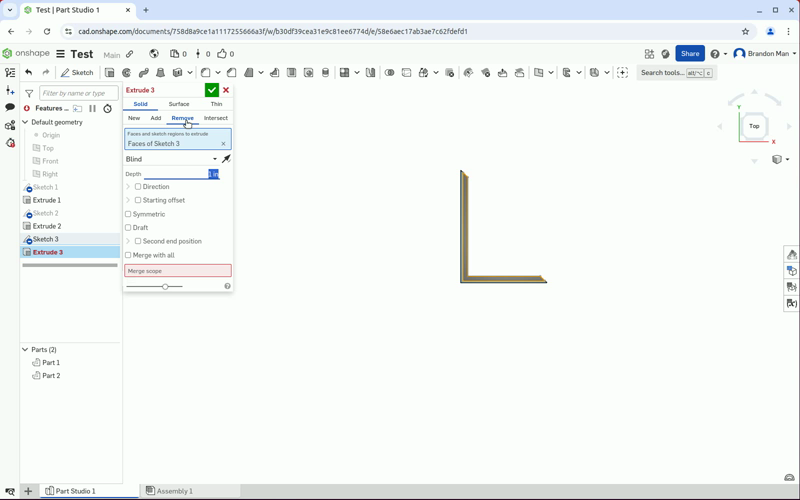
text(0.241)
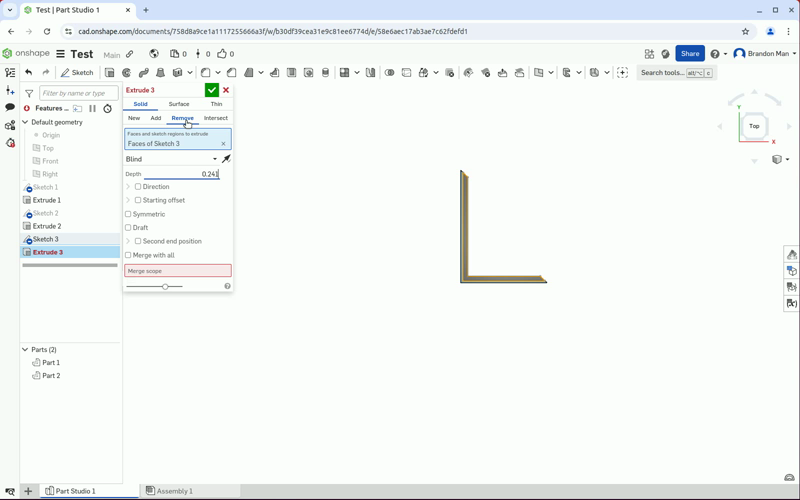
key(tab, 3)
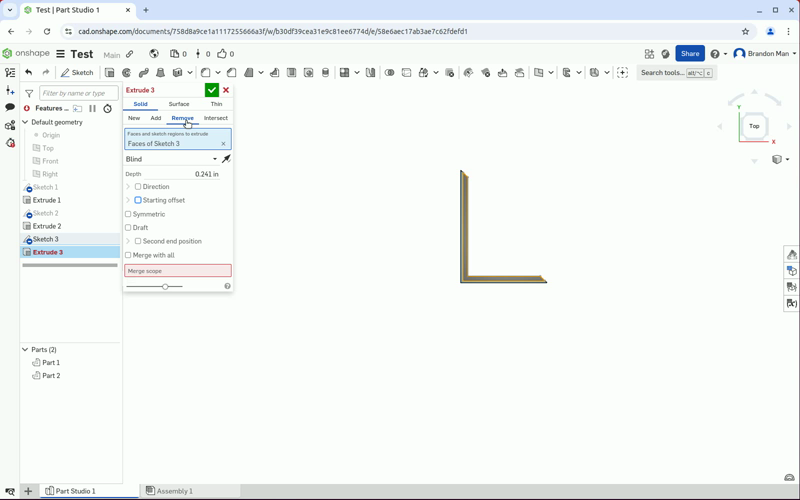
key(tab, 2)
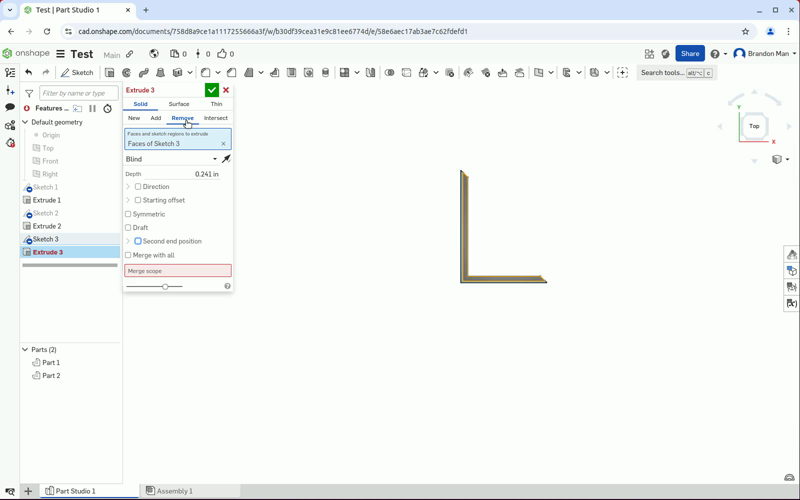
key(space)
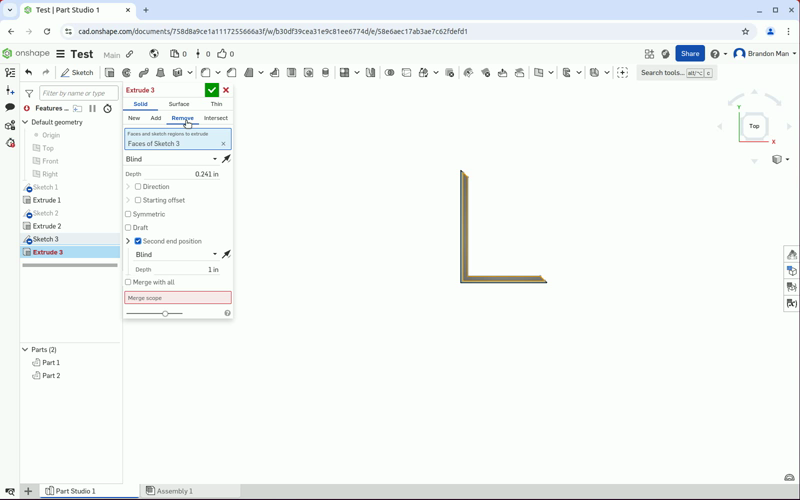
key(tab, 3)
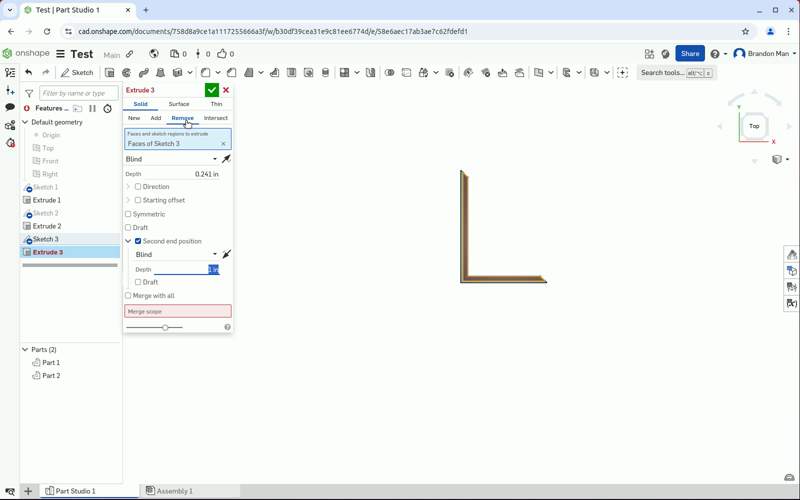
text(0.241)
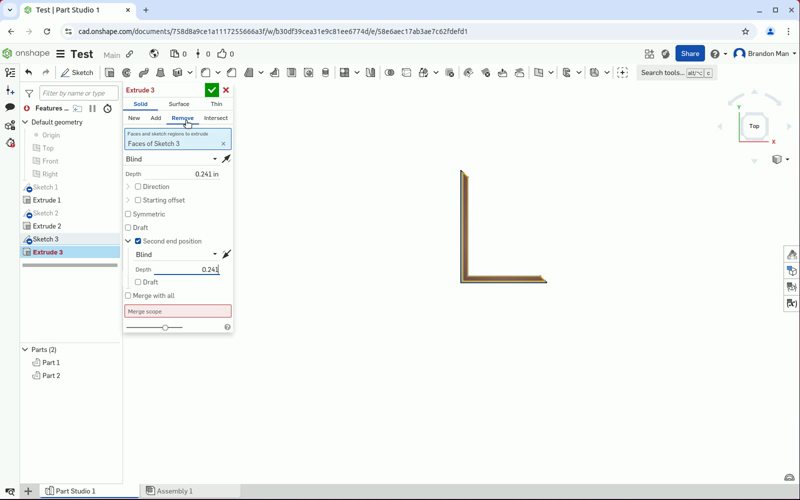
key(tab, 2)
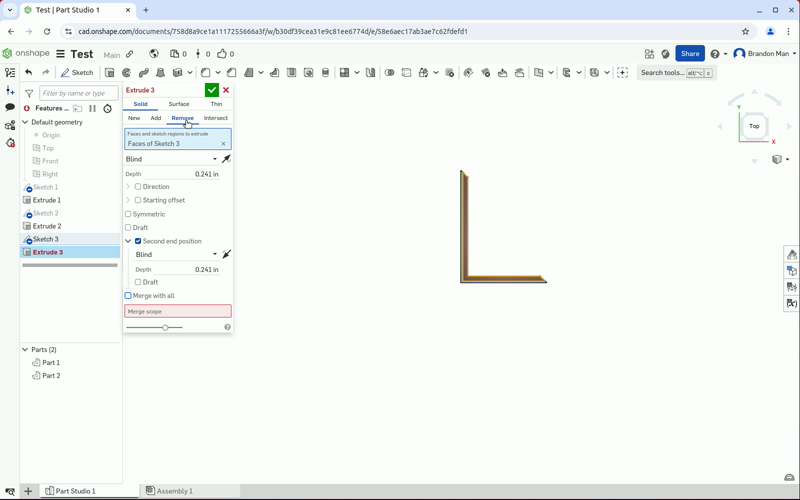
key(space)
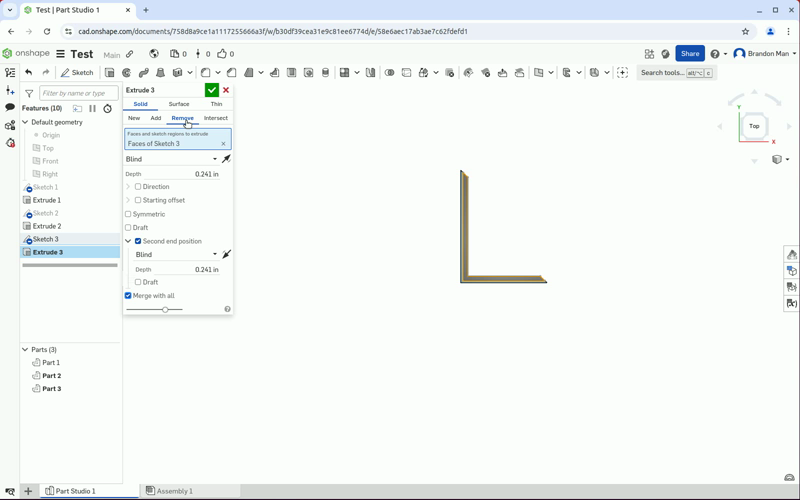
key(enter)
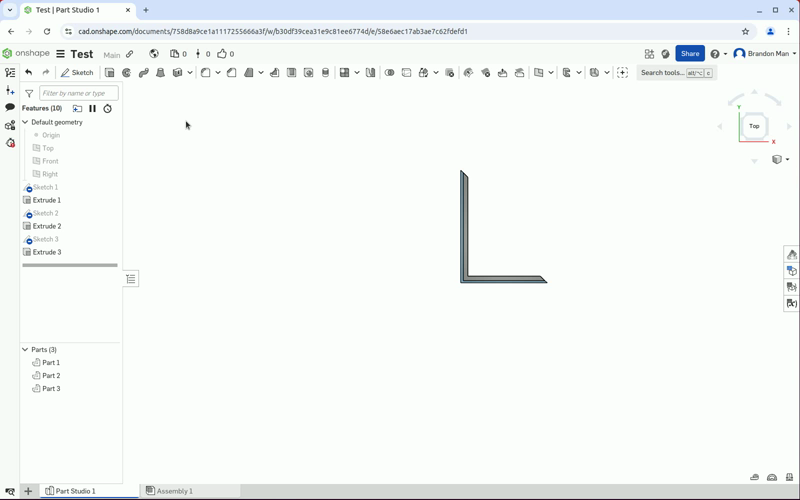
key(shift+h)
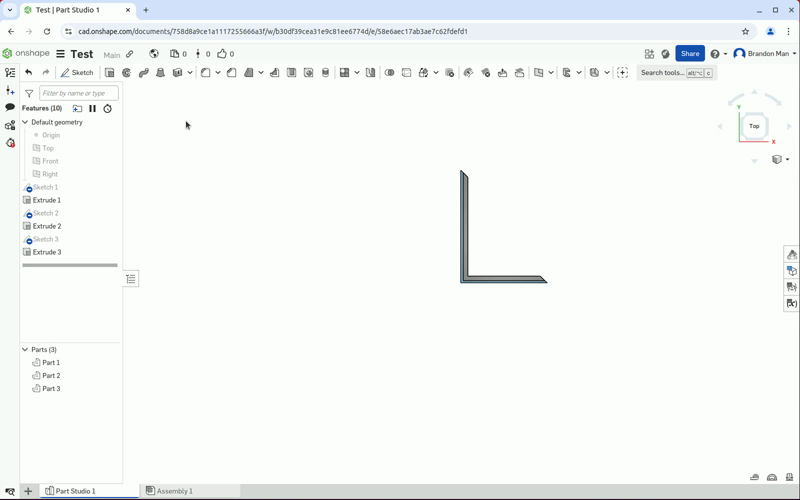
key(shift+h)
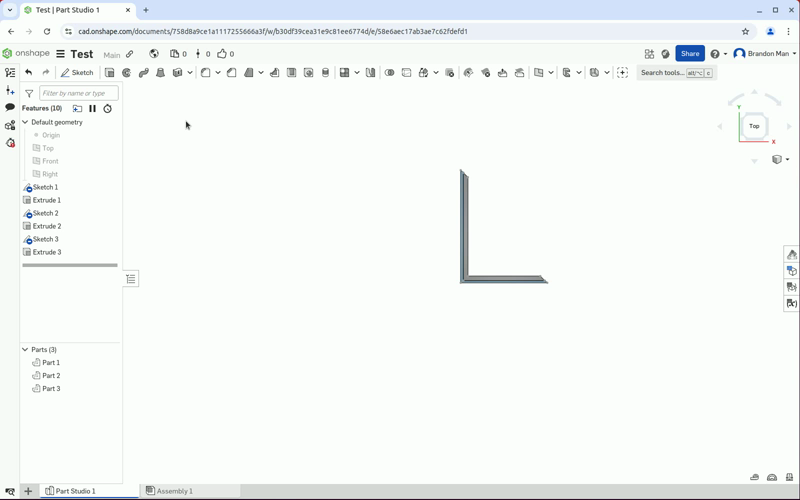
key(shift+7)
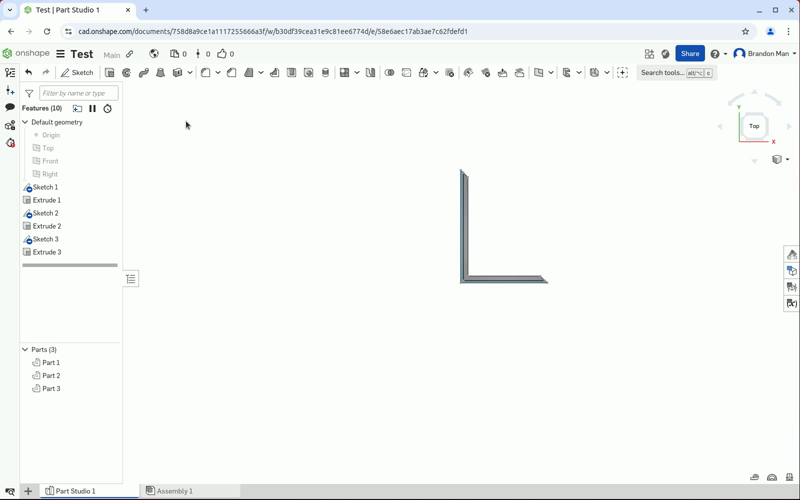
key(up, 3)
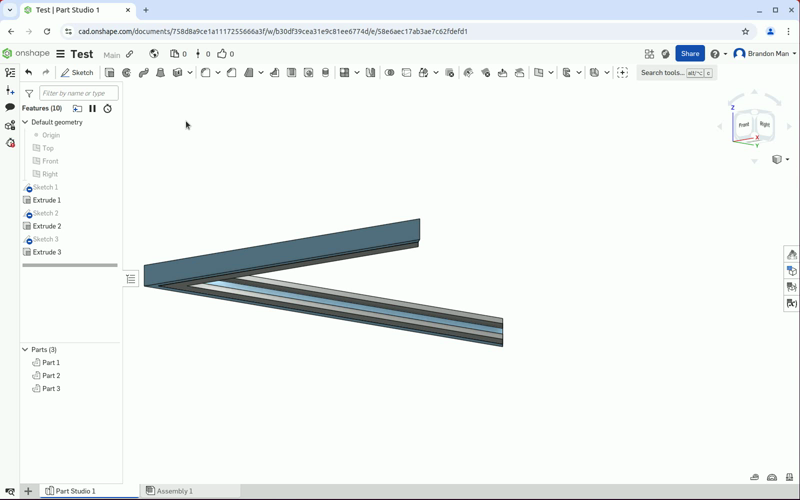
key(left, 3)
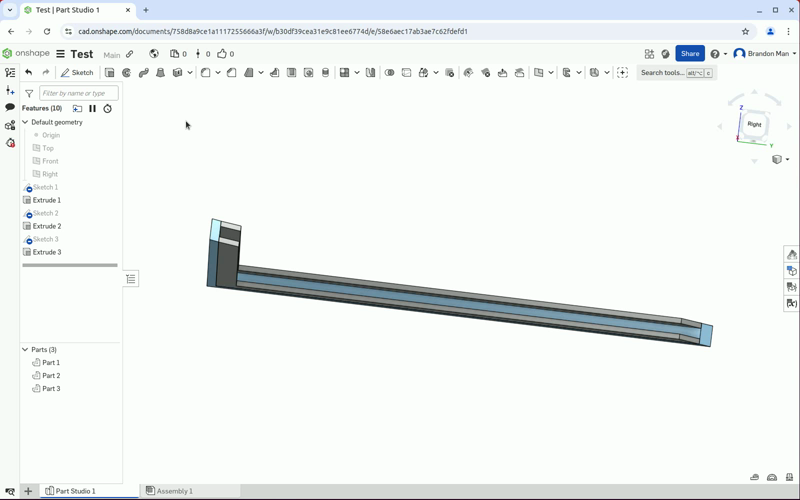
key(right, 3)
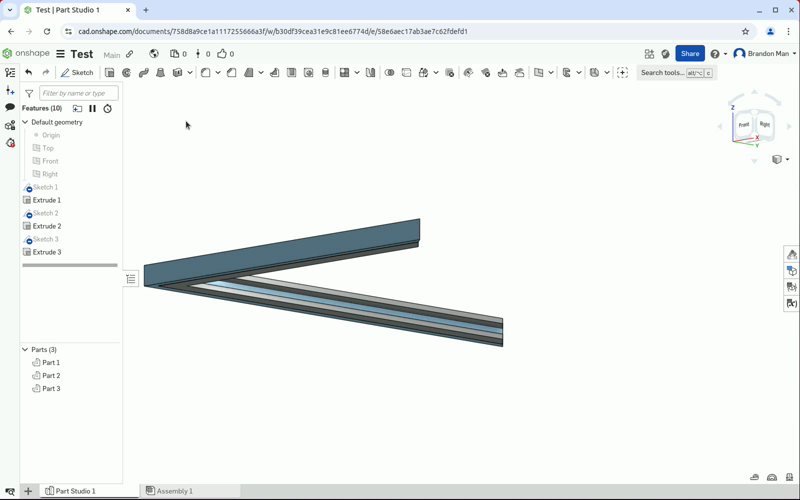
key(down, 3)
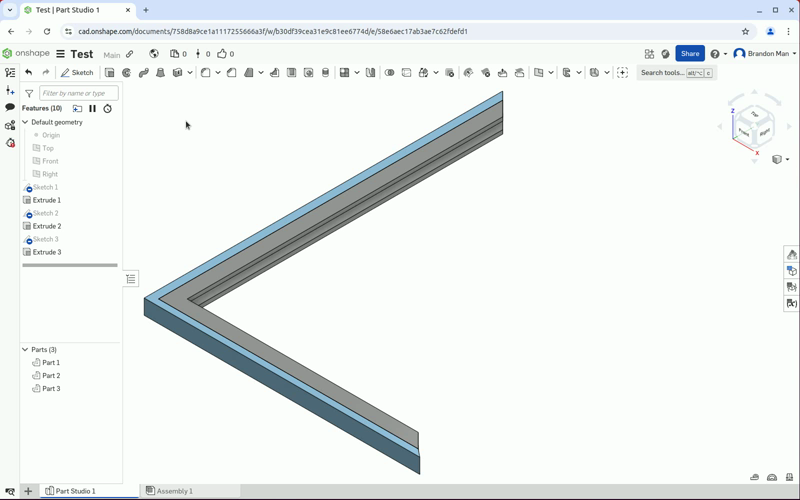
mouse_move(73, 189)
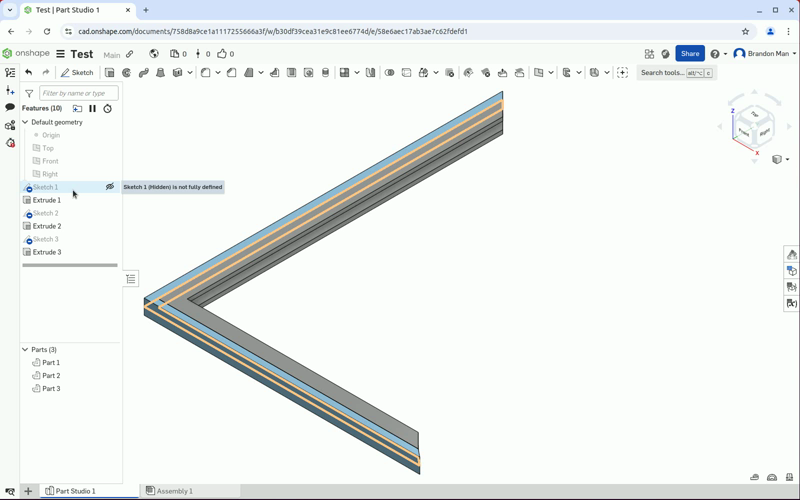
click(73, 189)